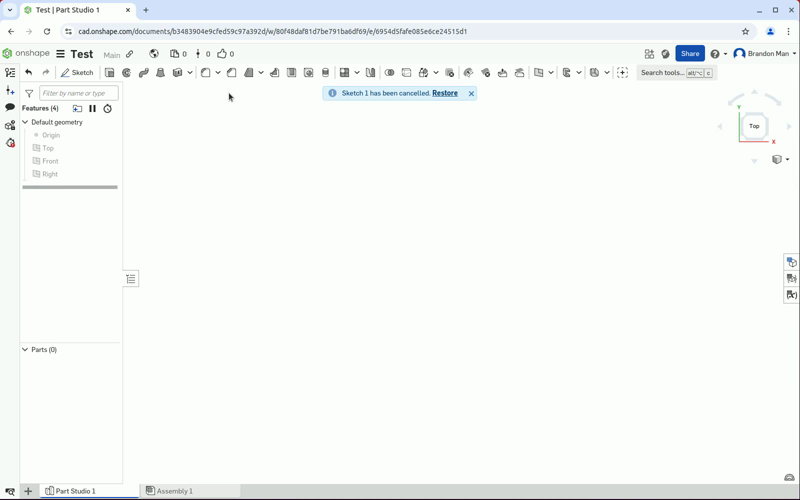
key(shift+h)
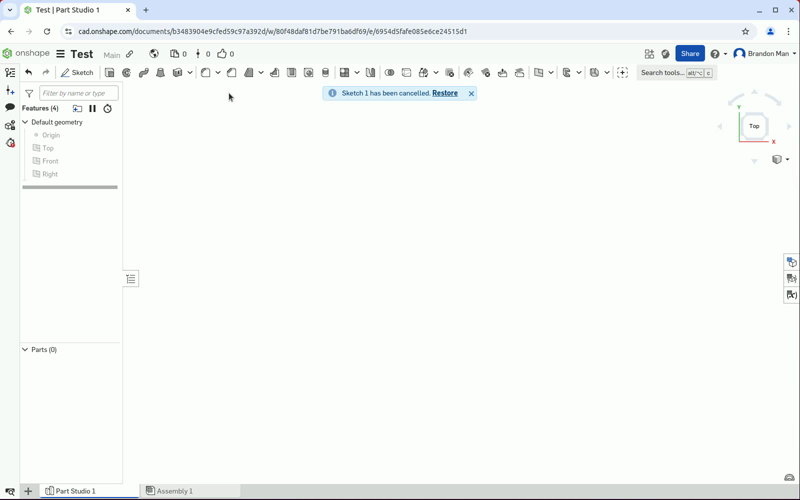
key(shift+s)
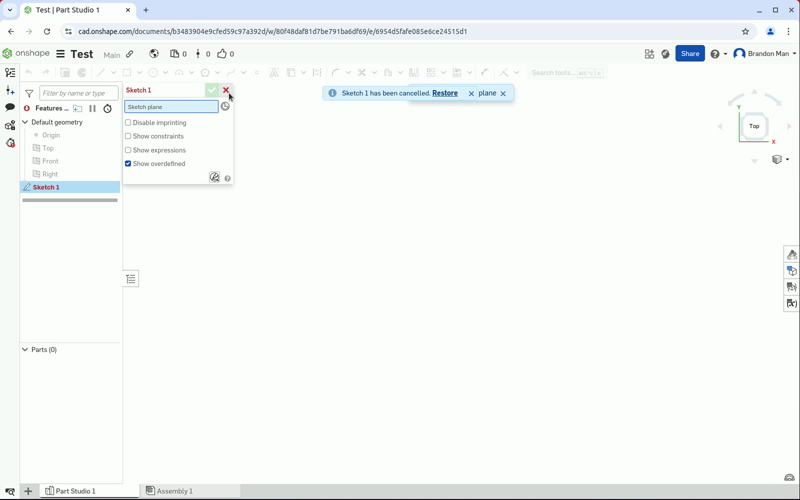
mouse_move(73, 150)
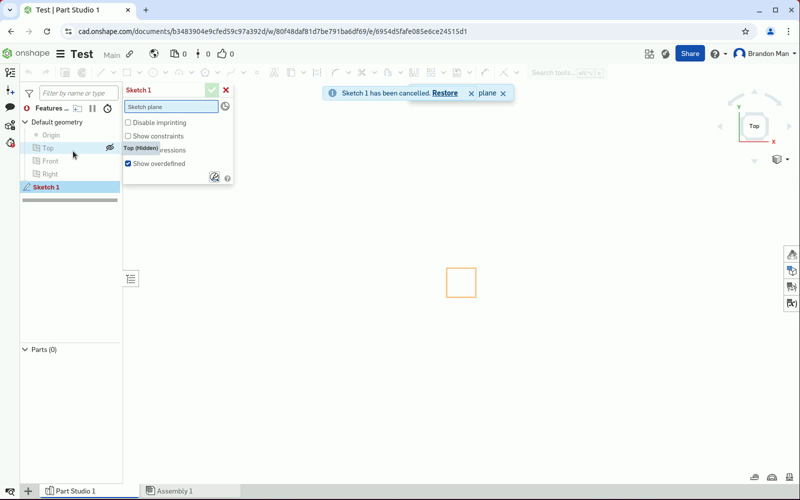
click(73, 150)
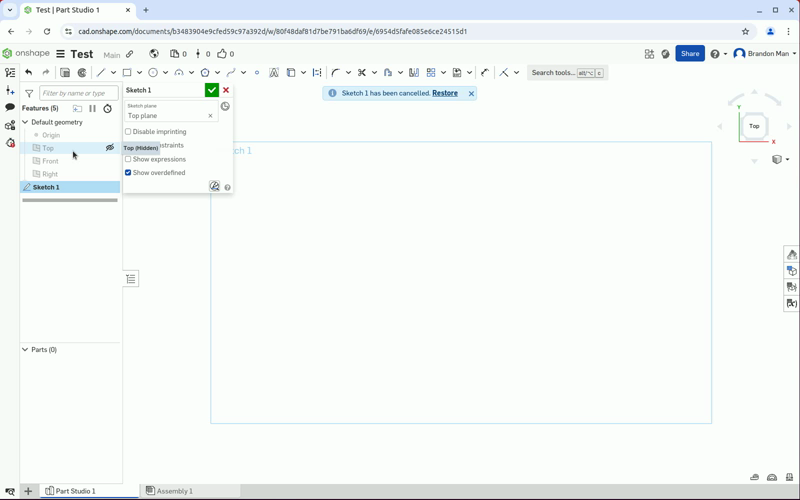
mouse_move(73, 352)
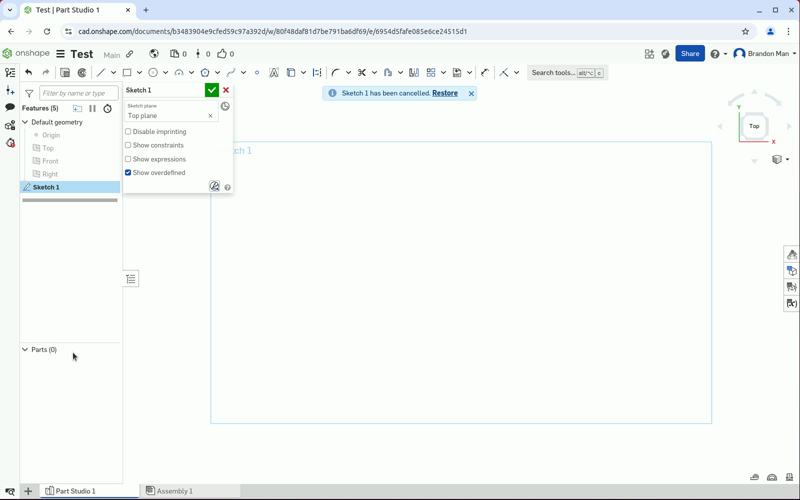
key(y)
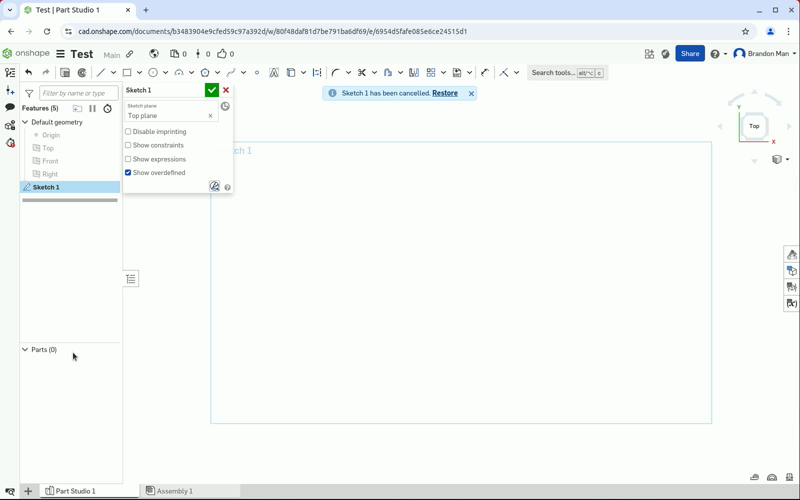
key(c)
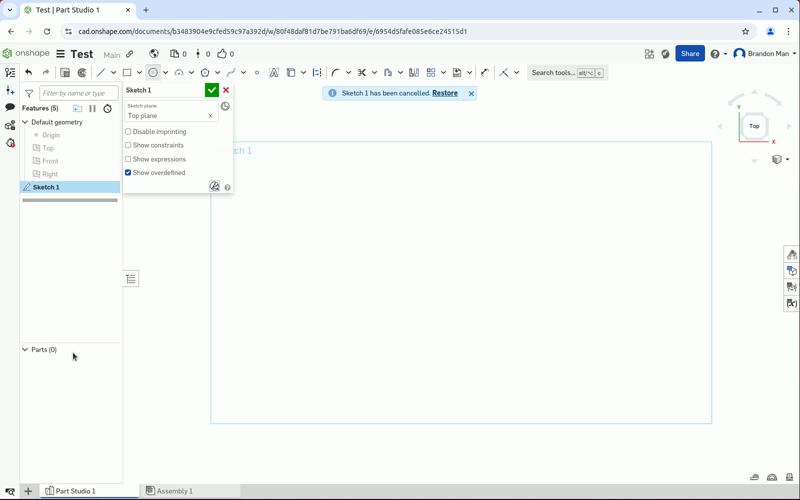
key_down(shift)
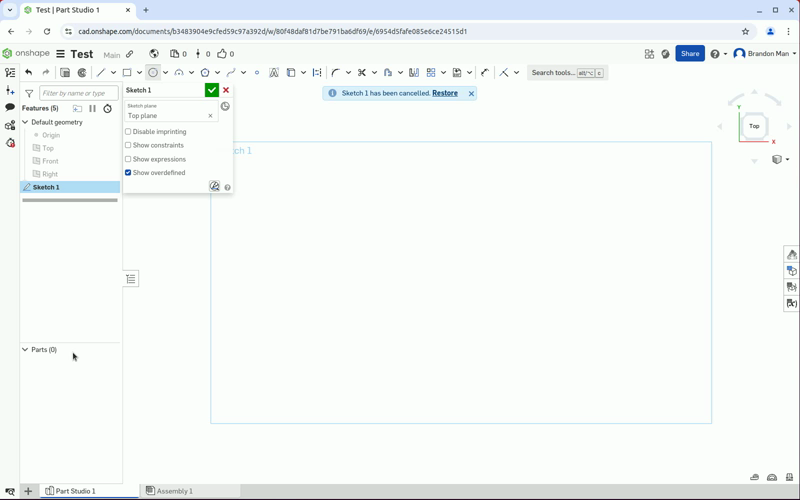
mouse_move(460, 282)
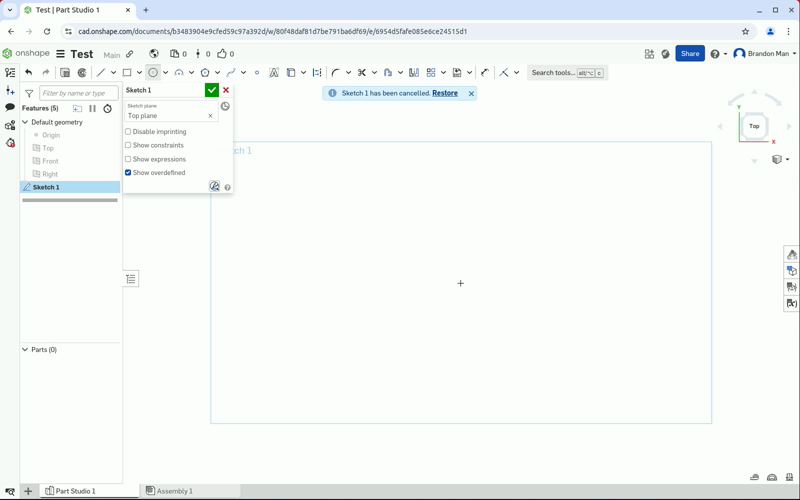
click(460, 282)
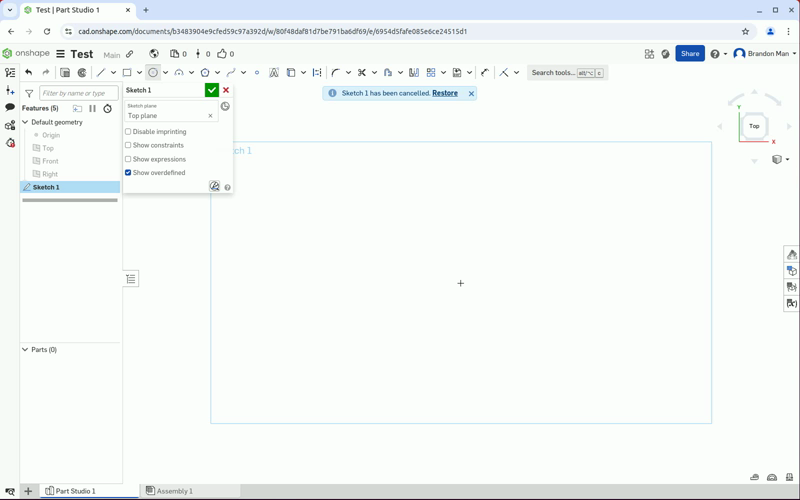
key_up(shift)
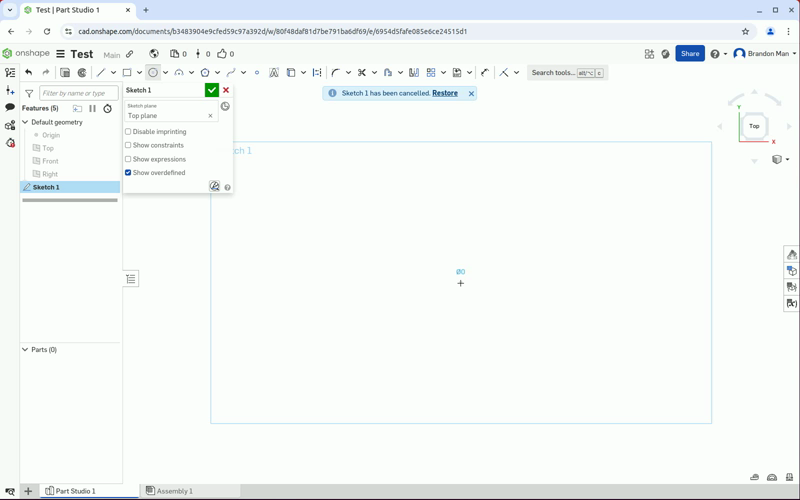
mouse_move(513, 282)
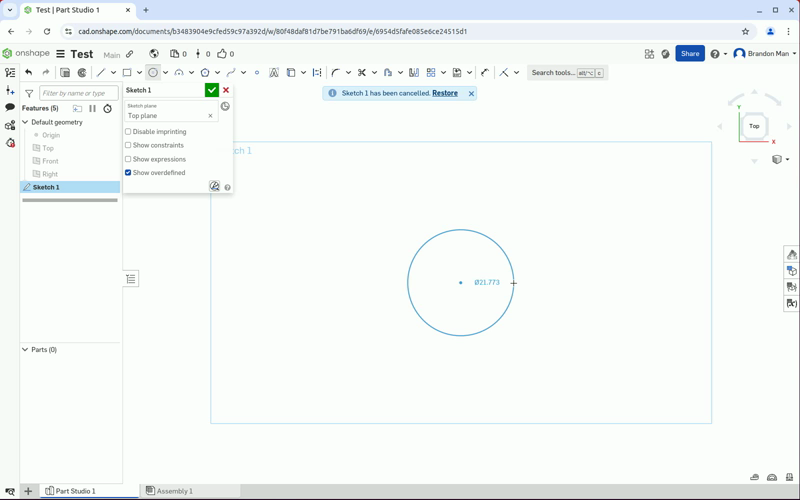
click(513, 282)
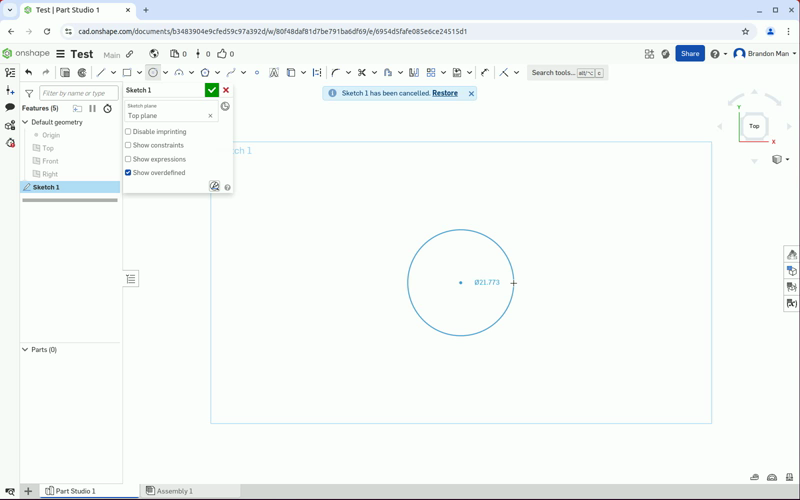
key(esc)
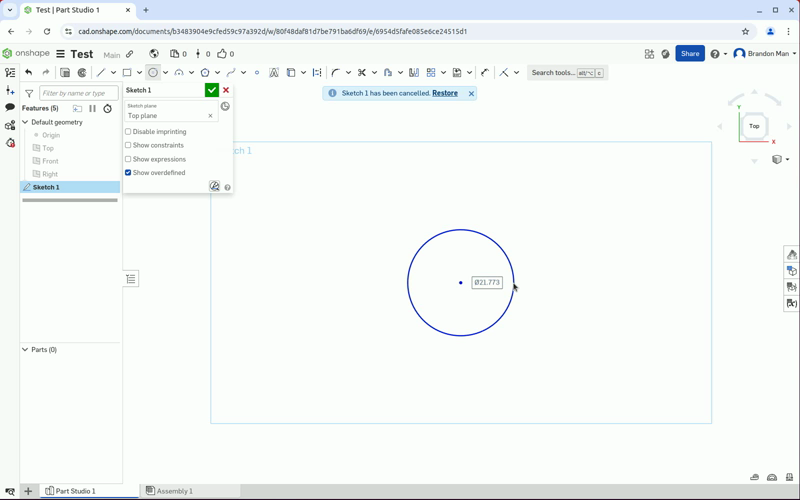
key(c)
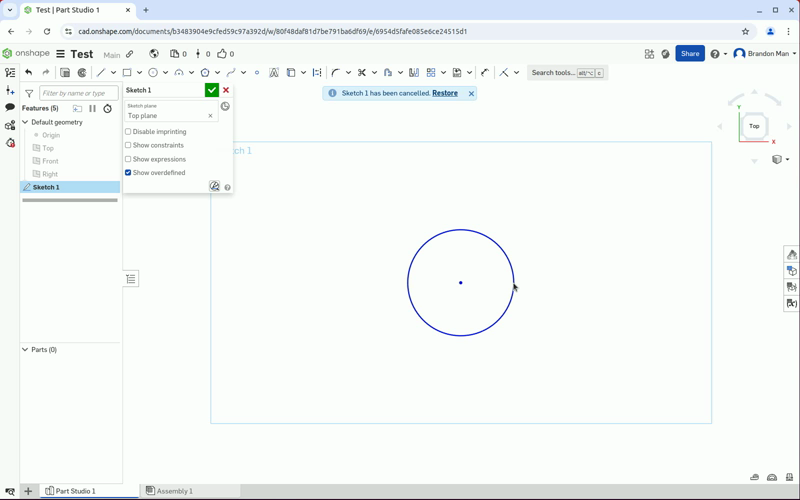
key_down(shift)
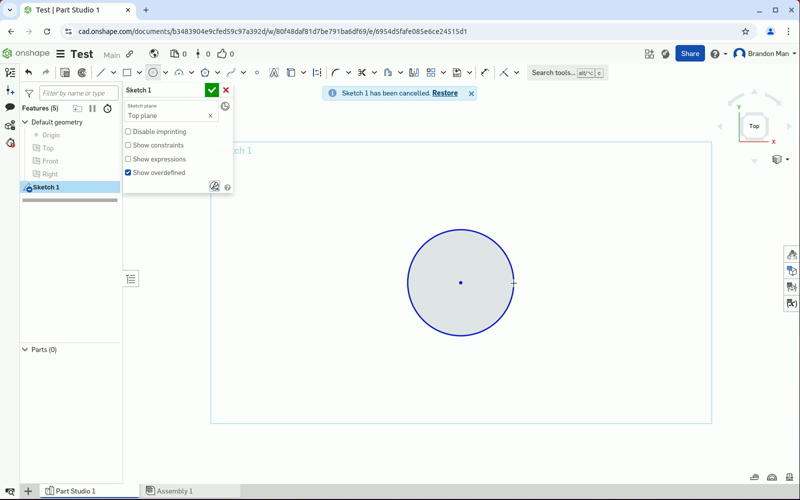
mouse_move(460, 282)
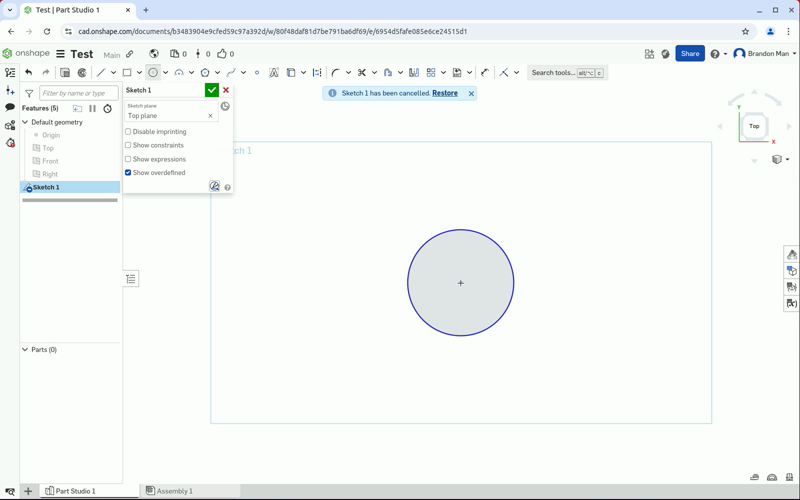
click(460, 282)
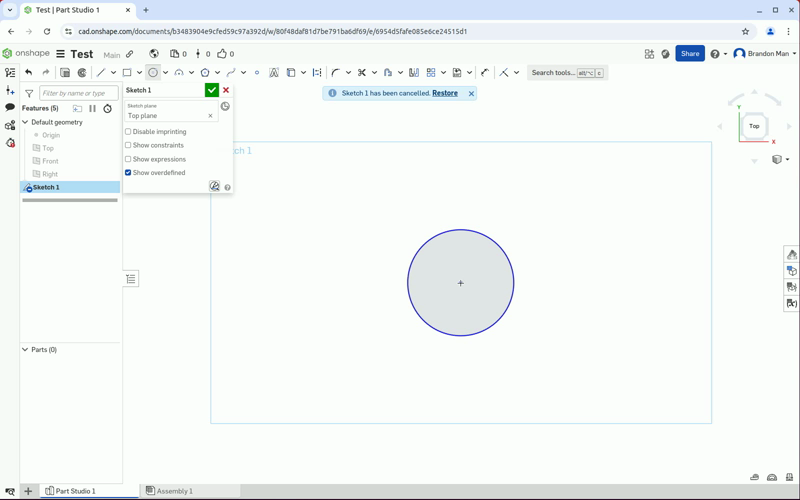
key_up(shift)
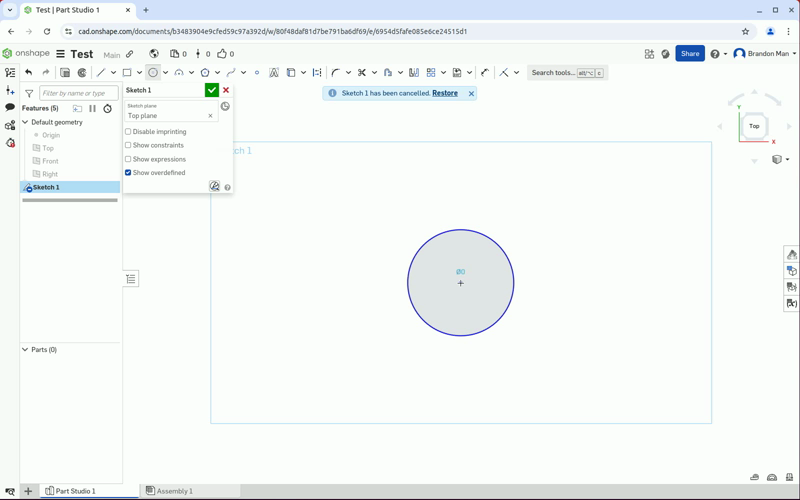
mouse_move(489, 282)
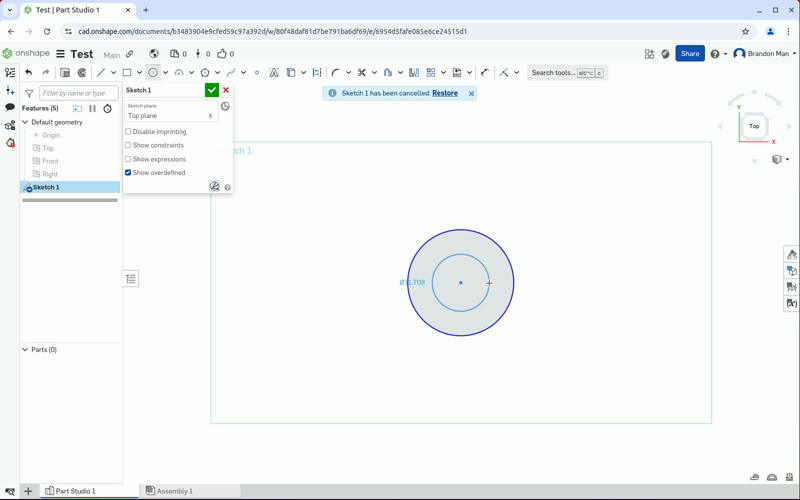
click(489, 282)
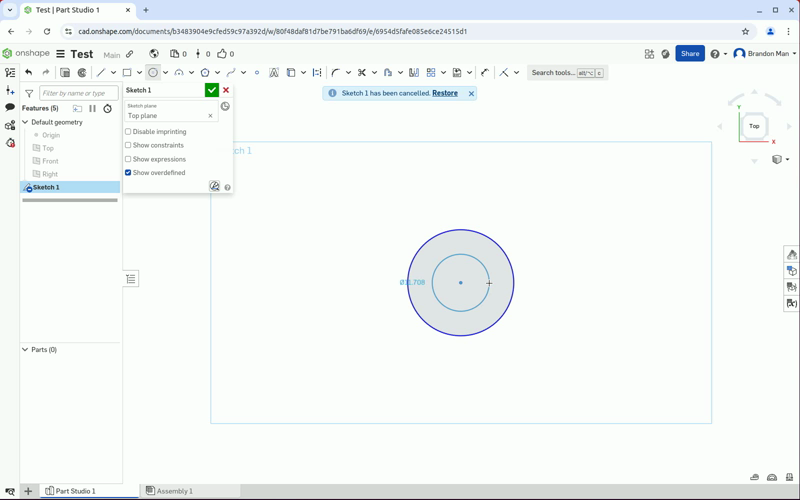
key(esc)
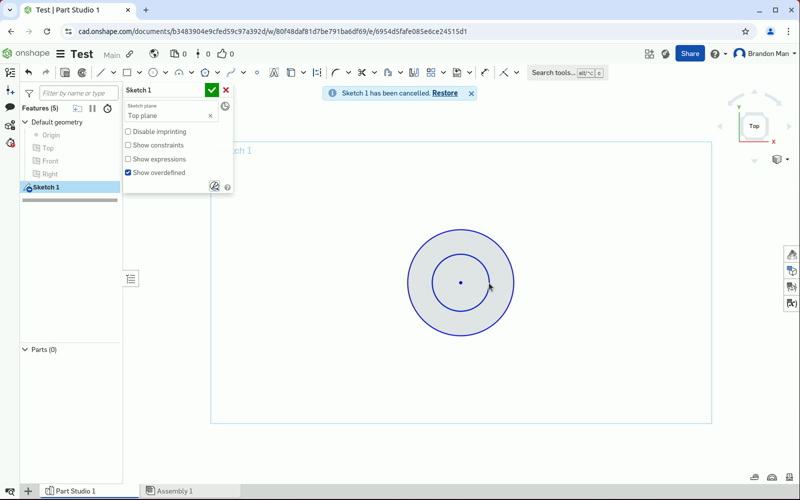
mouse_move(418, 291)
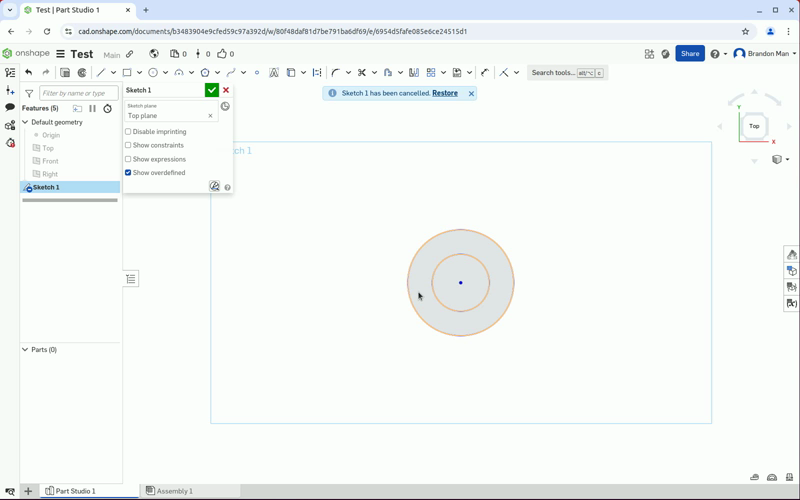
click(418, 291)
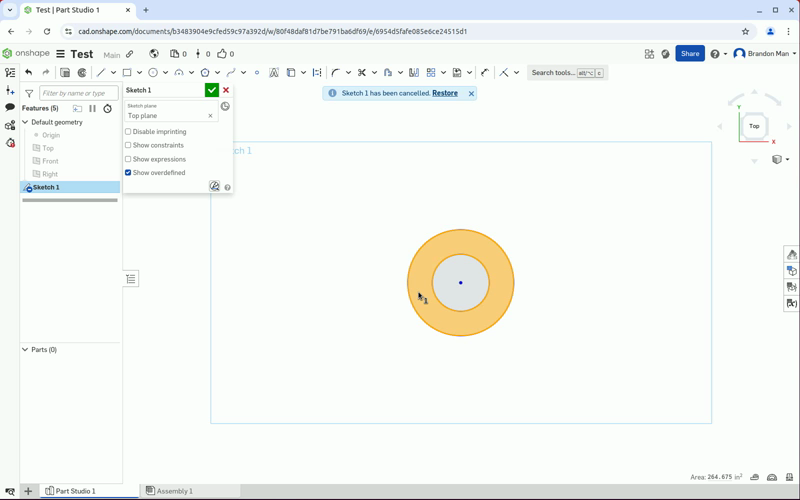
mouse_move(73, 352)
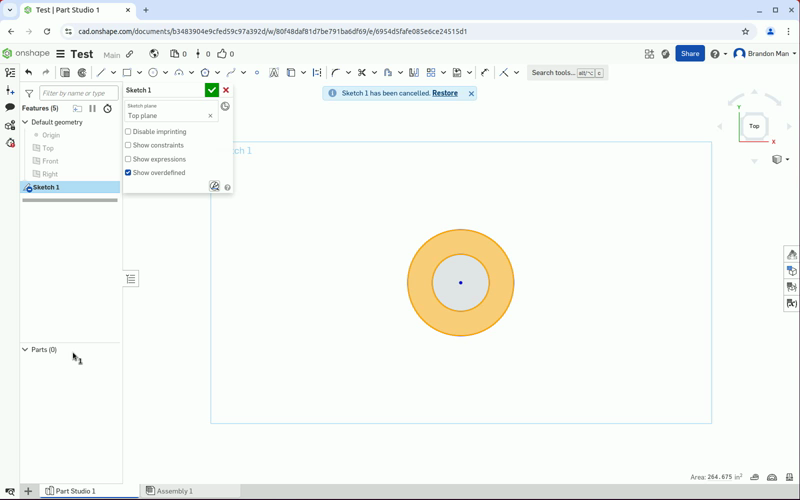
key(shift+y)
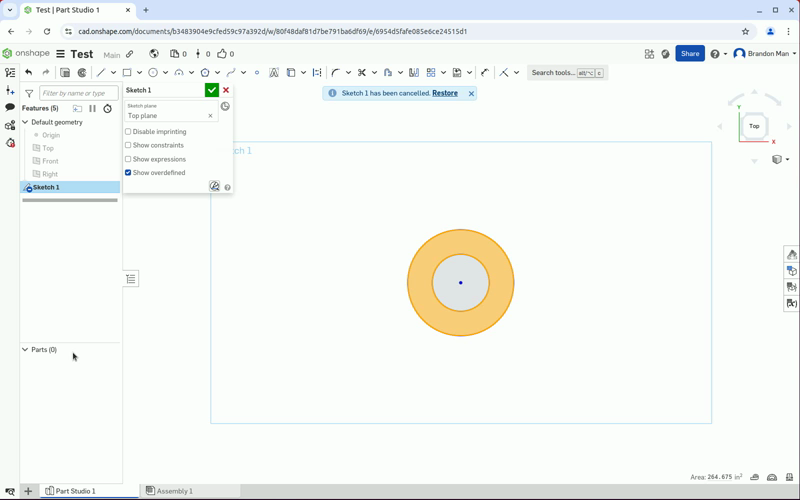
key(shift+e)
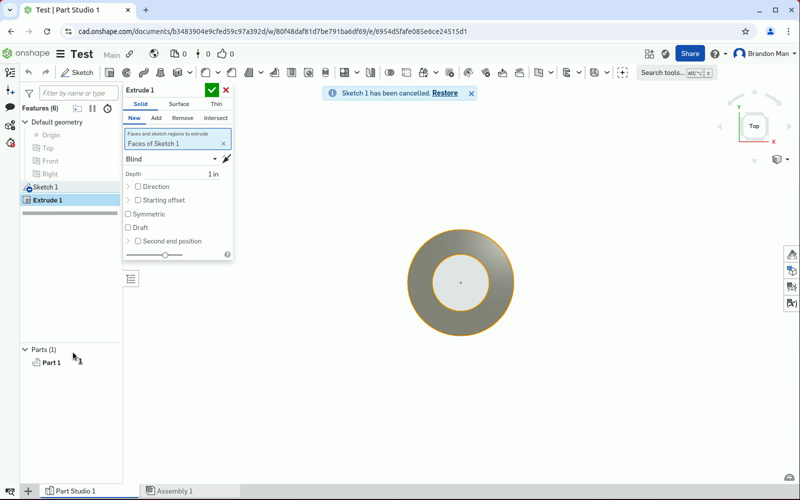
mouse_move(143, 106)
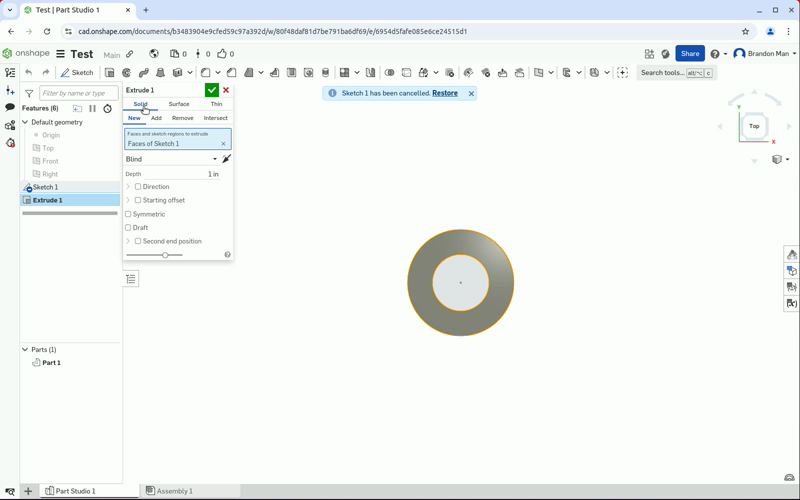
click(143, 106)
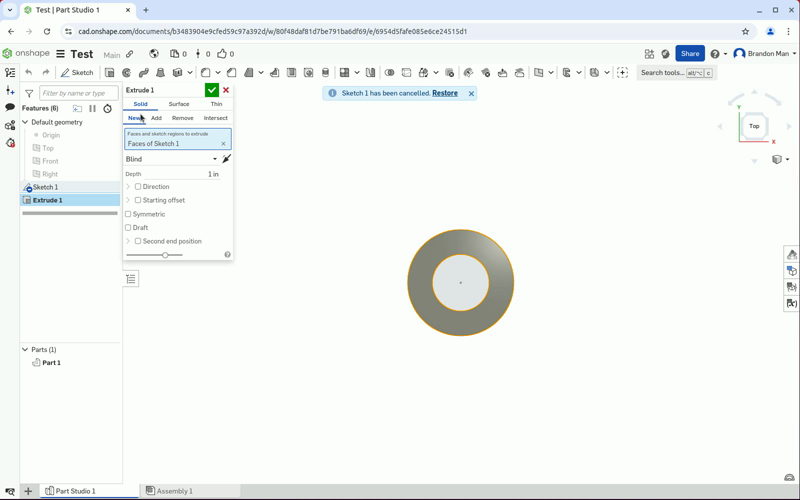
mouse_move(137, 120)
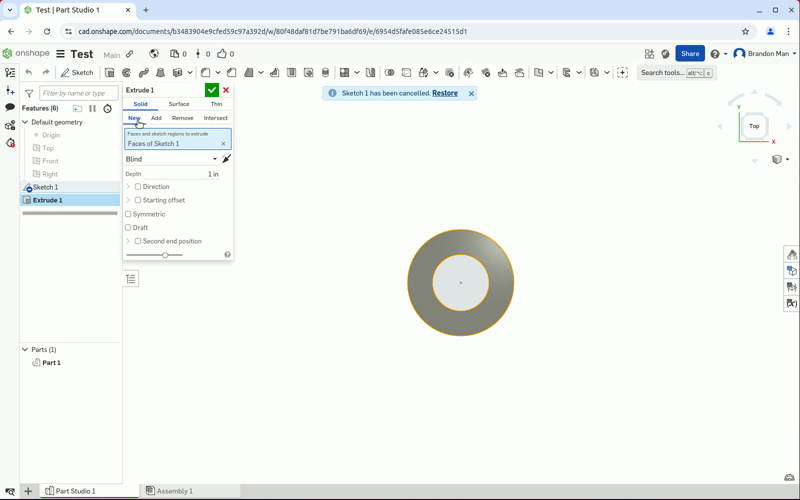
click(137, 120)
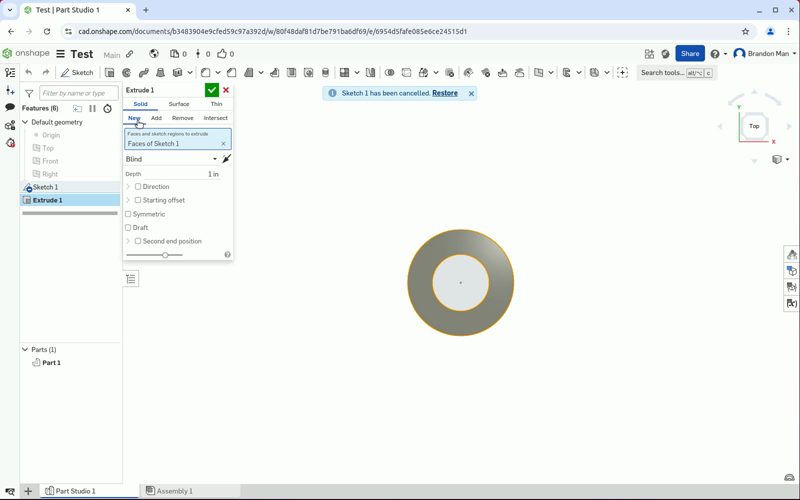
key(tab, 4)
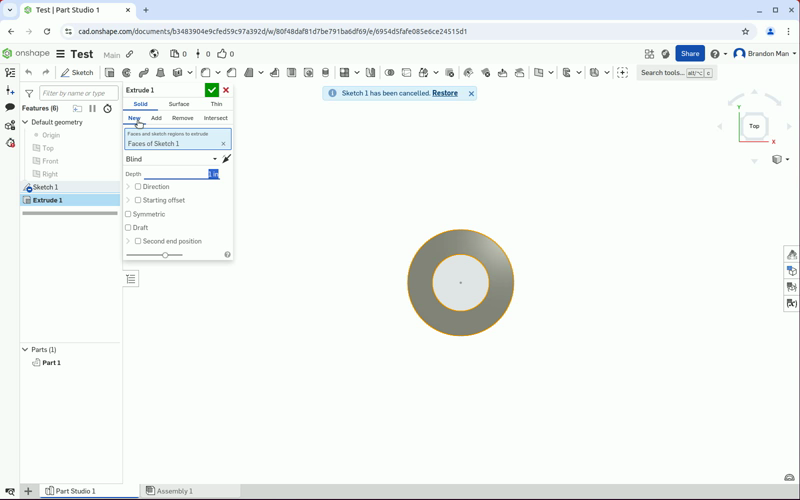
text(8.184)
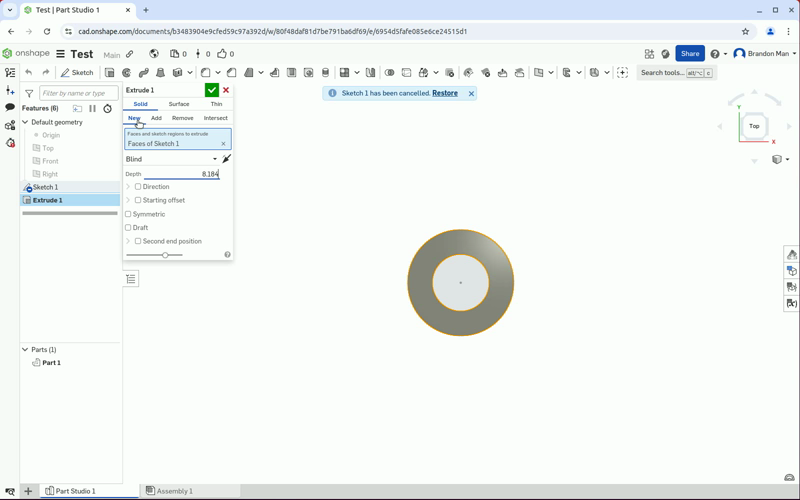
key(enter)
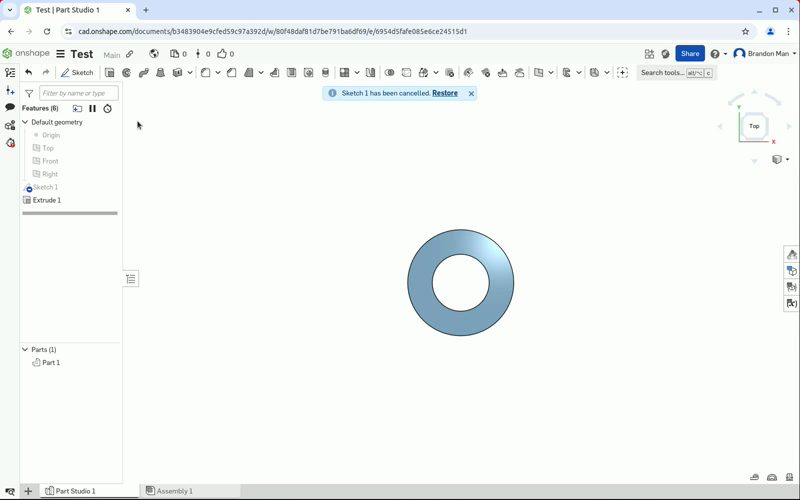
key(shift+h)
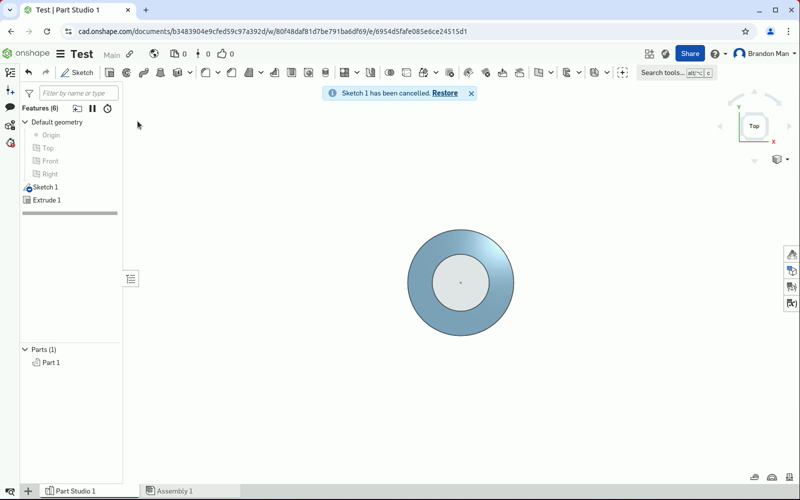
key(shift+h)
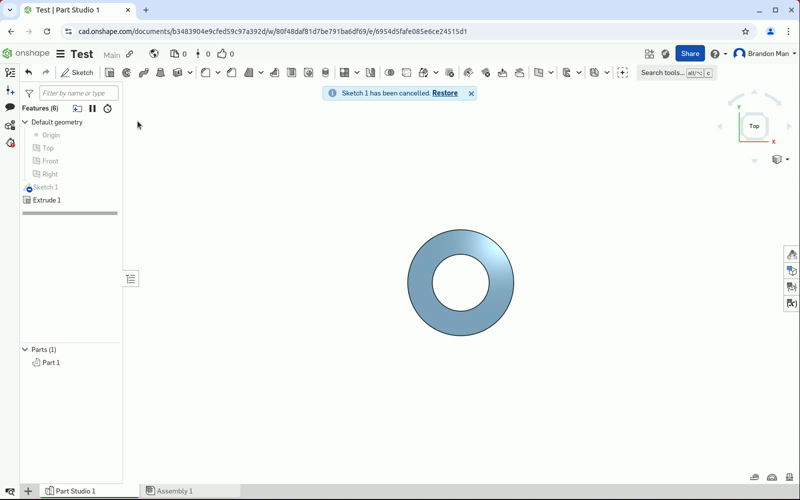
mouse_move(73, 189)
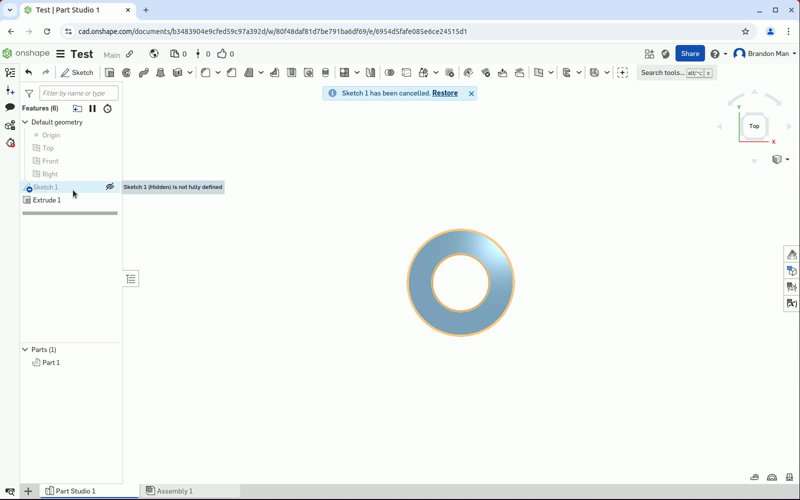
click(73, 189)
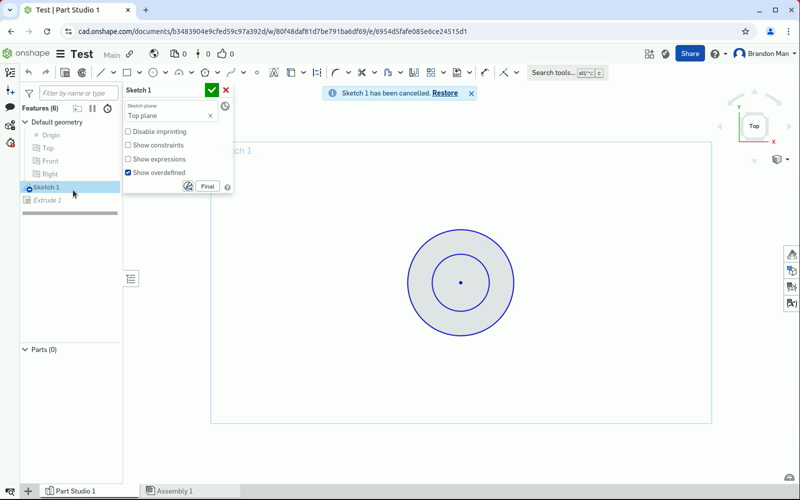
mouse_move(229, 92)
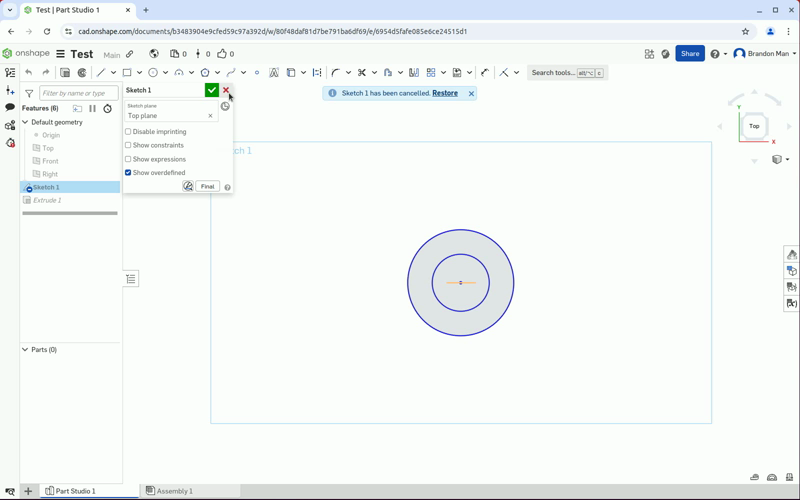
click(229, 92)
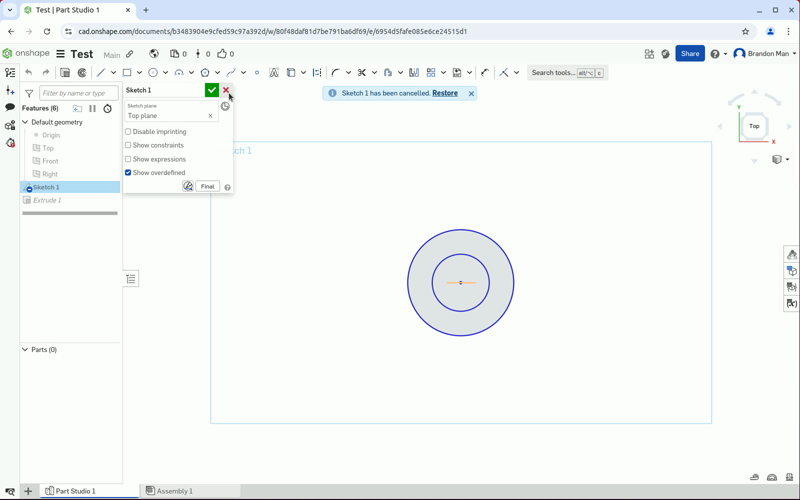
key(shift+s)
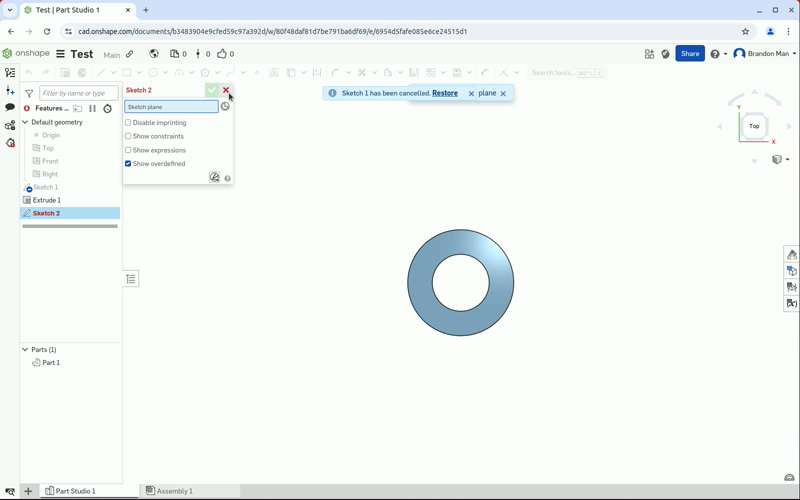
mouse_move(73, 150)
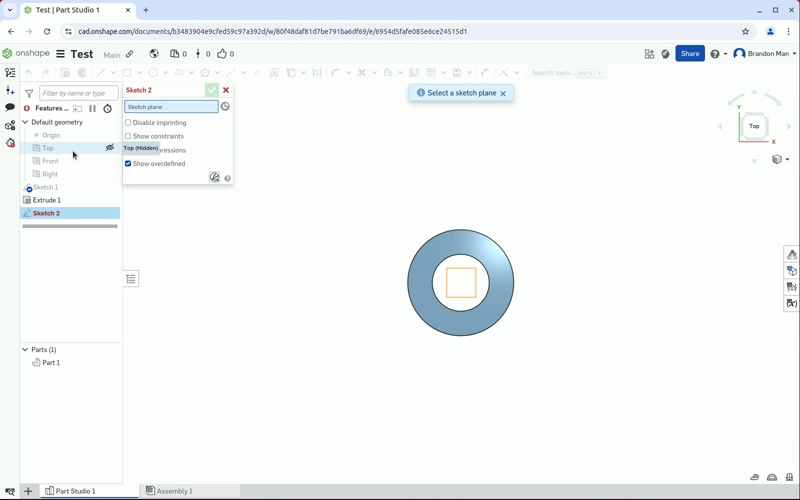
click(73, 150)
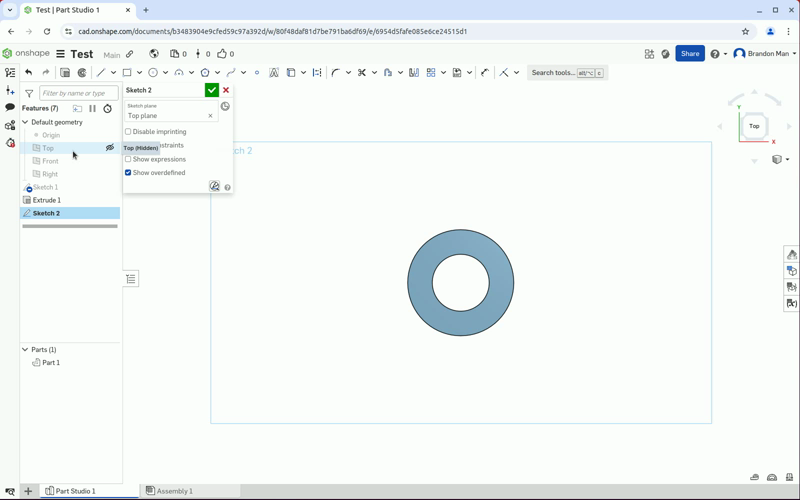
mouse_move(73, 352)
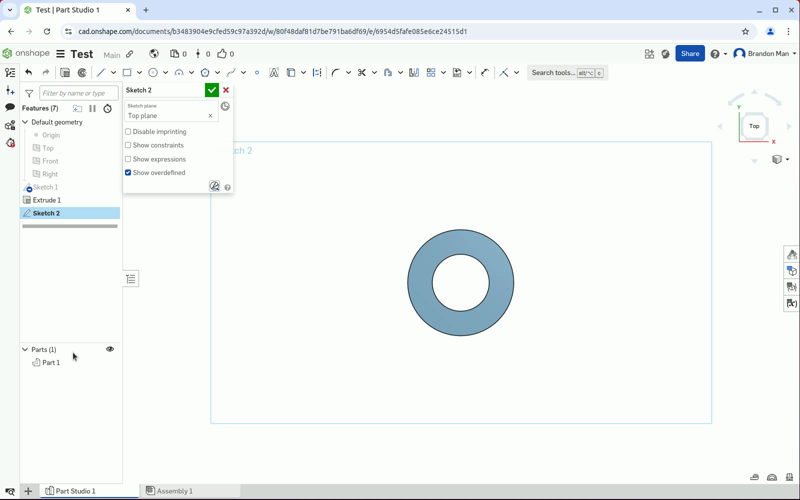
key(y)
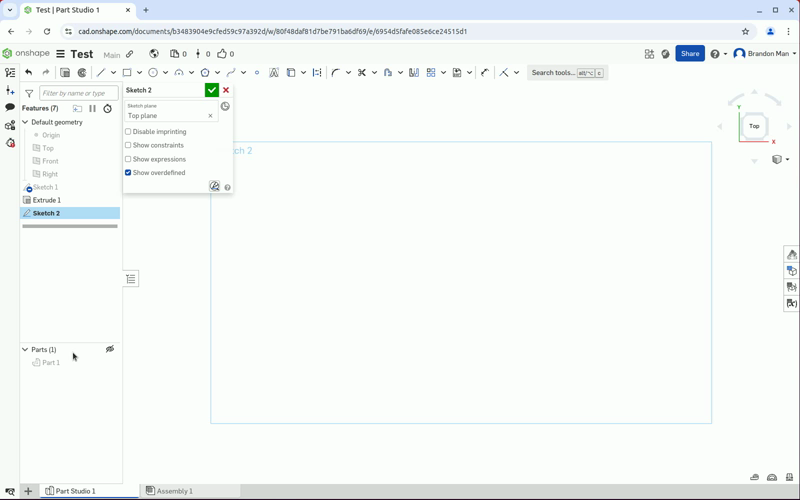
key(l)
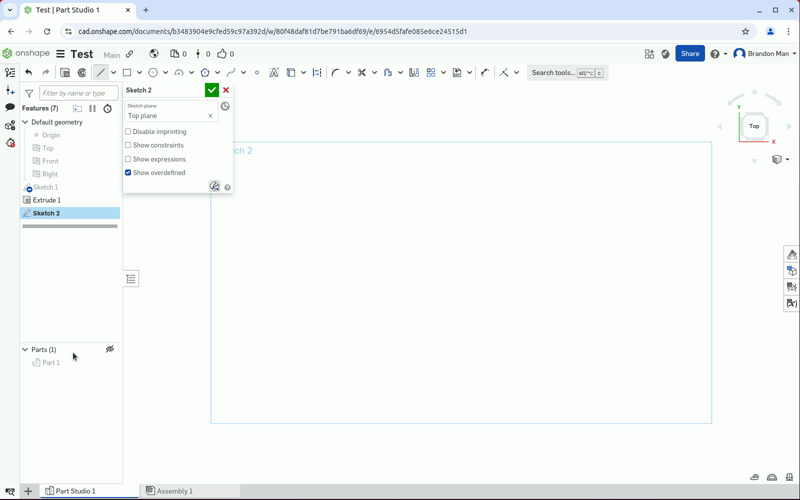
key_down(shift)
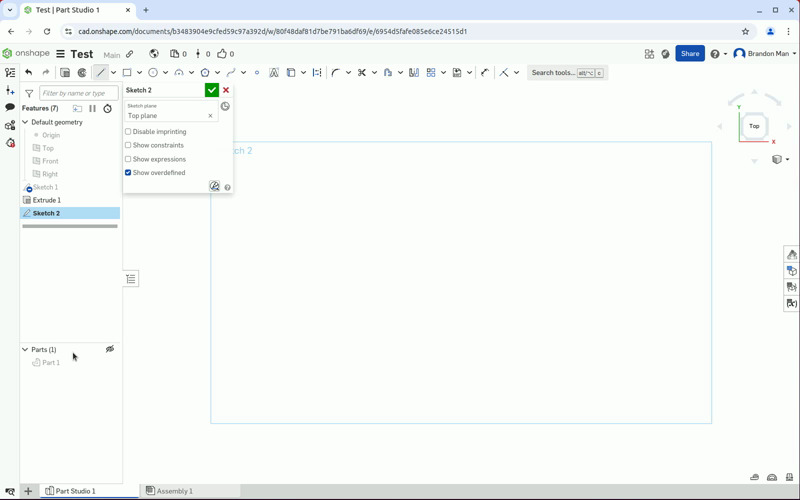
mouse_move(505, 311)
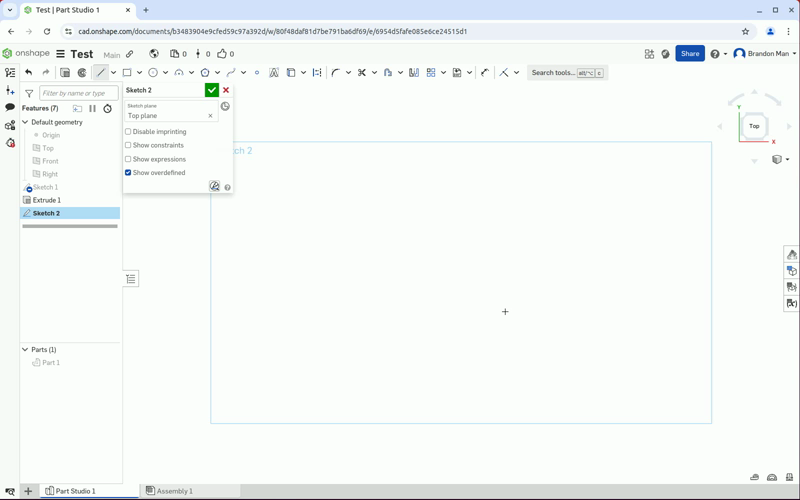
click(505, 311)
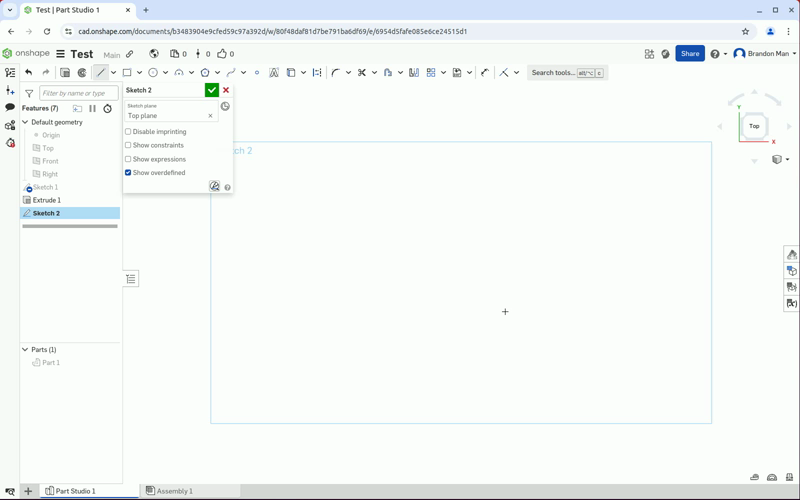
key_up(shift)
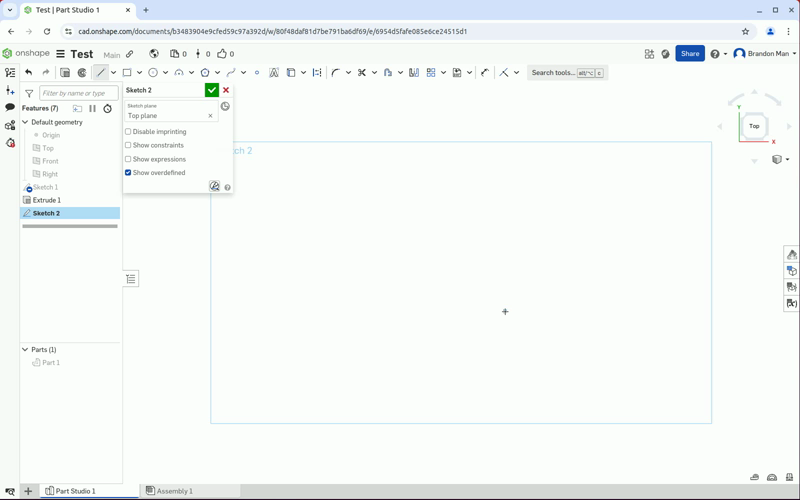
key_down(shift)
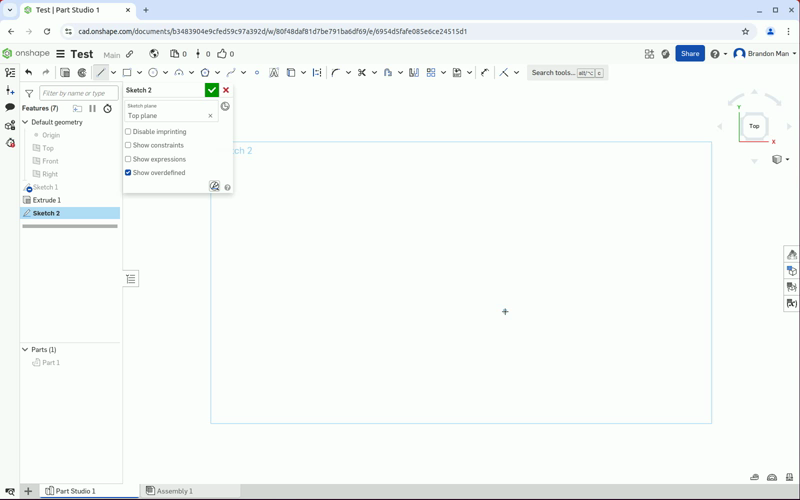
mouse_move(535, 311)
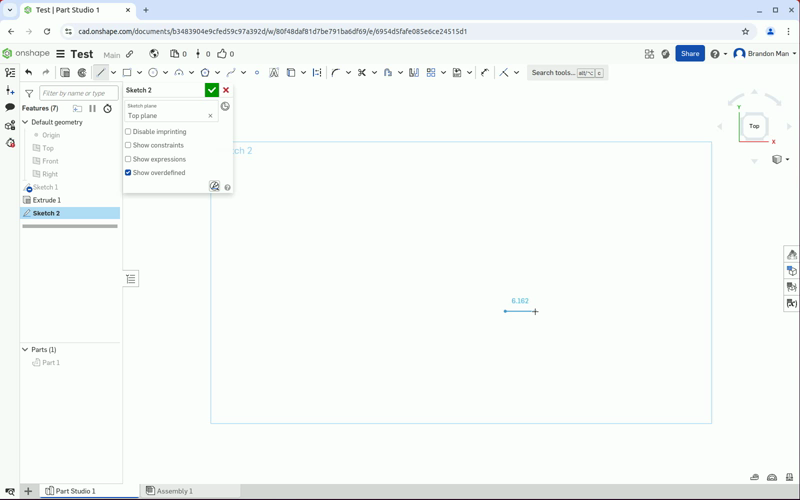
mouse_move(546, 311)
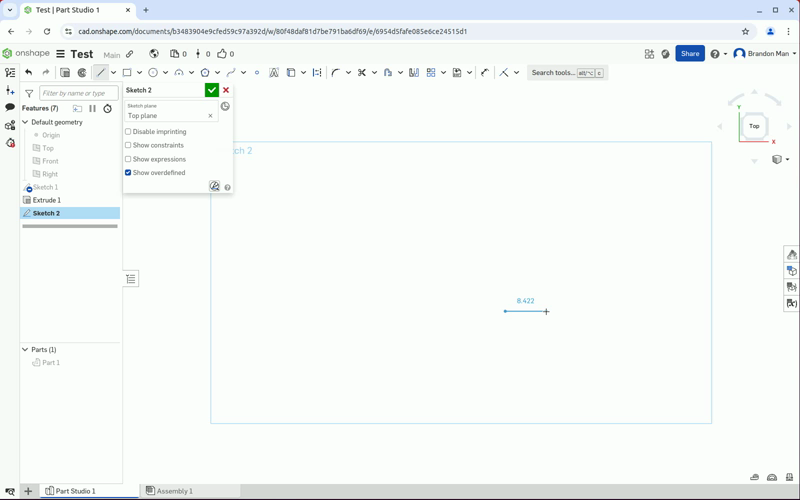
click(546, 311)
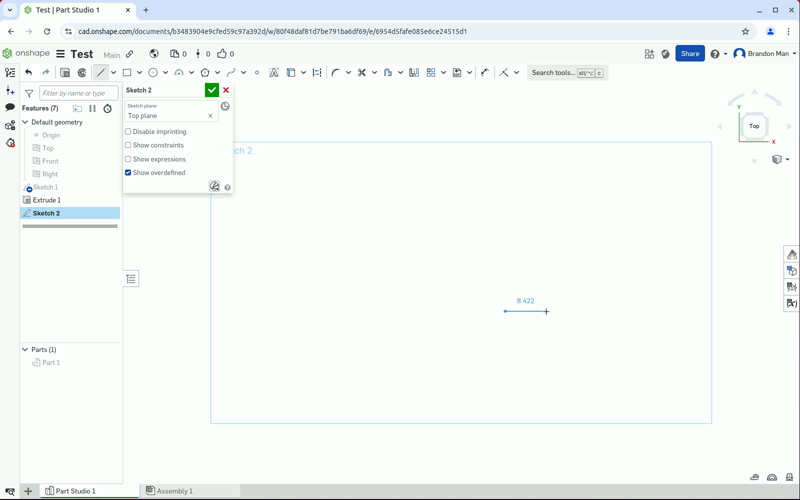
key_up(shift)
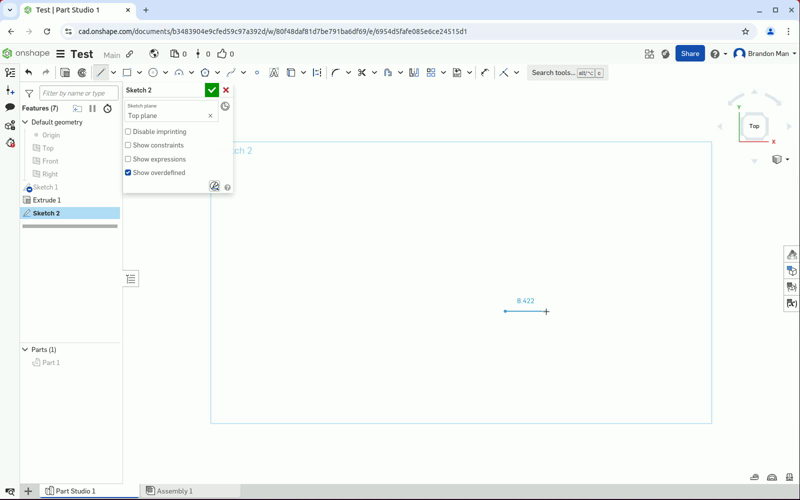
key(esc)
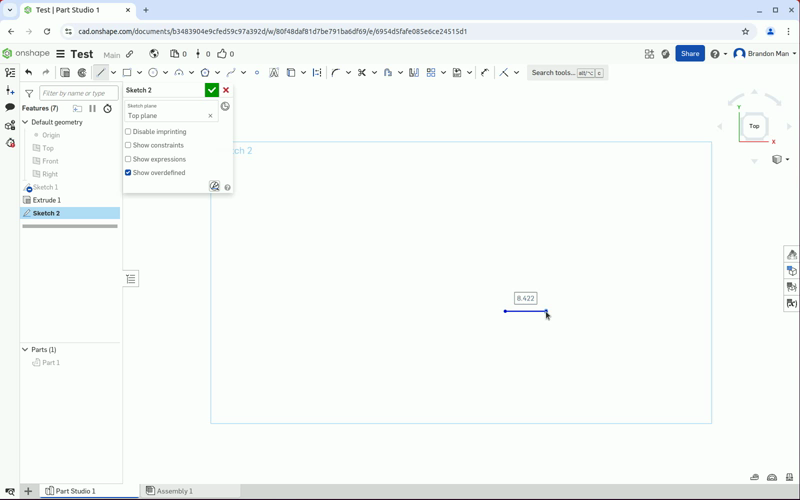
key(a)
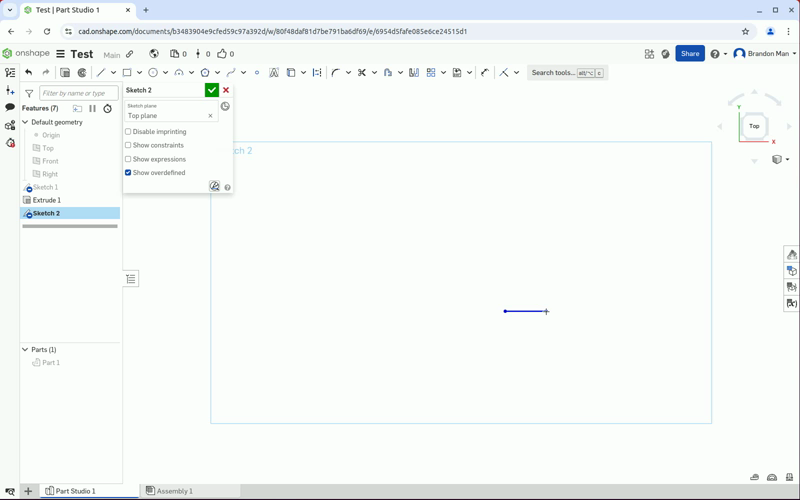
mouse_move(546, 311)
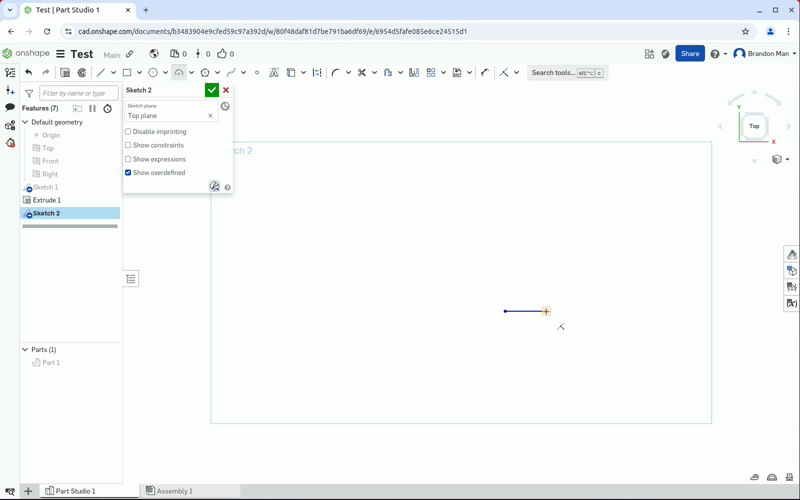
click(546, 311)
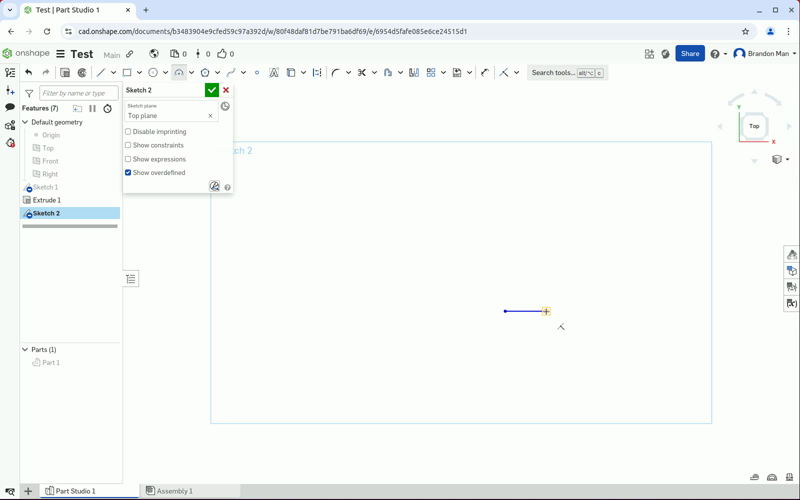
key_down(shift)
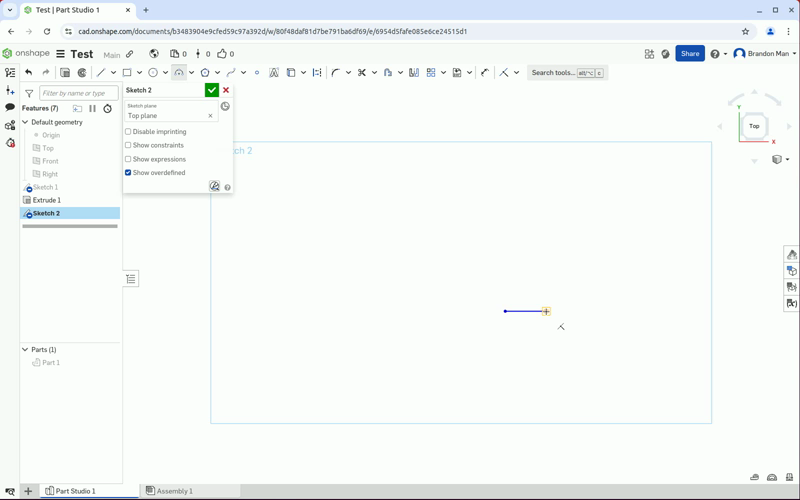
mouse_move(546, 254)
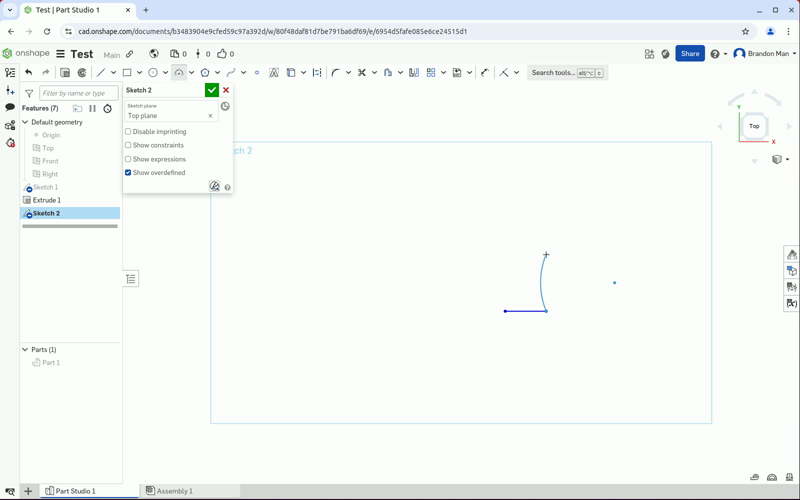
click(546, 254)
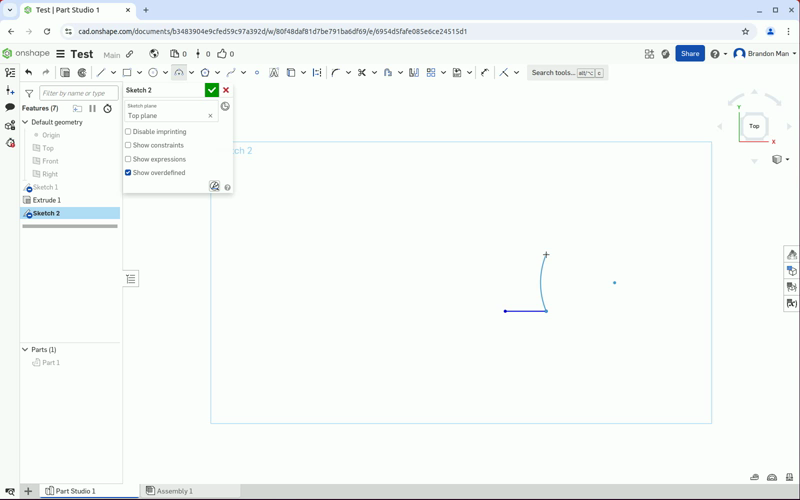
mouse_move(517, 282)
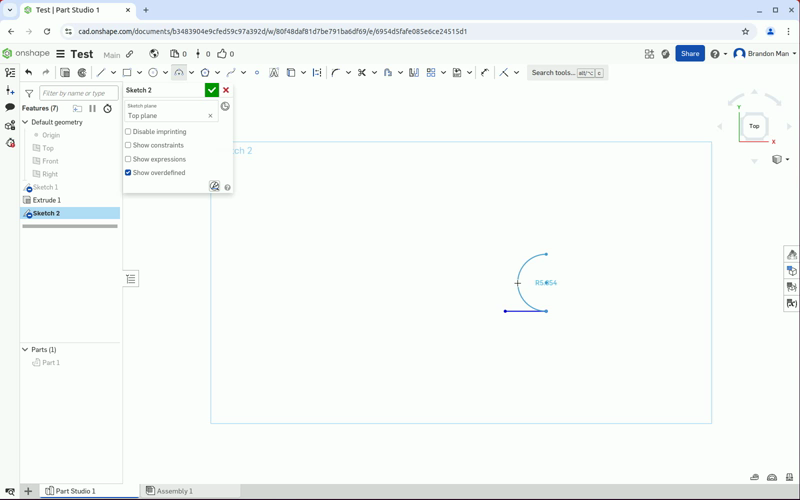
click(517, 282)
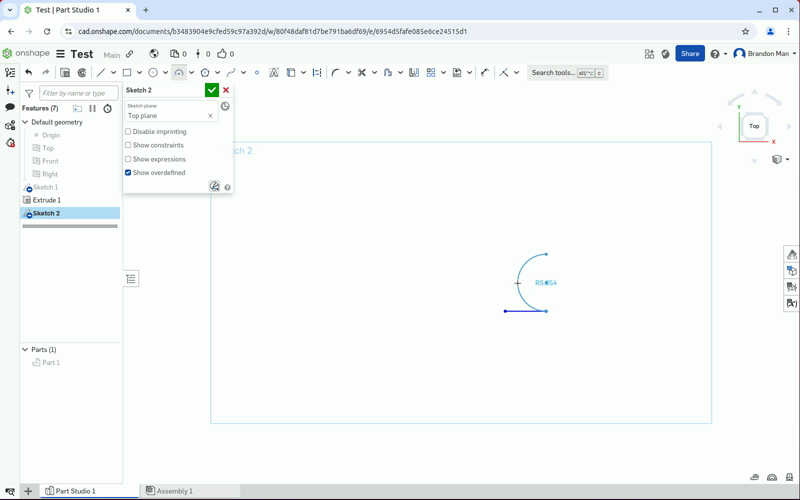
key_up(shift)
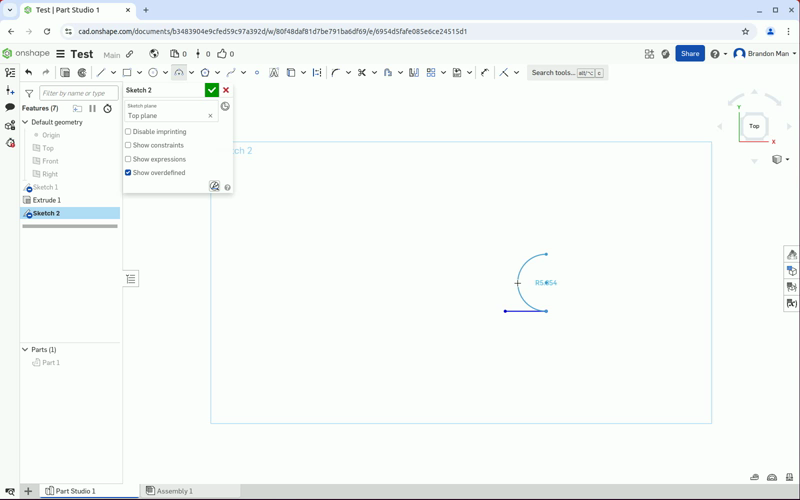
key(esc)
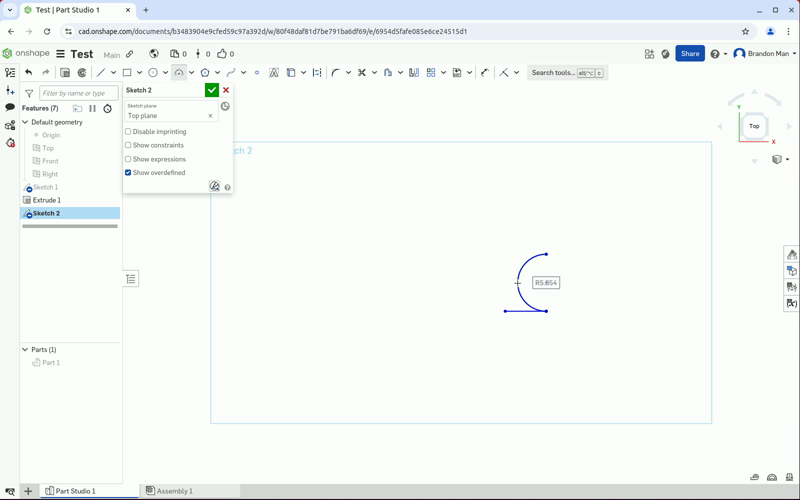
key(l)
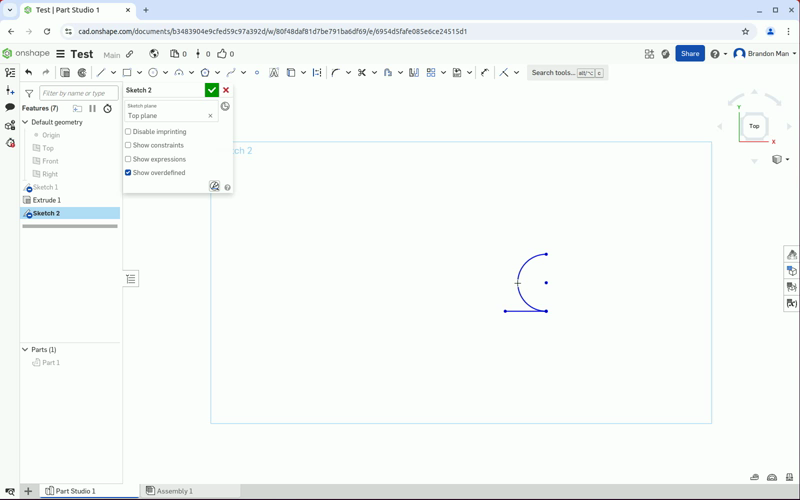
mouse_move(546, 254)
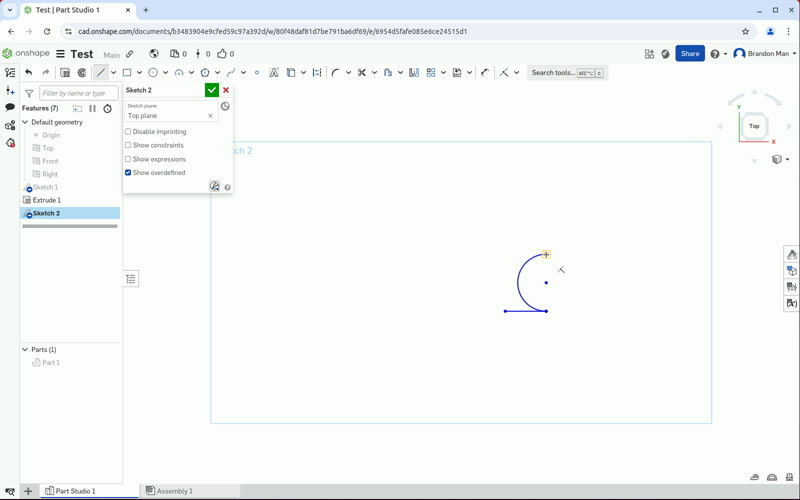
click(546, 254)
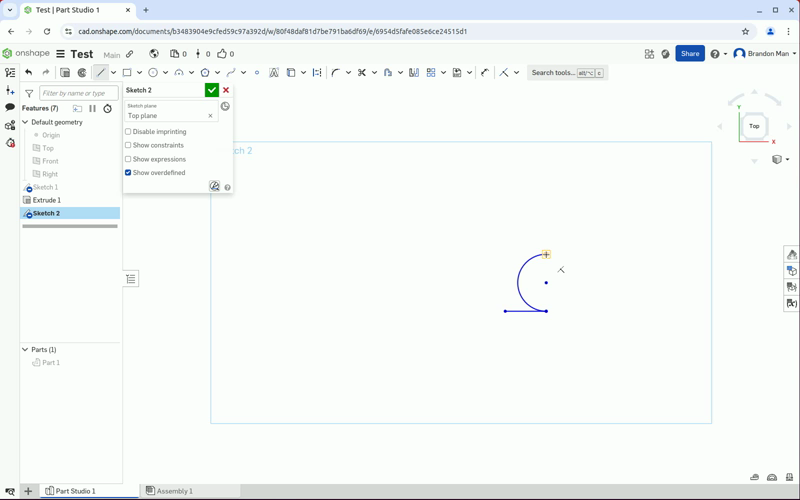
key_down(shift)
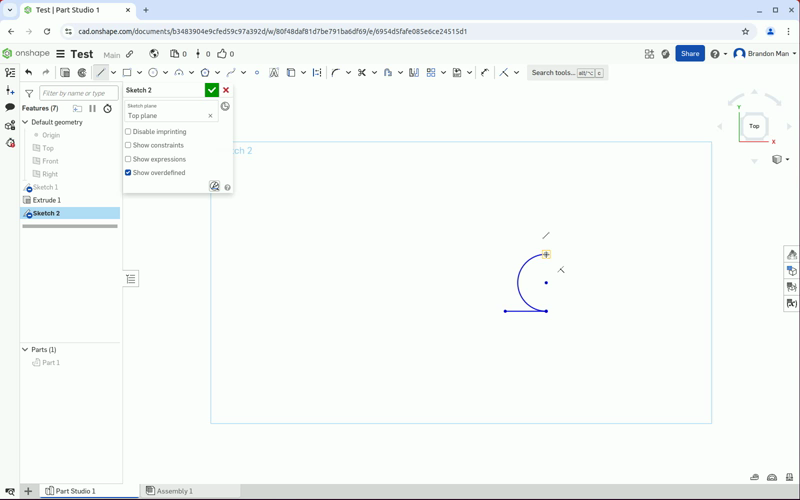
mouse_move(576, 254)
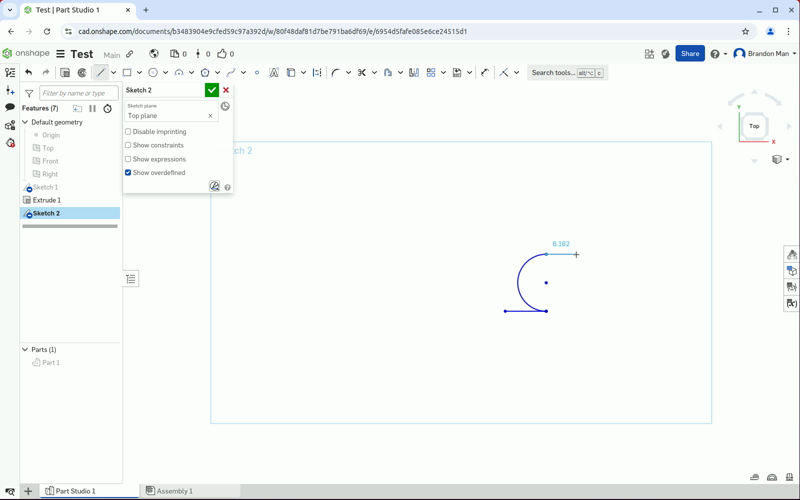
mouse_move(505, 254)
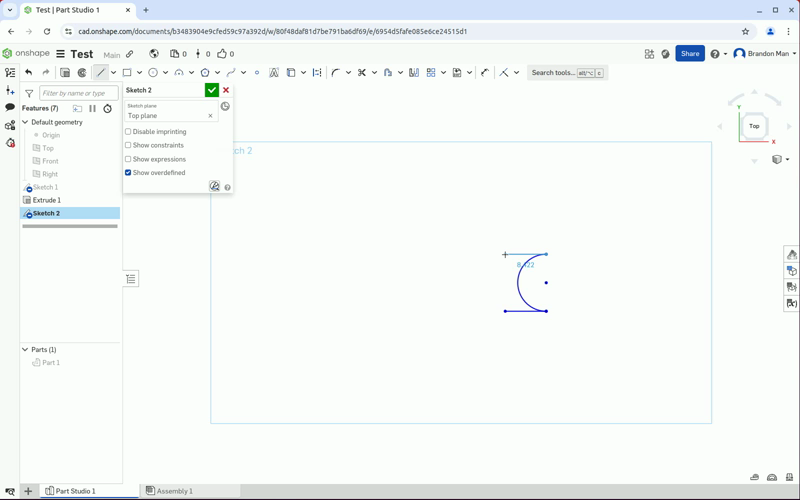
click(505, 254)
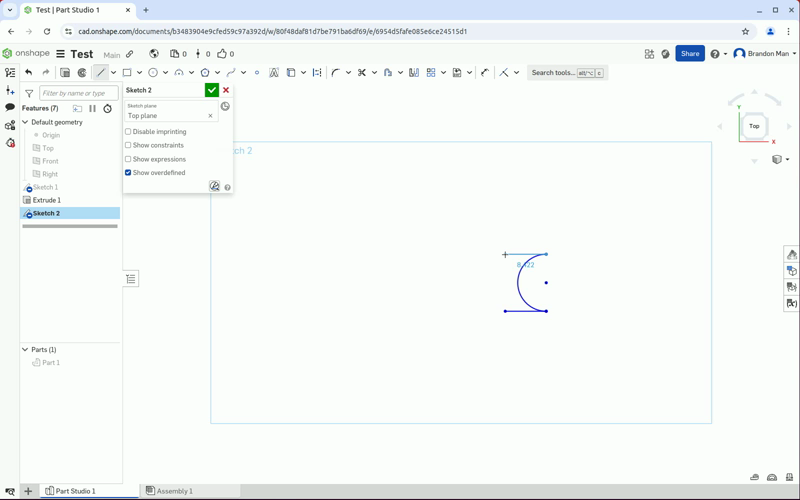
key_up(shift)
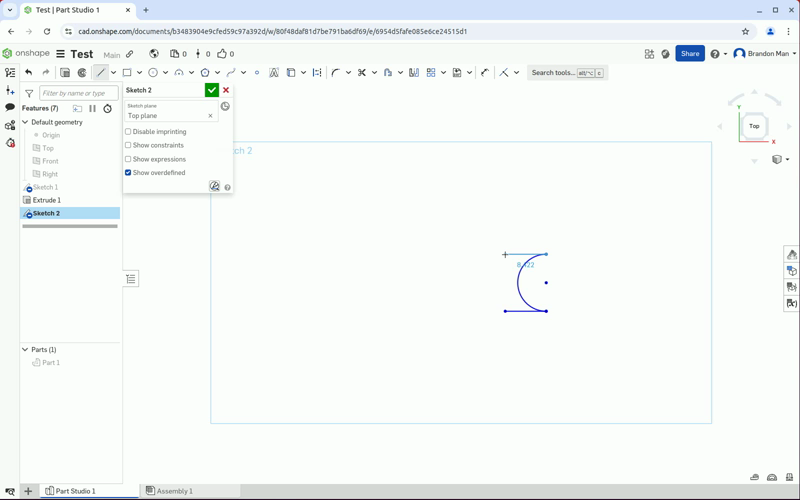
key(esc)
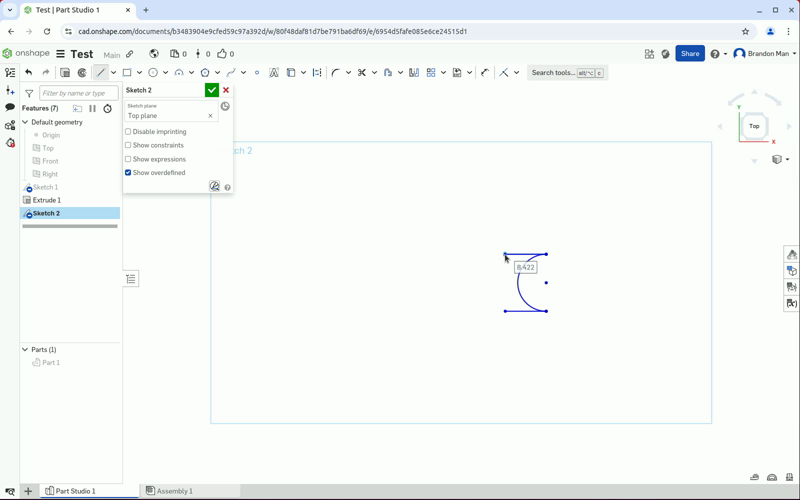
key(a)
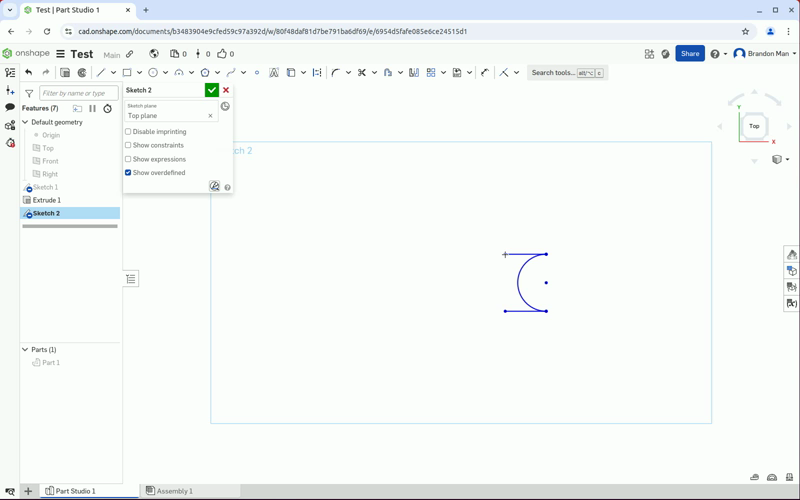
mouse_move(505, 254)
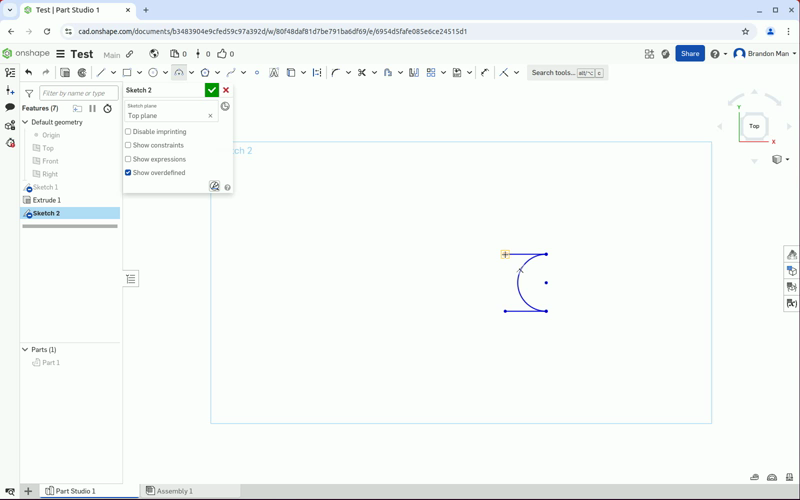
click(505, 254)
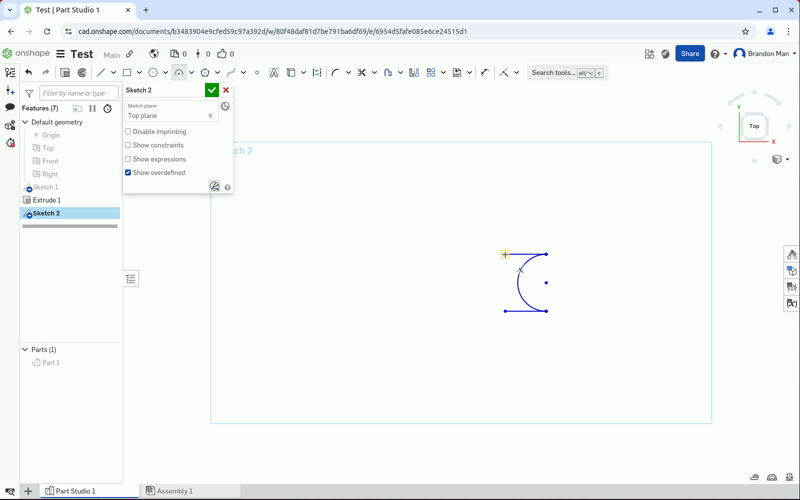
mouse_move(505, 311)
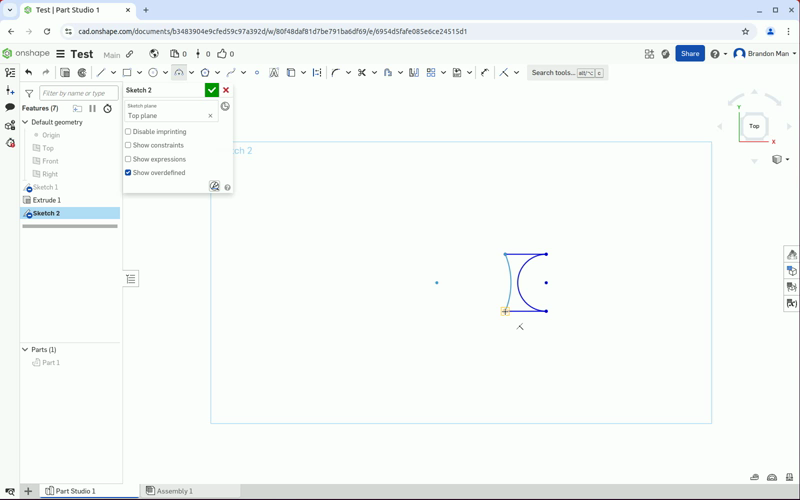
click(505, 311)
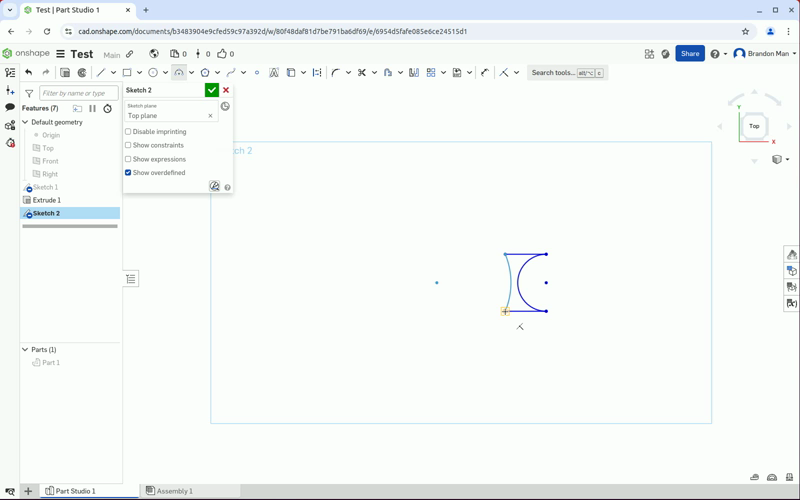
key_down(shift)
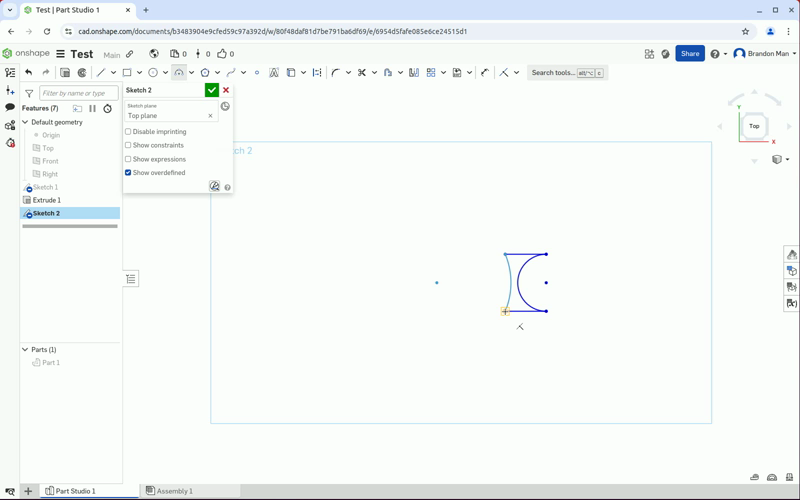
mouse_move(513, 282)
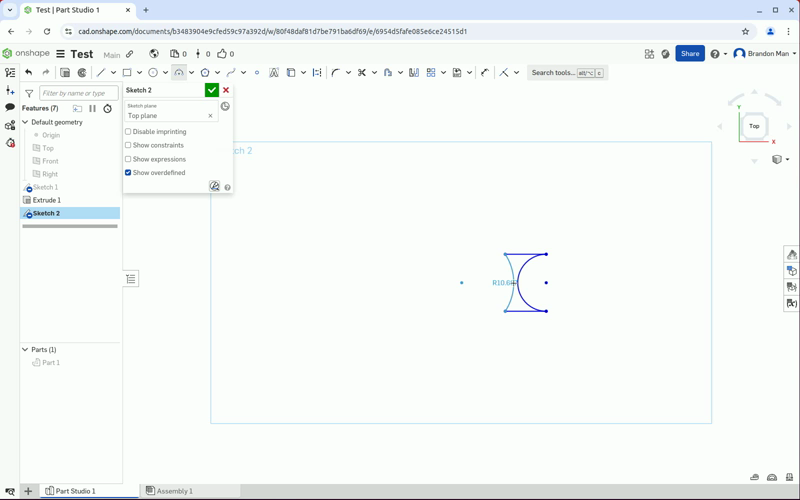
scroll(6)
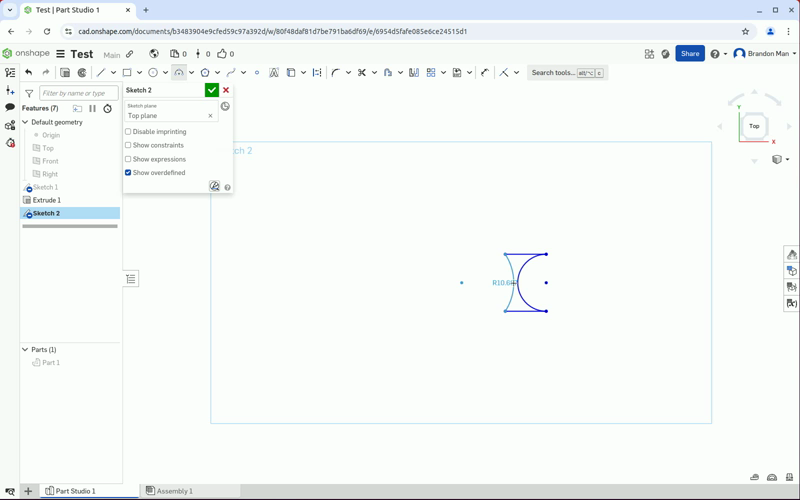
scroll(6)
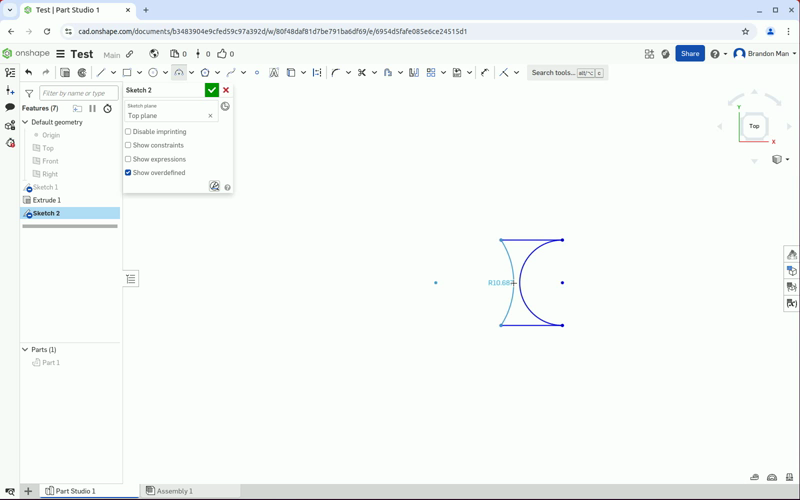
scroll(6)
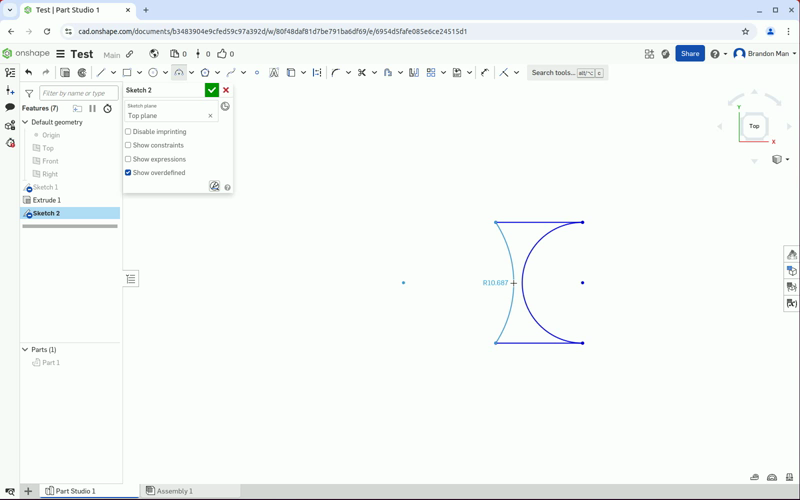
scroll(6)
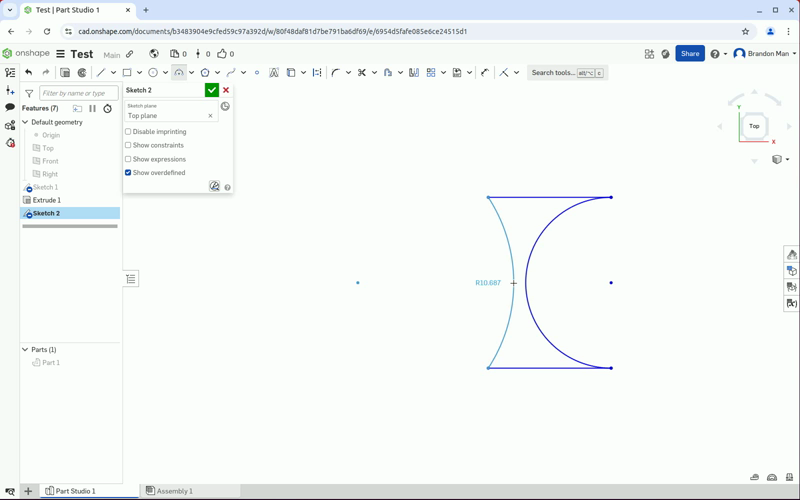
scroll(6)
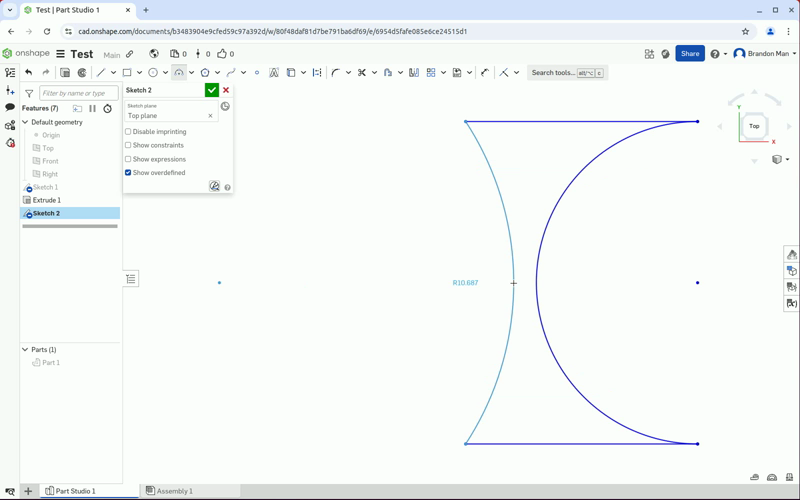
scroll(6)
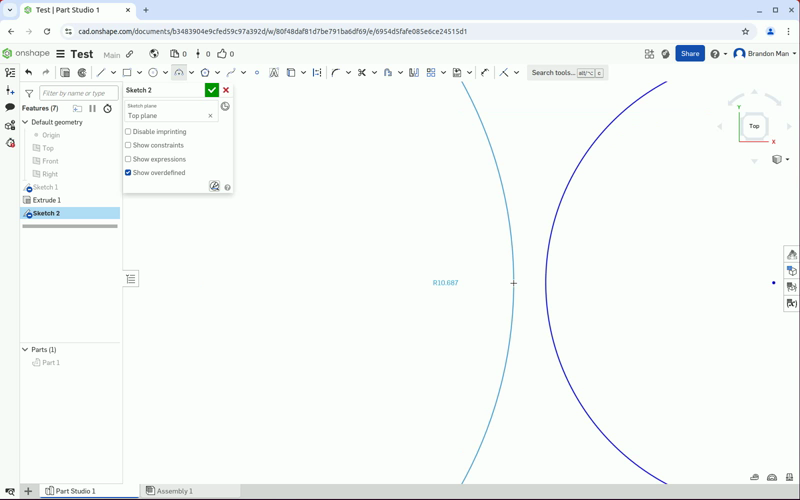
scroll(6)
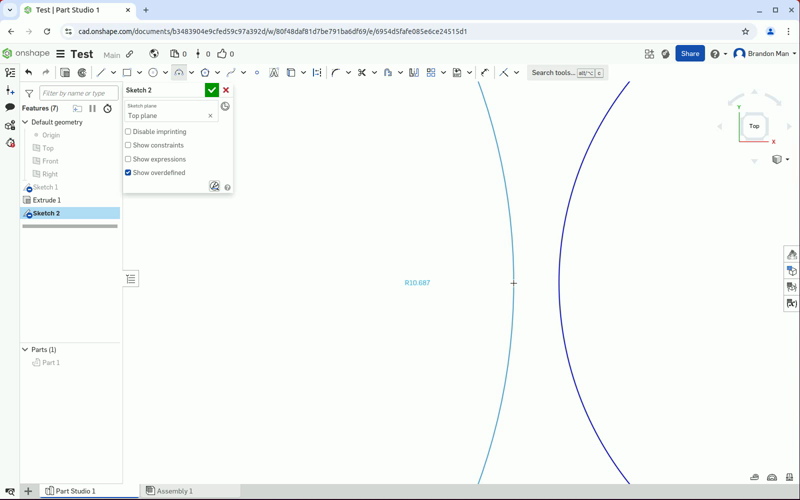
click(513, 282)
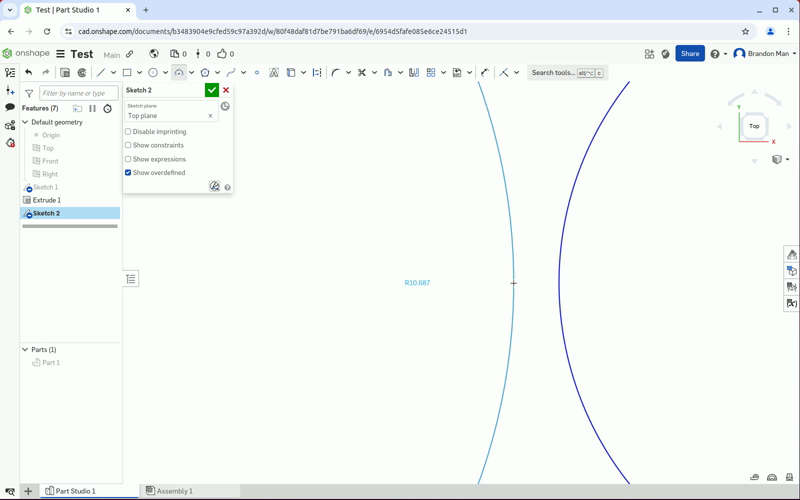
scroll(-6)
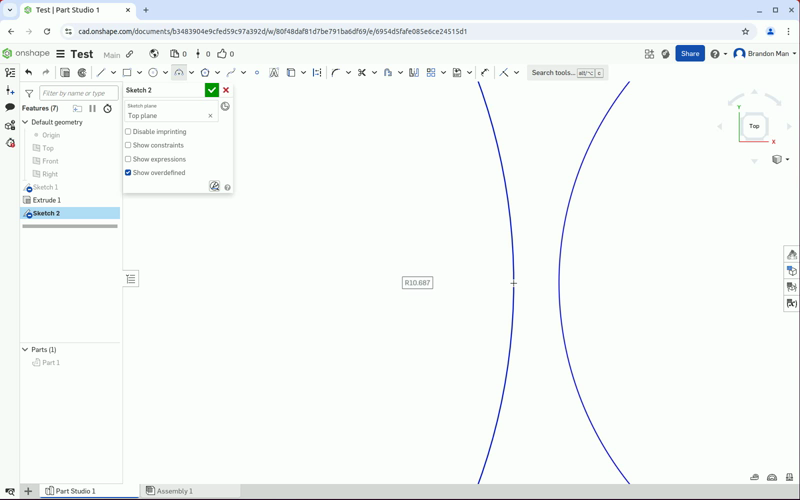
scroll(-6)
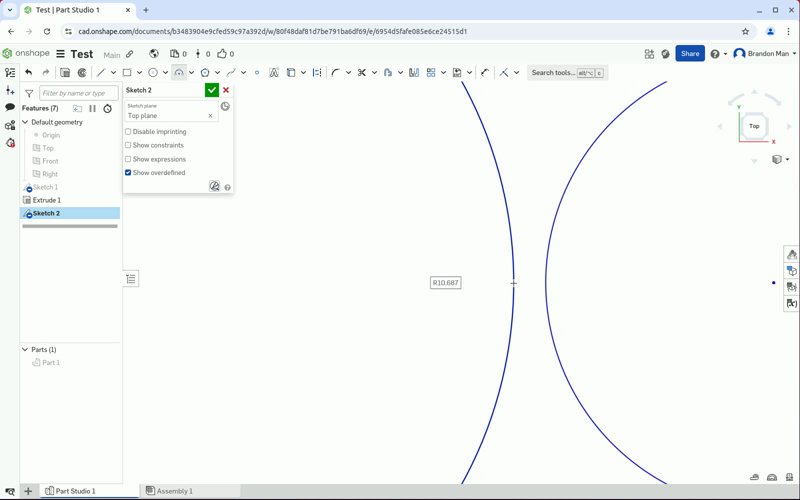
scroll(-6)
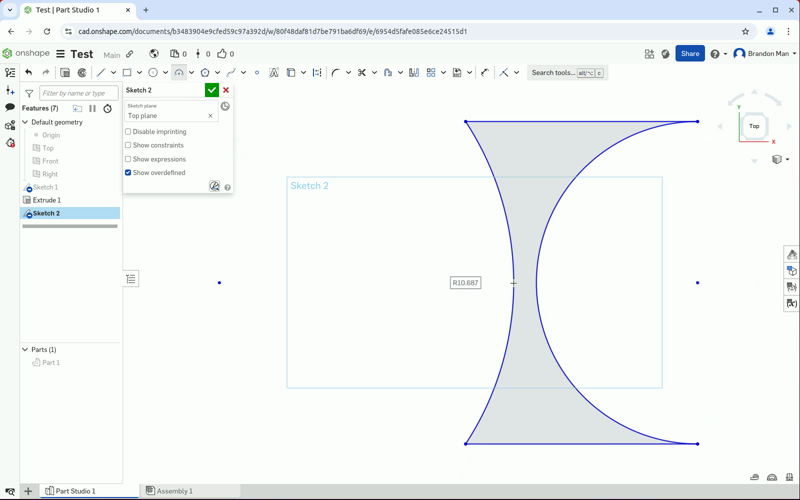
scroll(-6)
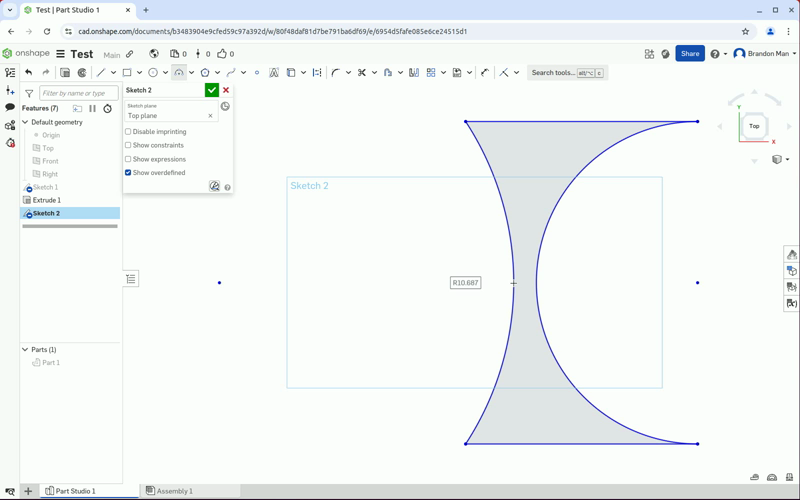
scroll(-6)
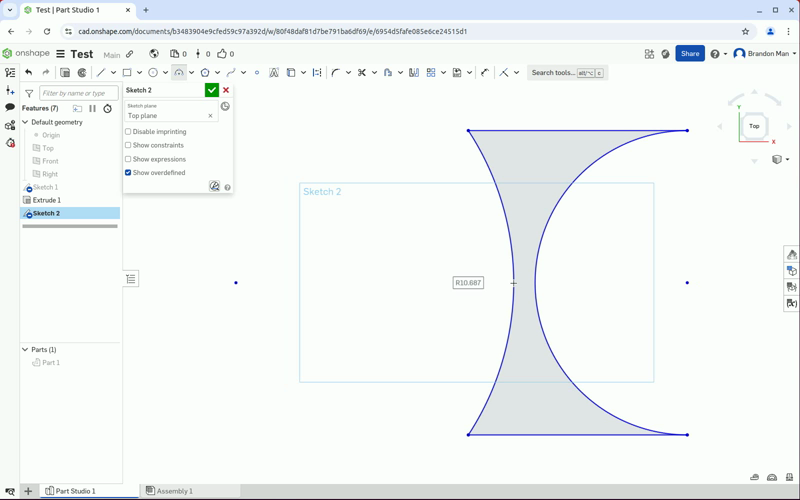
scroll(-6)
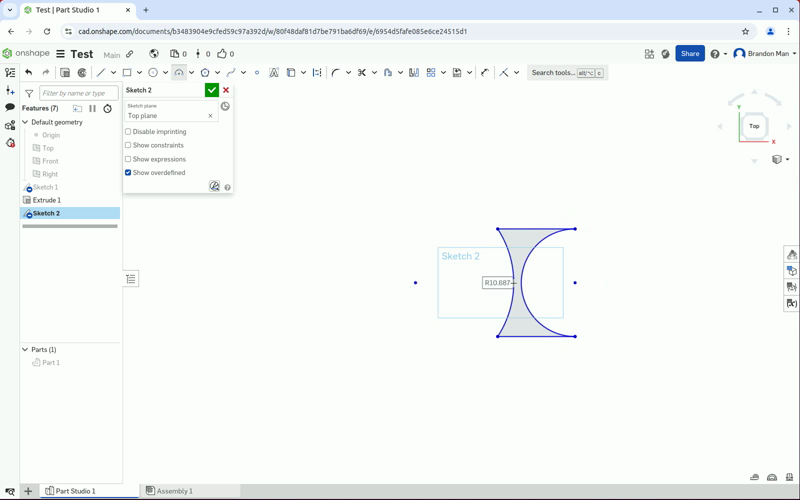
scroll(-6)
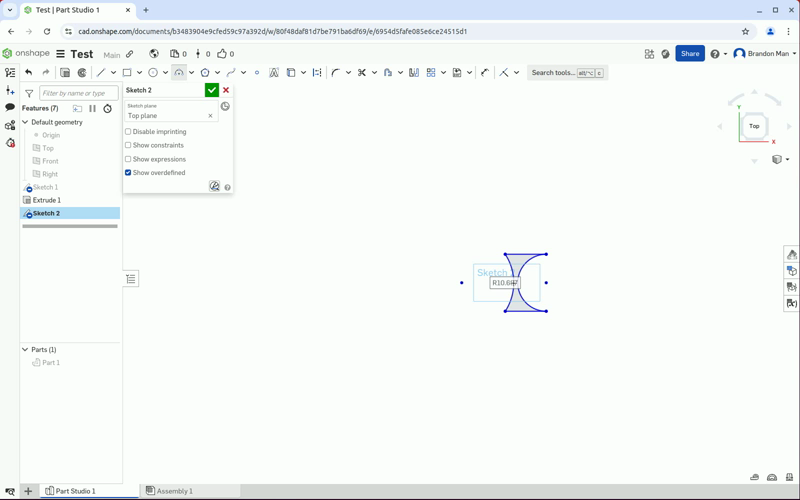
key_up(shift)
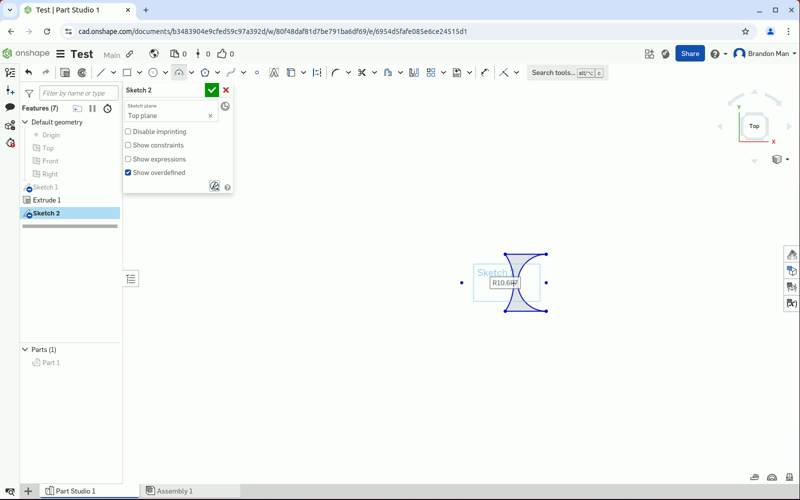
key(esc)
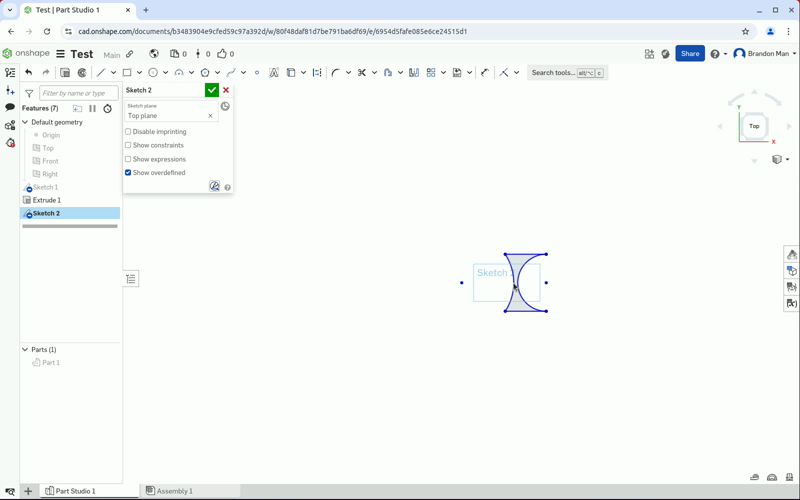
mouse_move(536, 284)
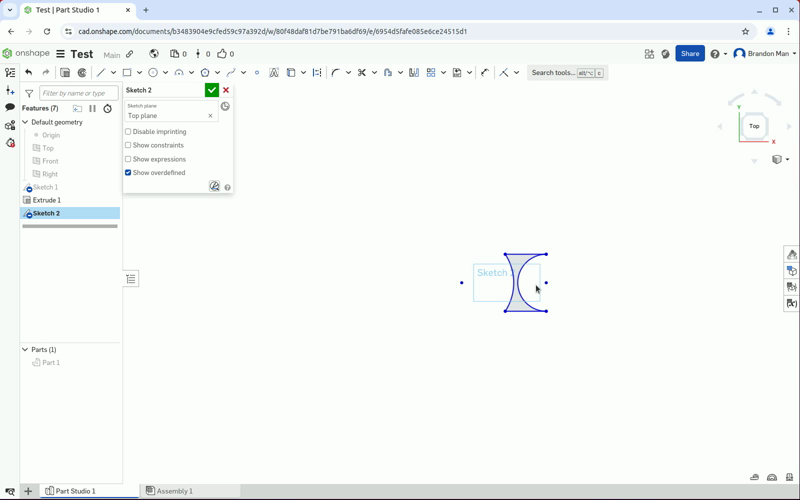
scroll(6)
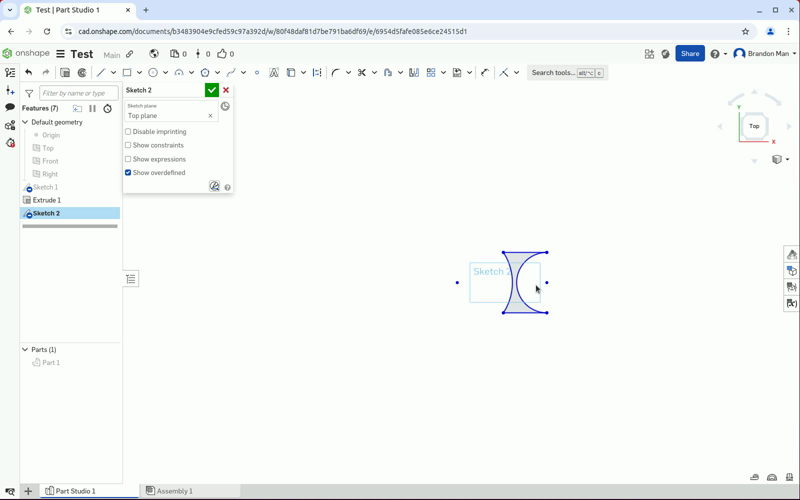
scroll(6)
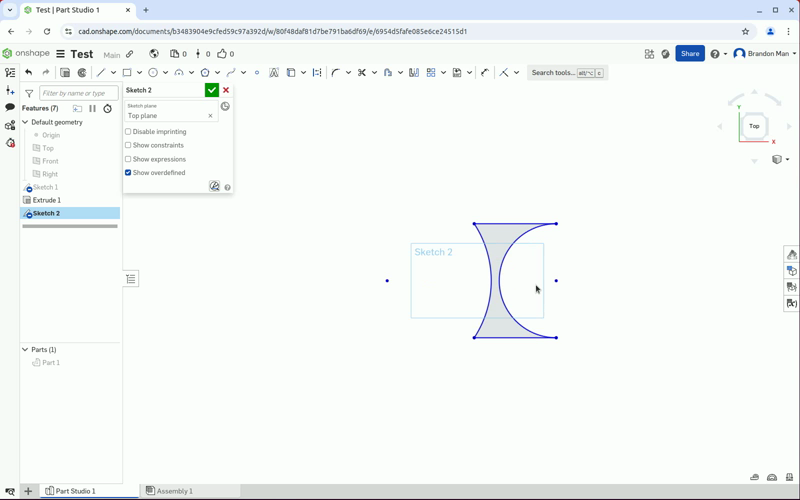
scroll(6)
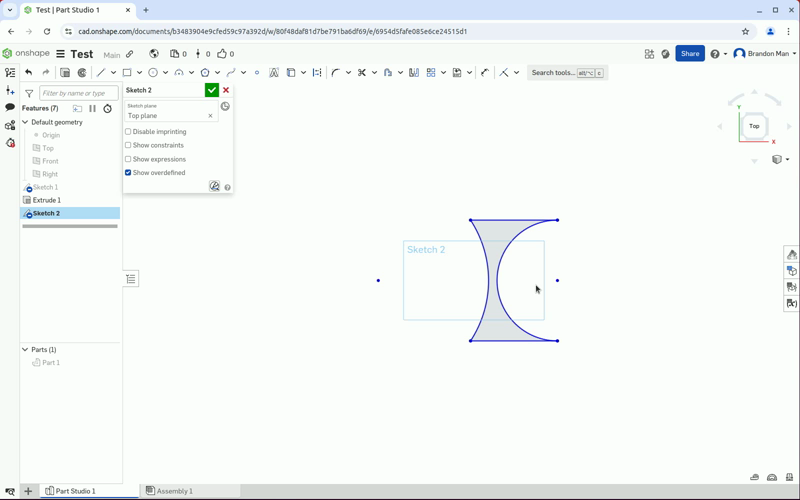
scroll(6)
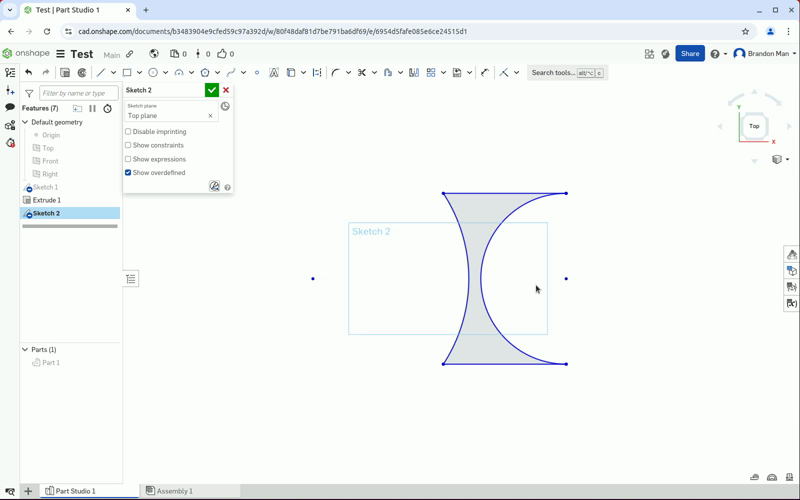
scroll(6)
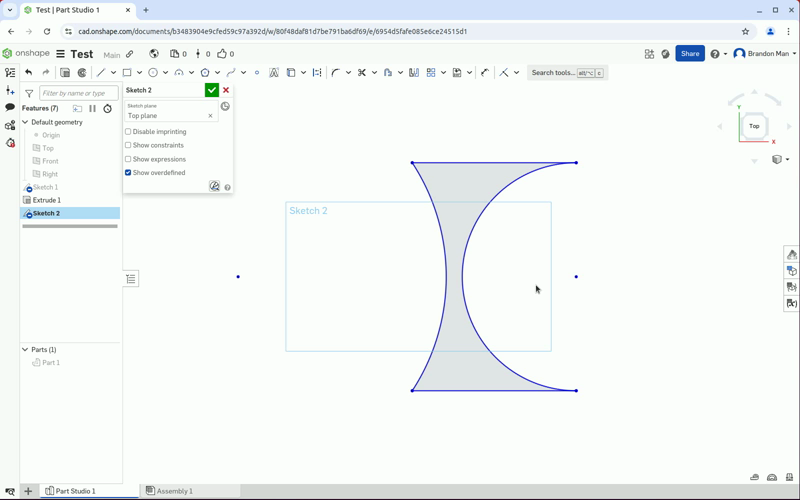
scroll(6)
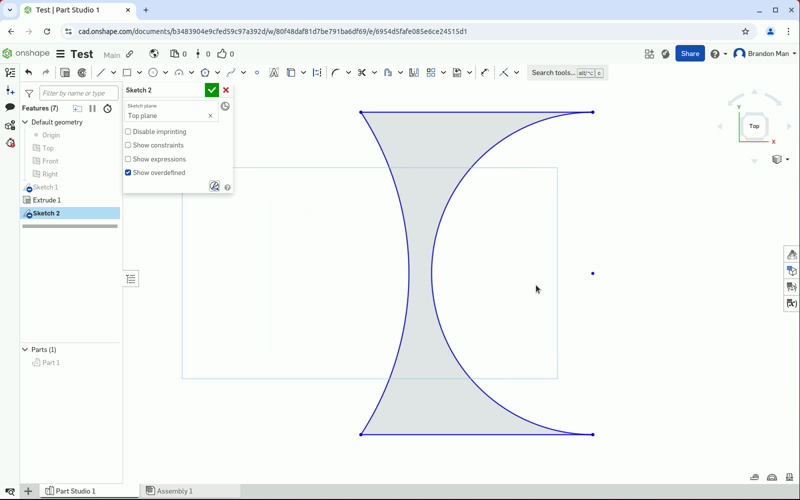
scroll(6)
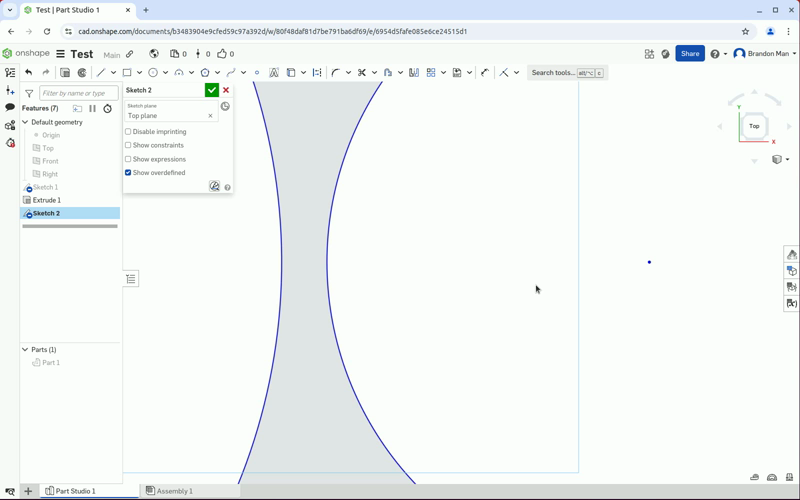
click(536, 284)
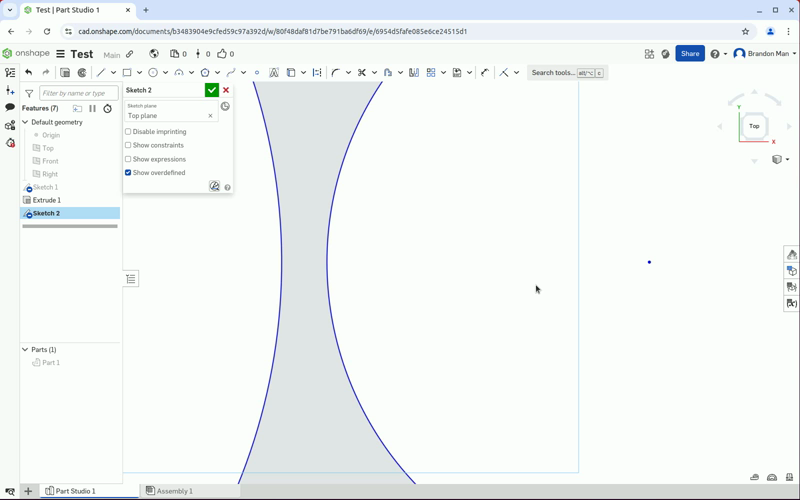
scroll(-6)
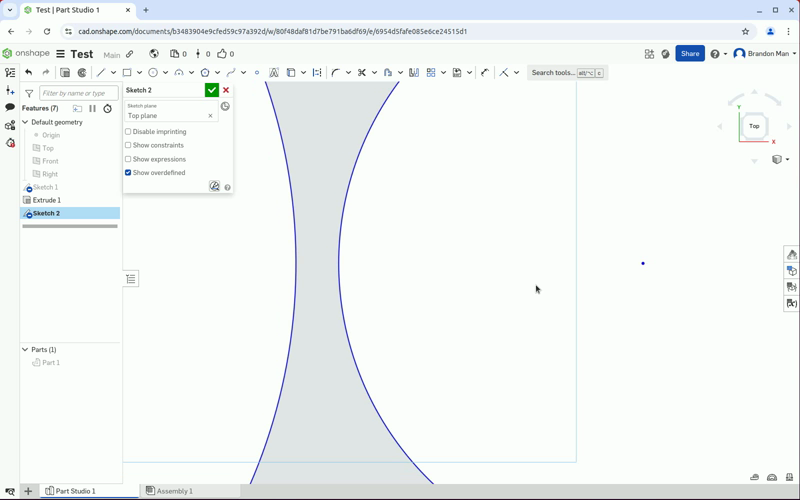
scroll(-6)
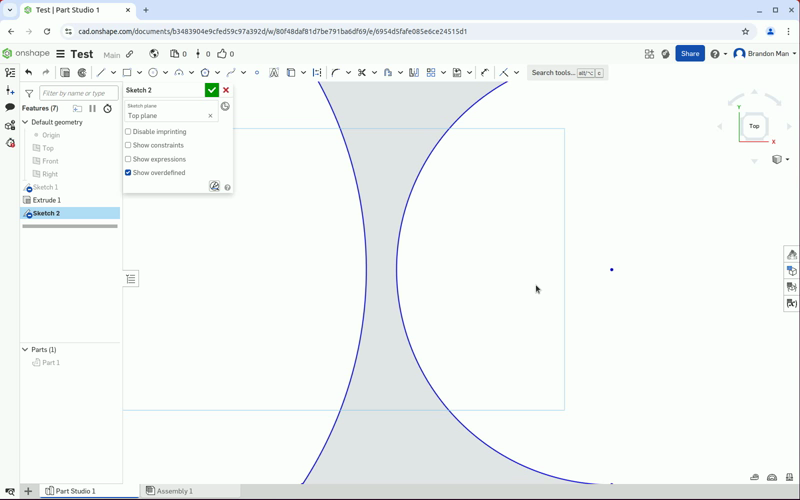
scroll(-6)
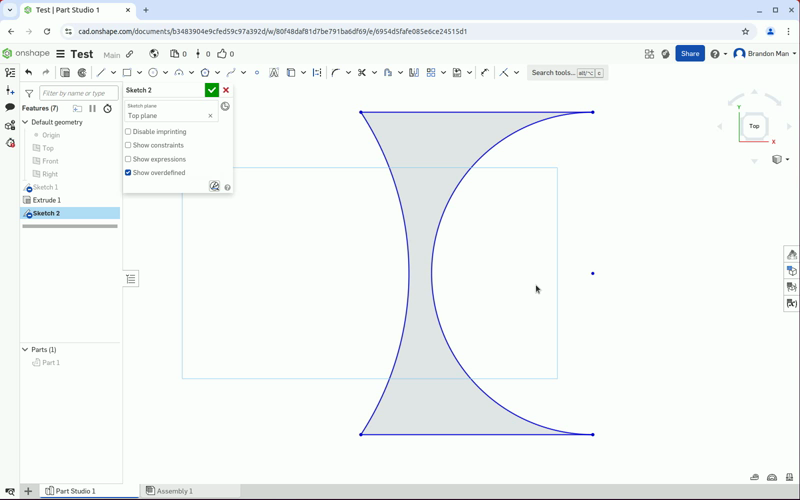
scroll(-6)
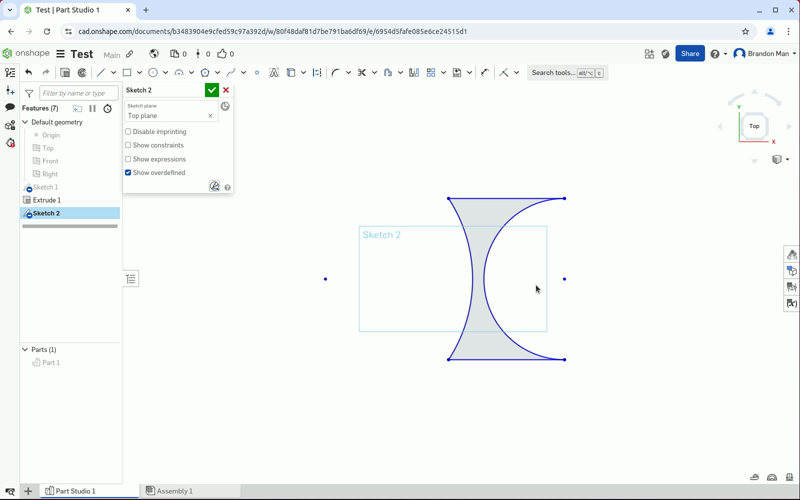
scroll(-6)
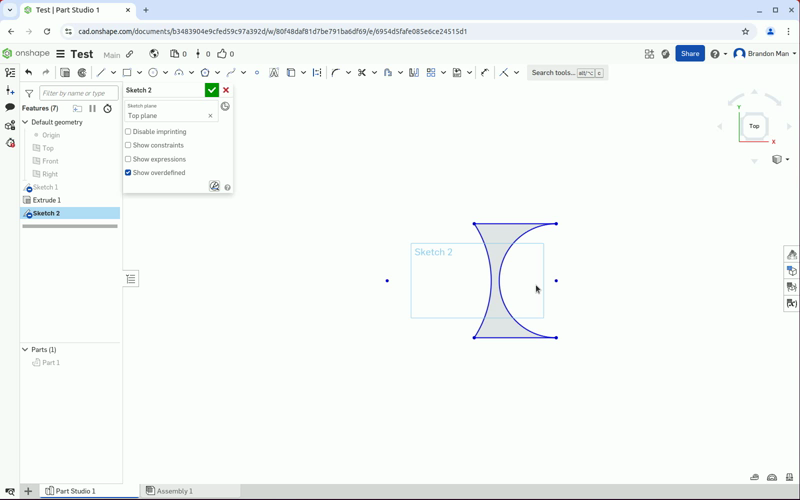
scroll(-6)
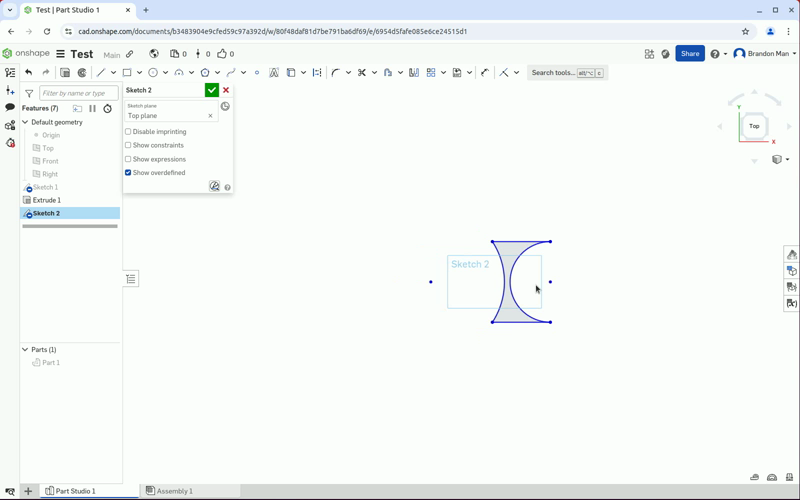
scroll(-6)
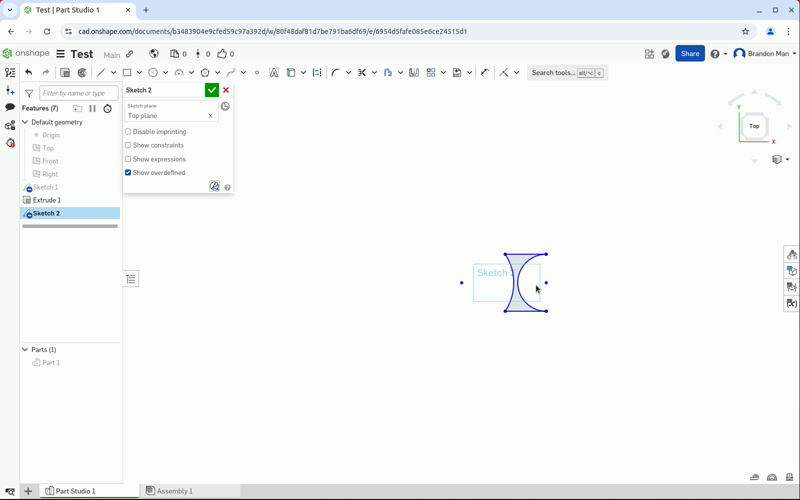
mouse_move(73, 352)
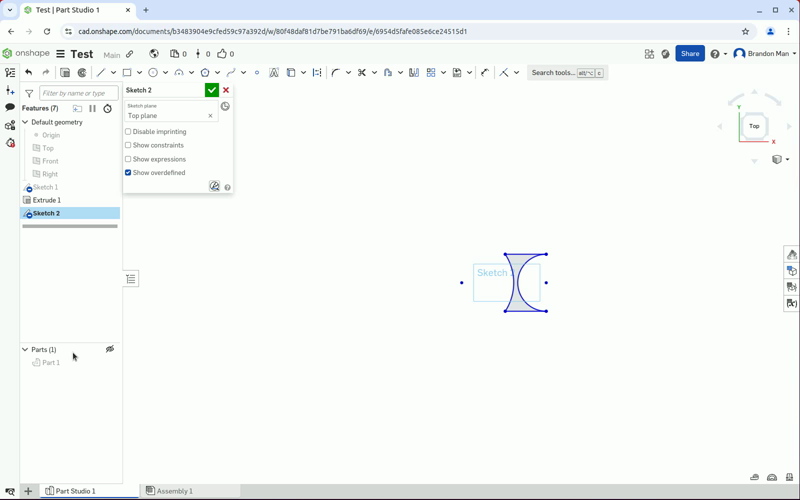
key(shift+y)
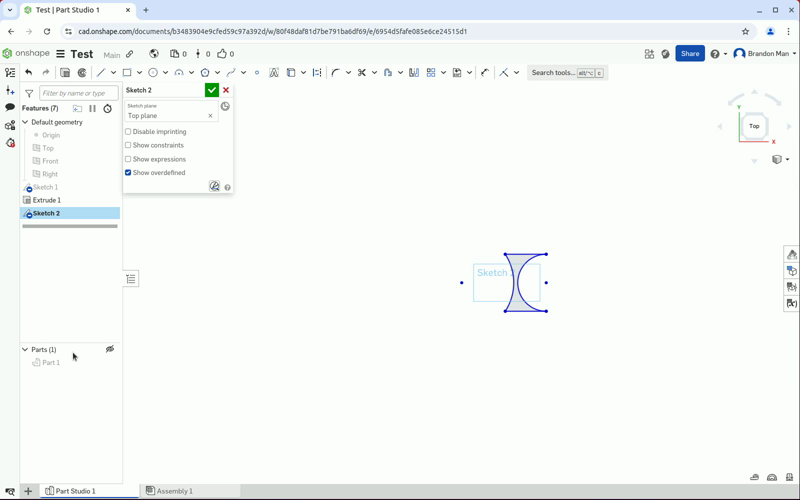
key(shift+e)
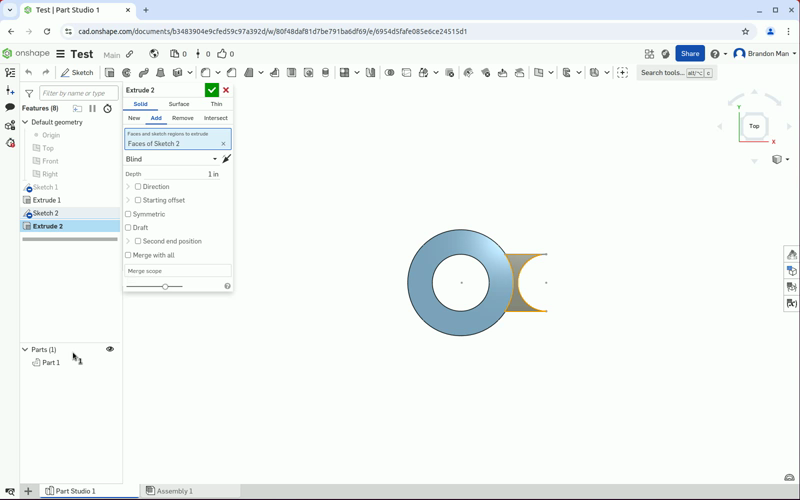
mouse_move(143, 106)
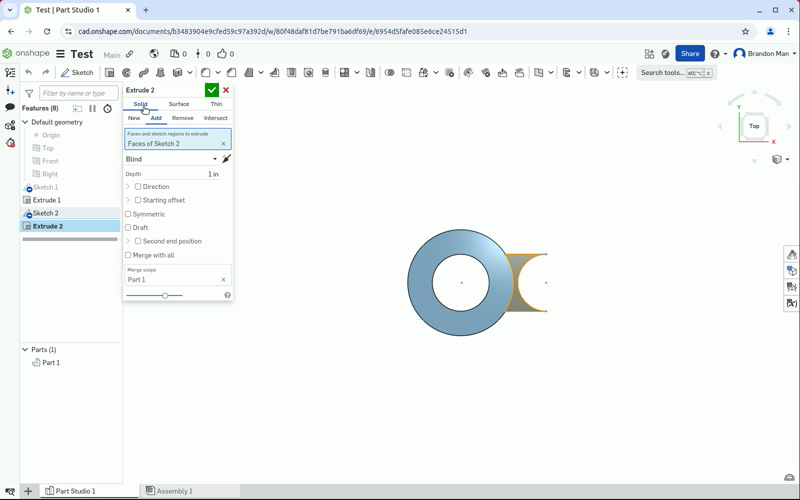
click(143, 106)
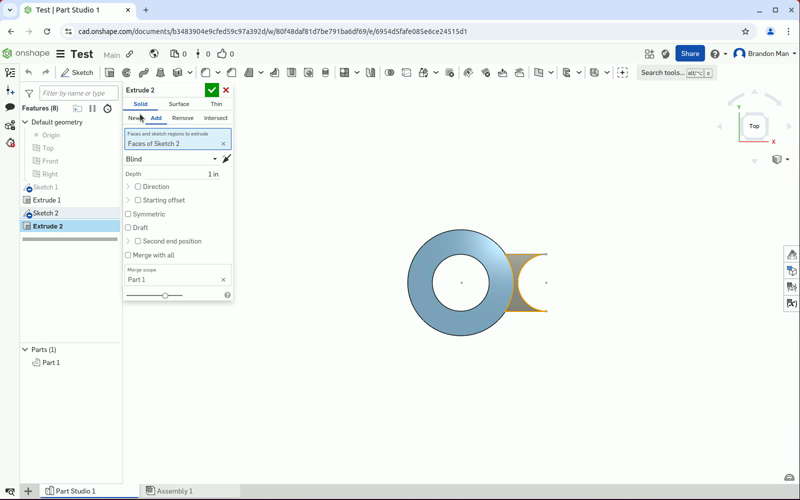
mouse_move(137, 120)
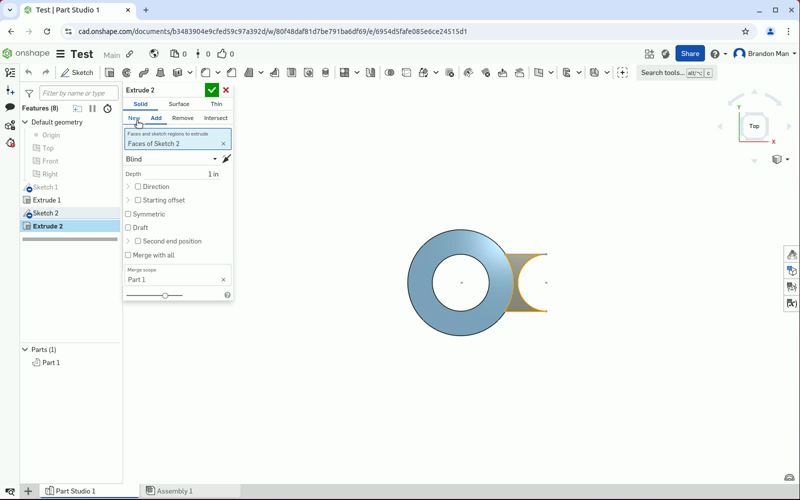
click(137, 120)
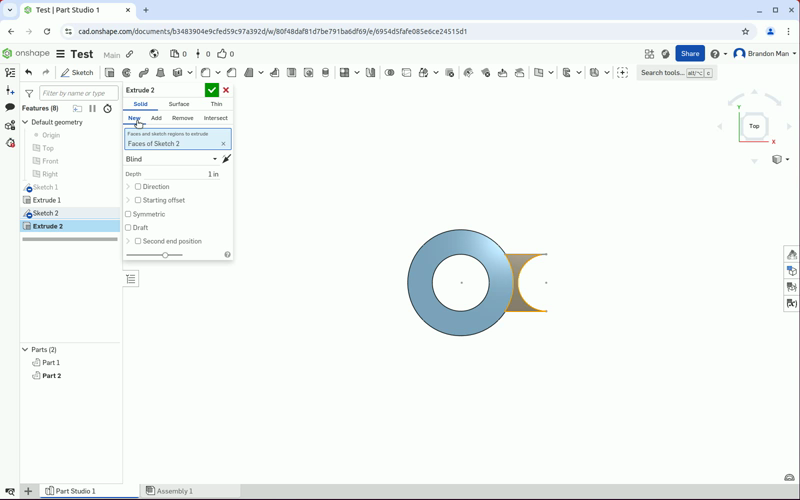
key(tab, 4)
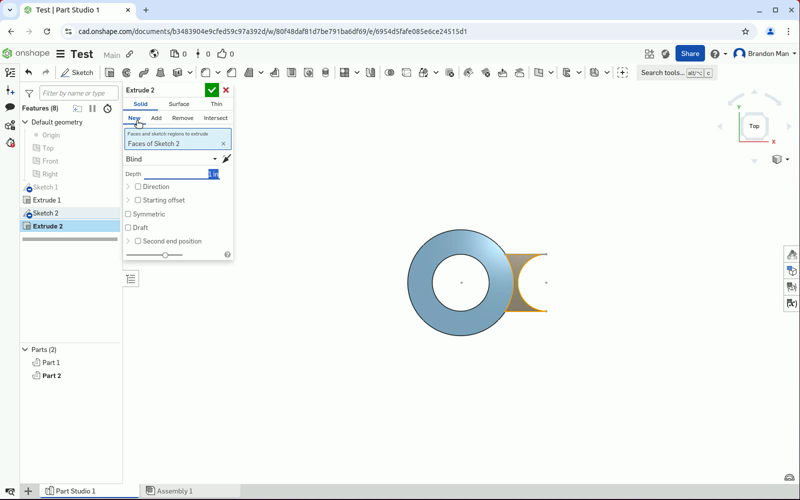
text(8.184)
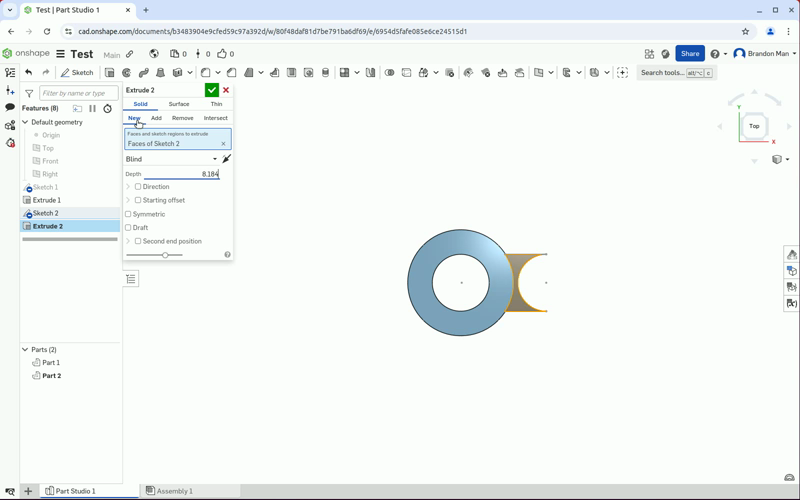
key(enter)
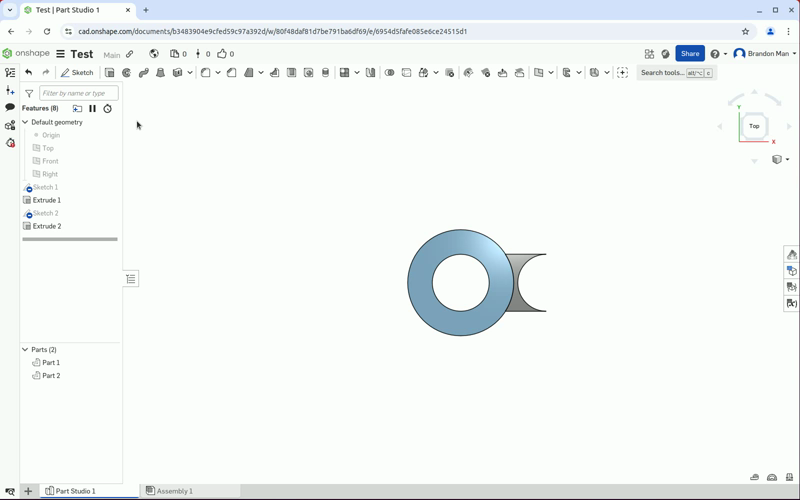
key(shift+h)
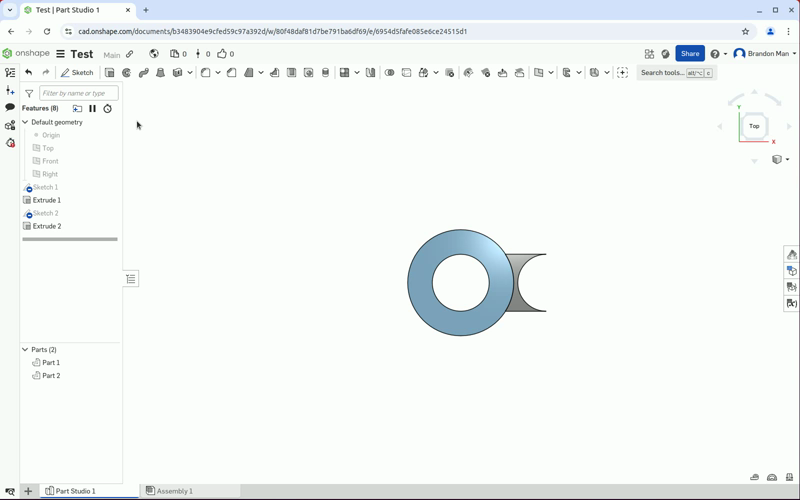
key(shift+h)
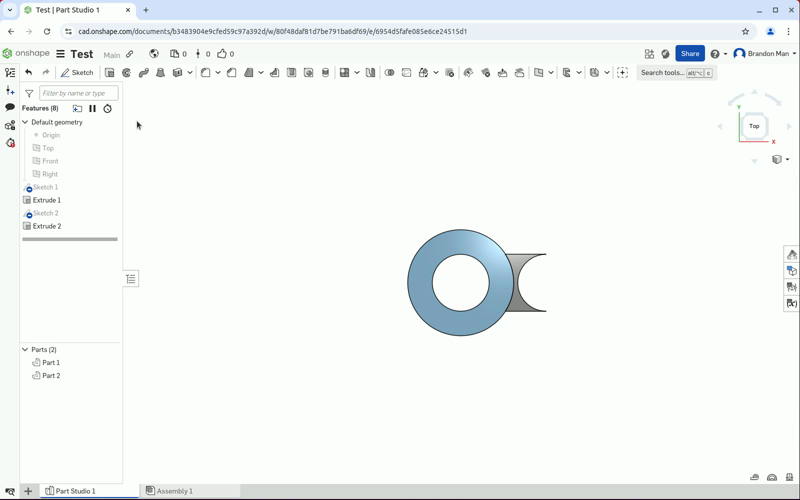
mouse_move(73, 189)
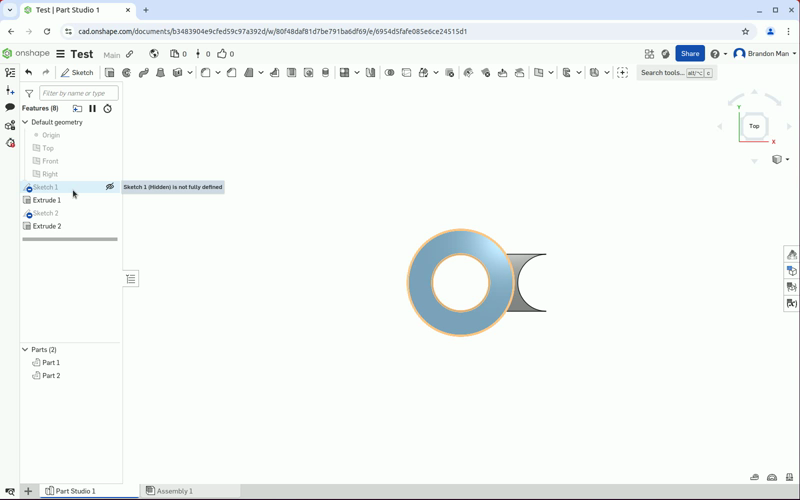
click(73, 189)
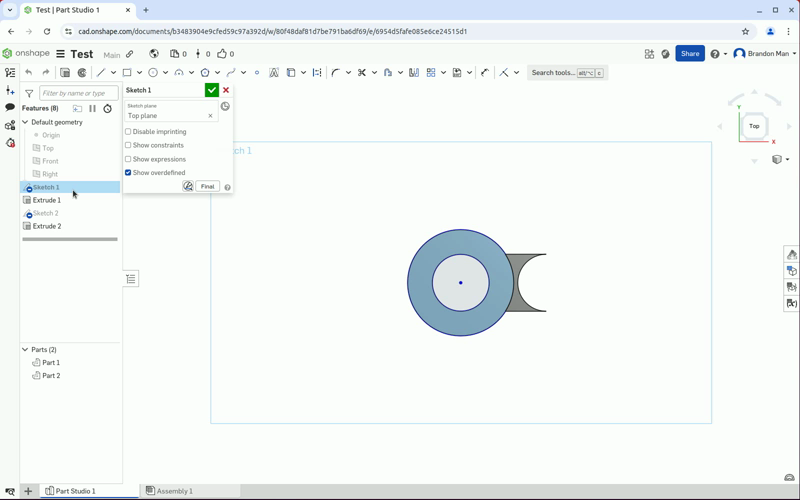
mouse_move(229, 92)
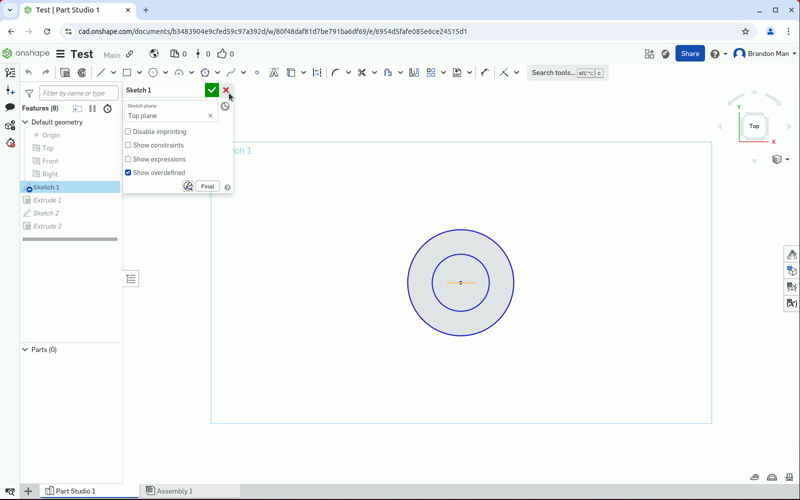
click(229, 92)
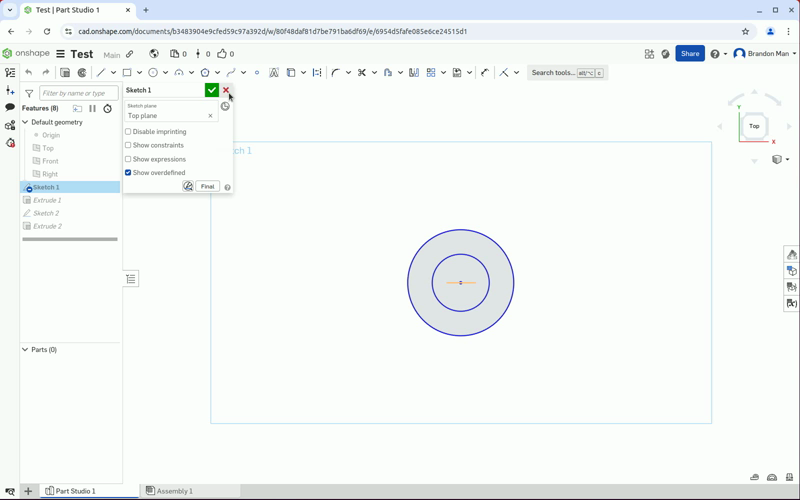
key(shift+s)
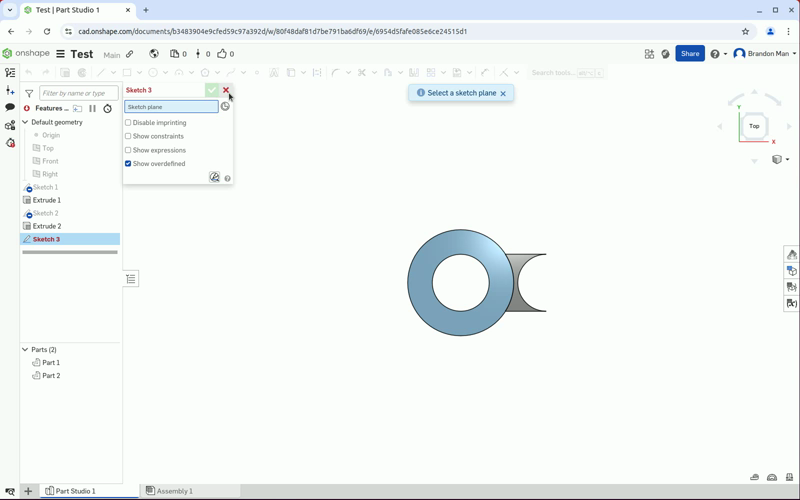
mouse_move(73, 150)
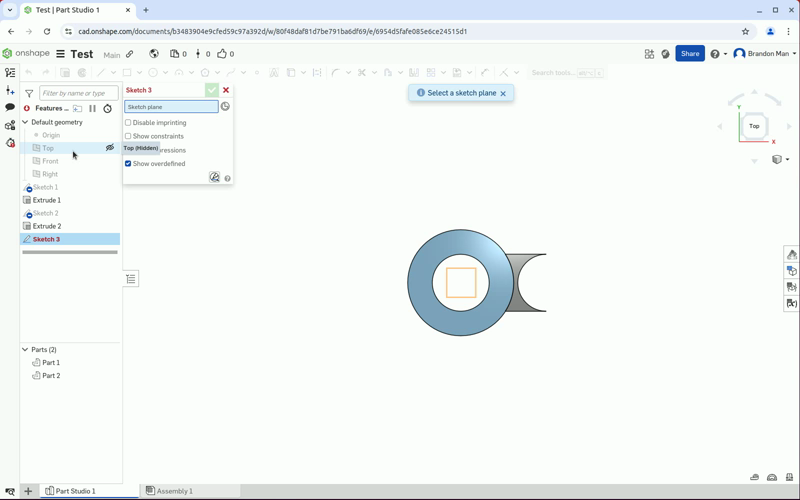
click(73, 150)
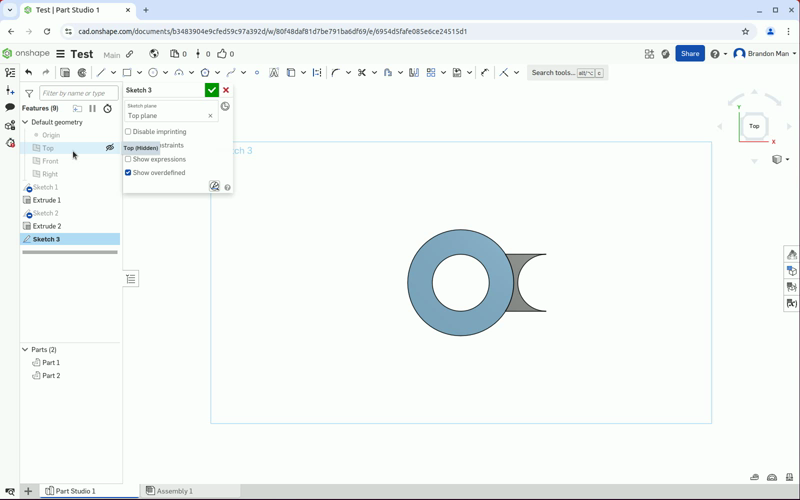
mouse_move(73, 352)
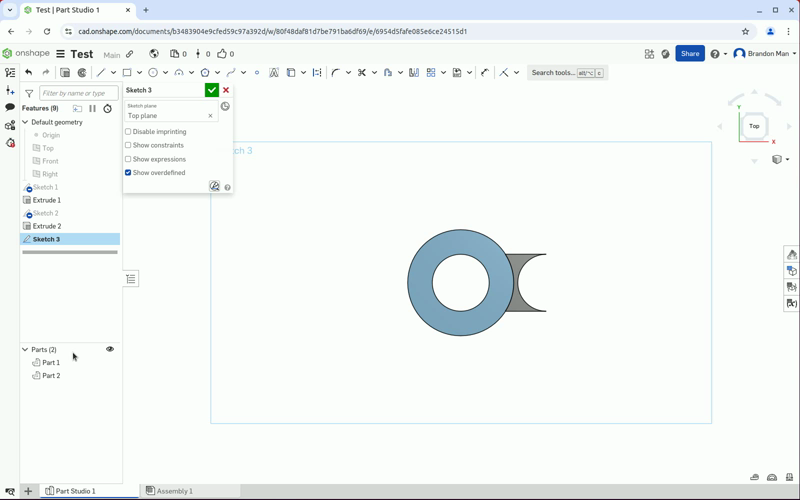
key(y)
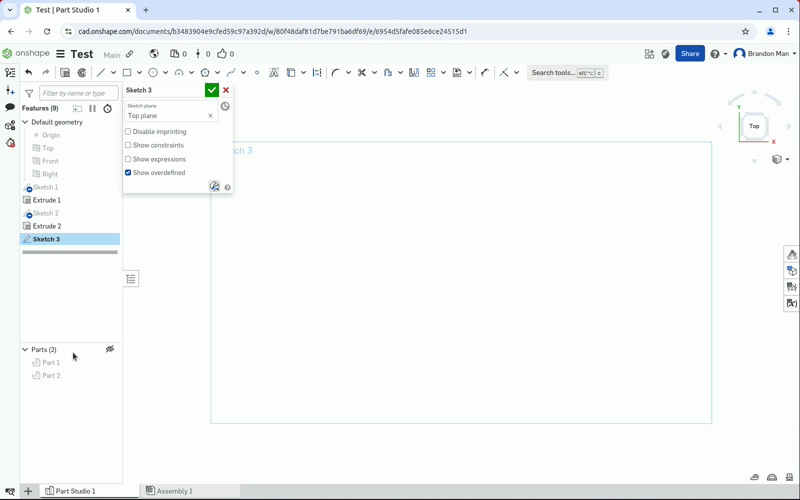
key(l)
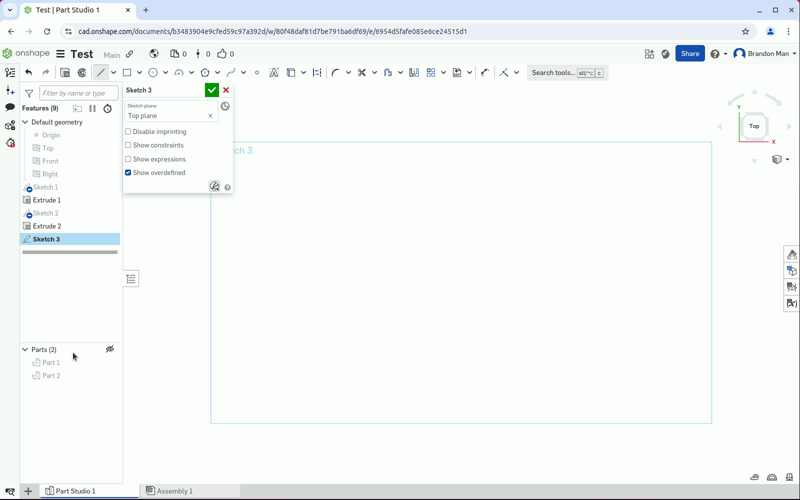
key_down(shift)
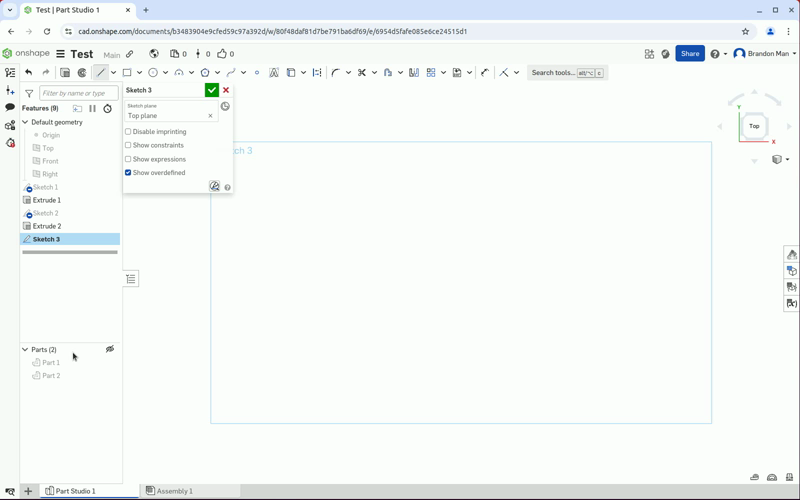
mouse_move(505, 311)
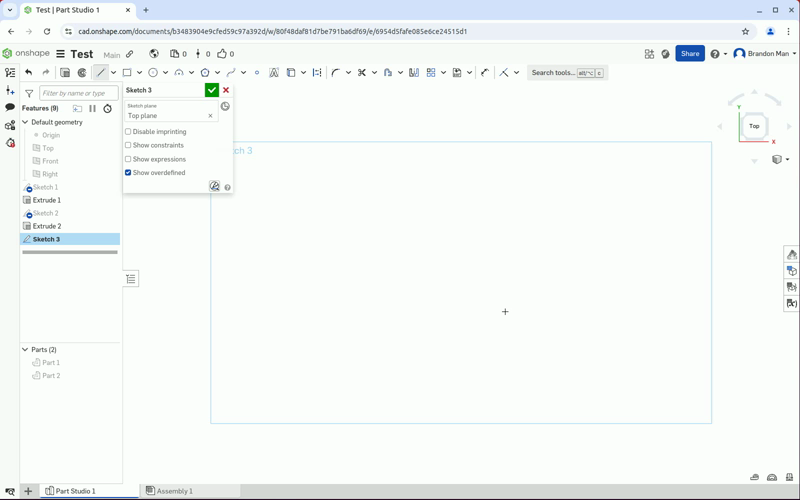
click(505, 311)
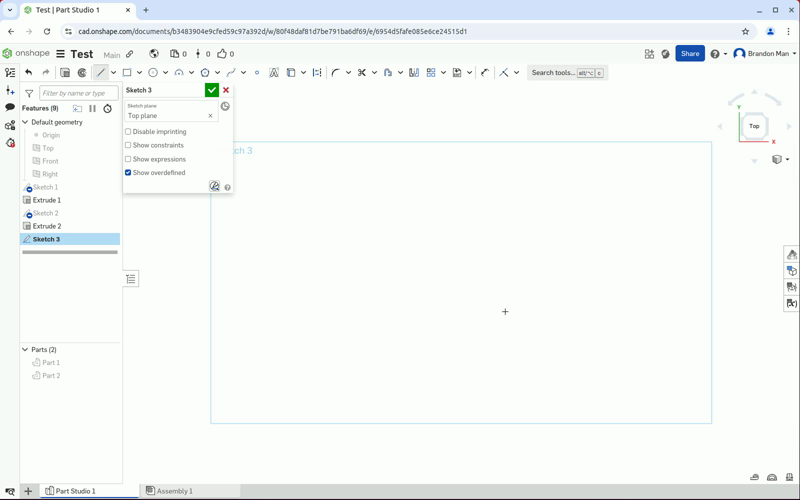
key_up(shift)
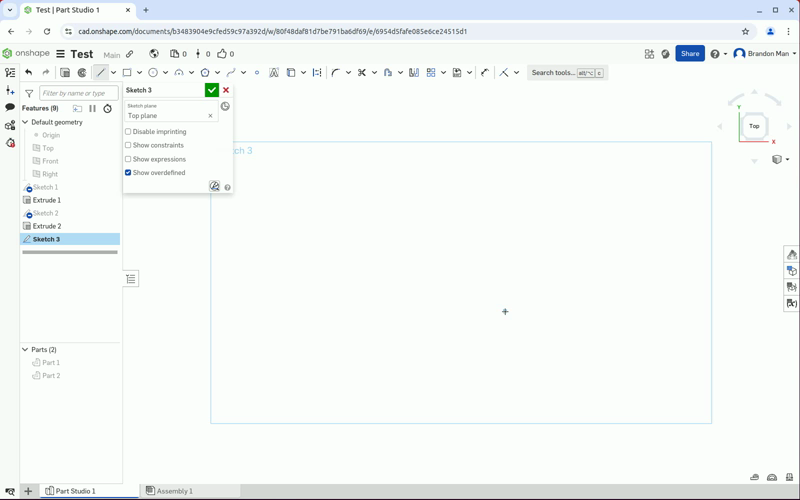
key_down(shift)
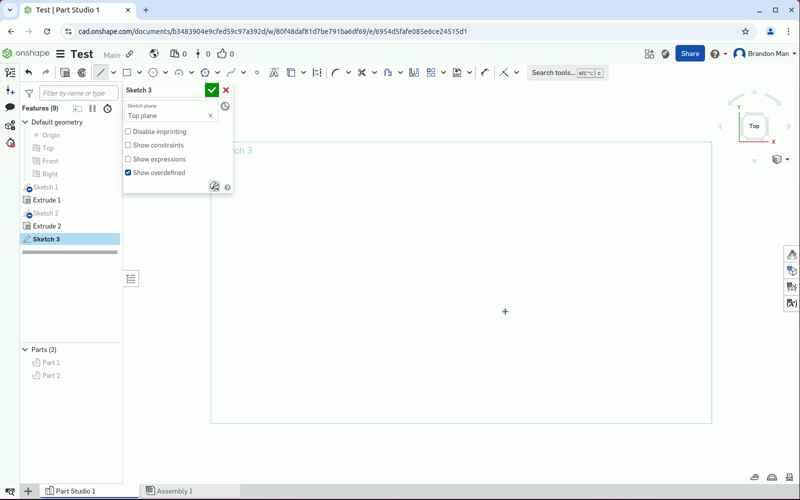
mouse_move(535, 311)
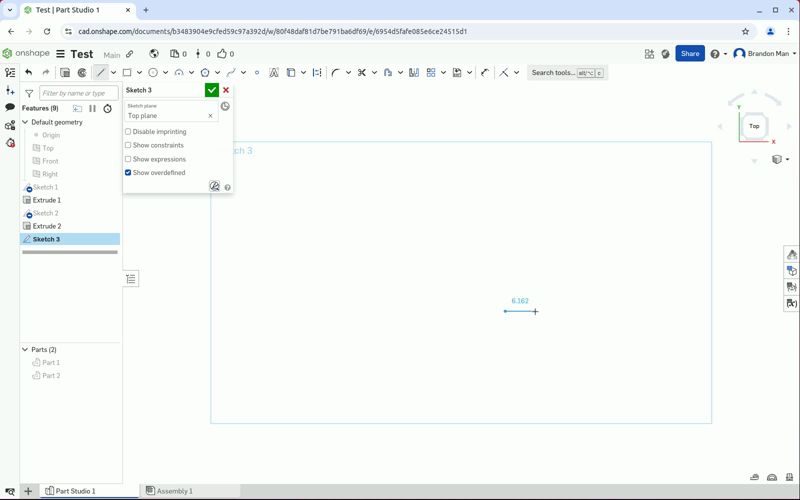
mouse_move(546, 311)
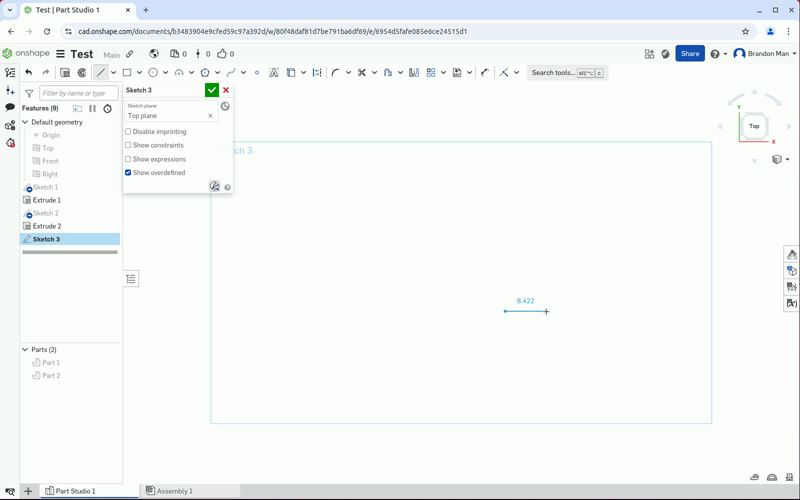
click(546, 311)
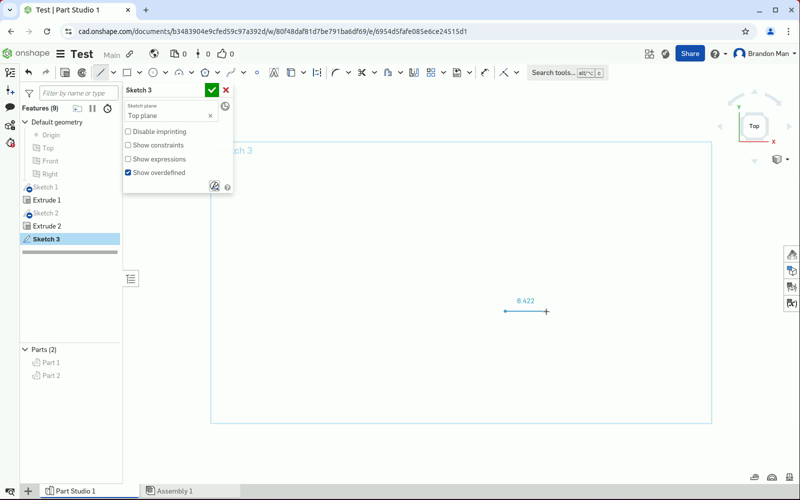
key_up(shift)
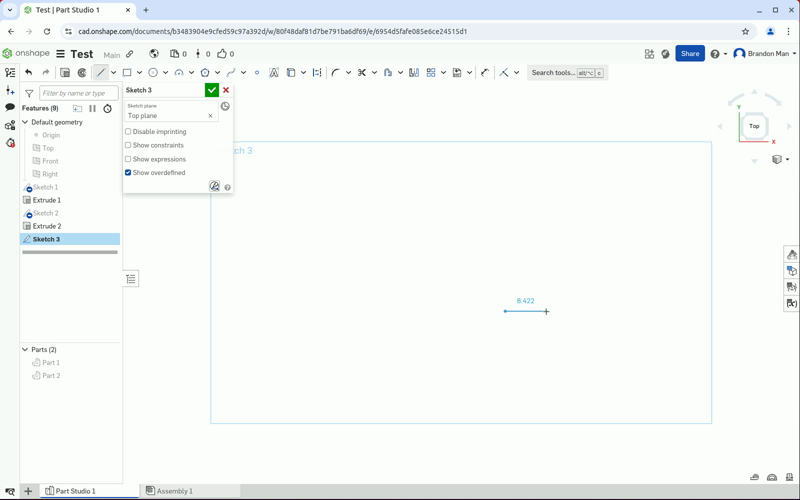
key(esc)
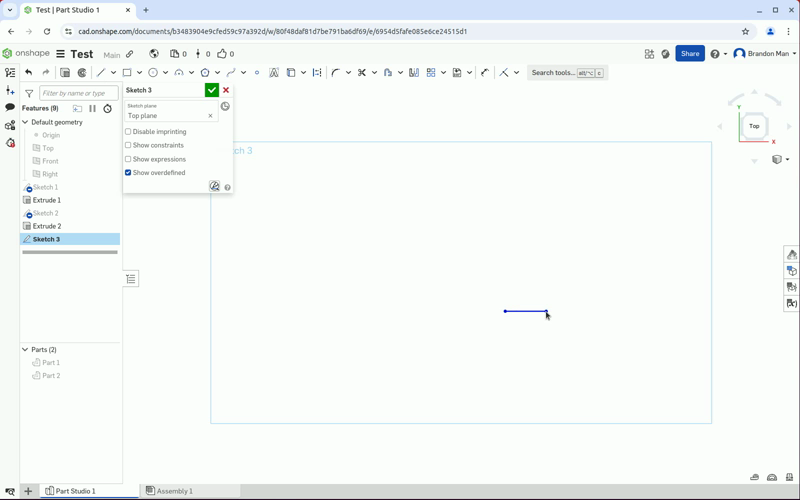
key(a)
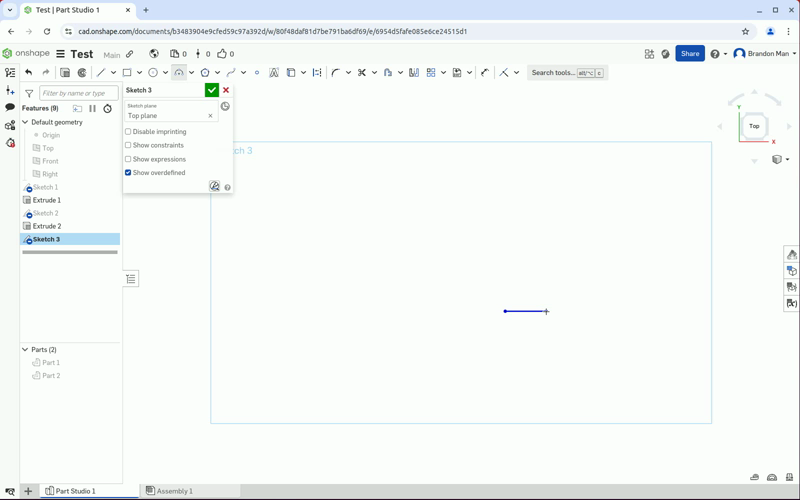
mouse_move(546, 311)
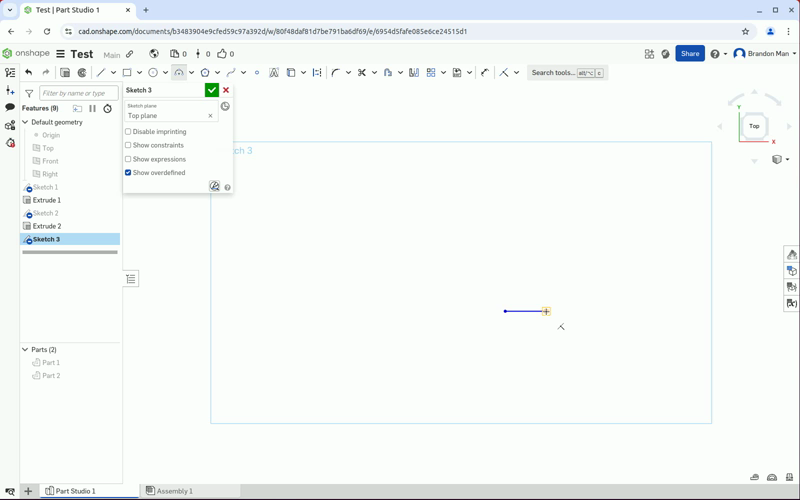
click(546, 311)
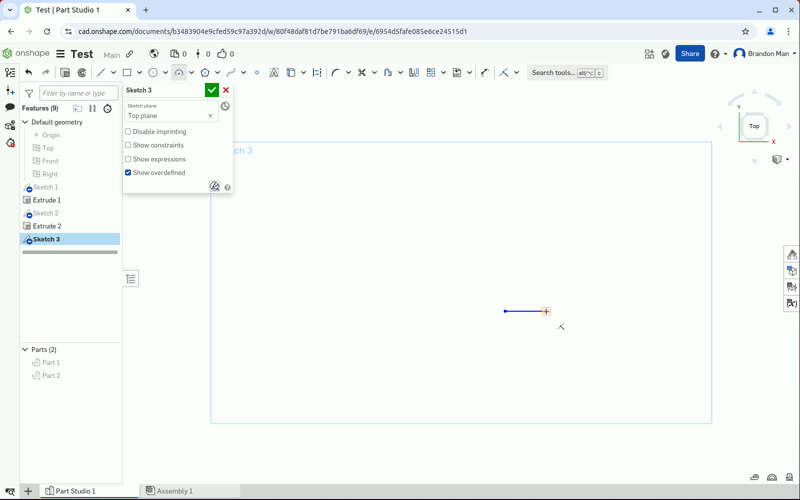
key_down(shift)
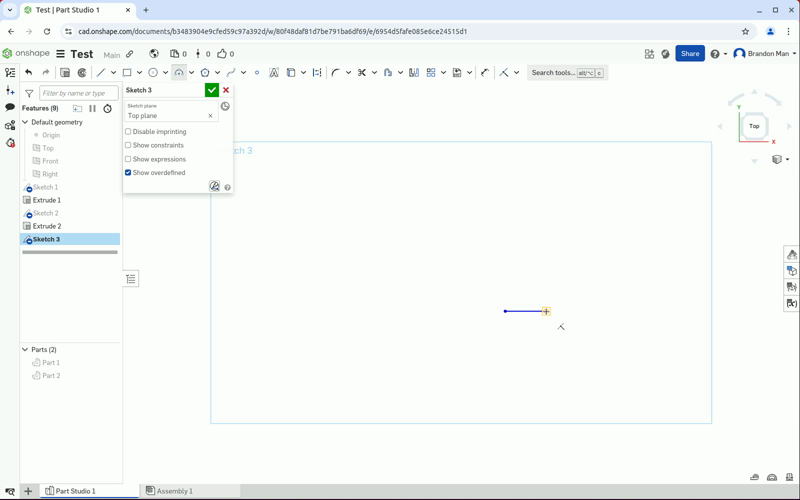
mouse_move(546, 254)
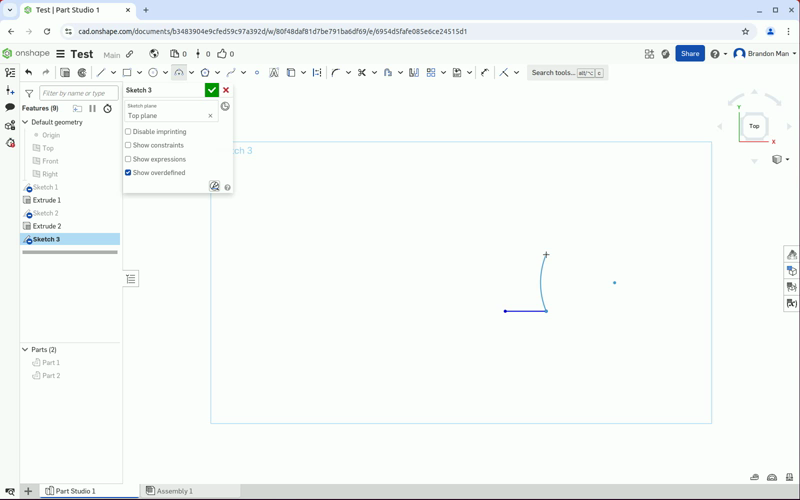
click(546, 254)
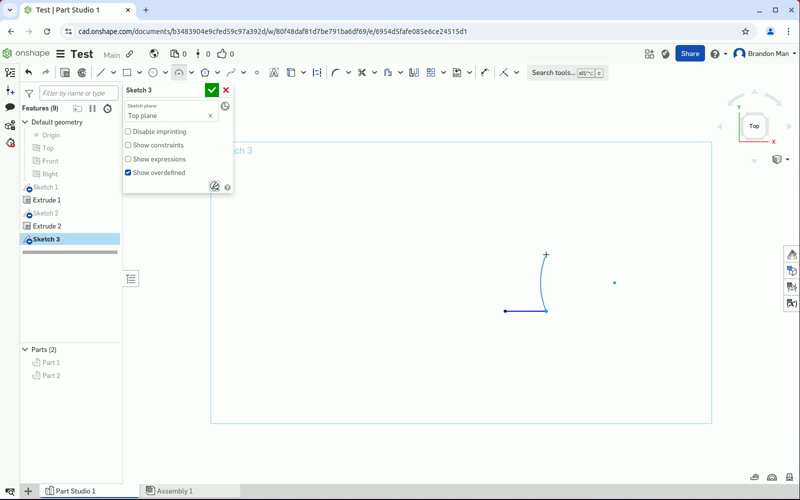
mouse_move(517, 282)
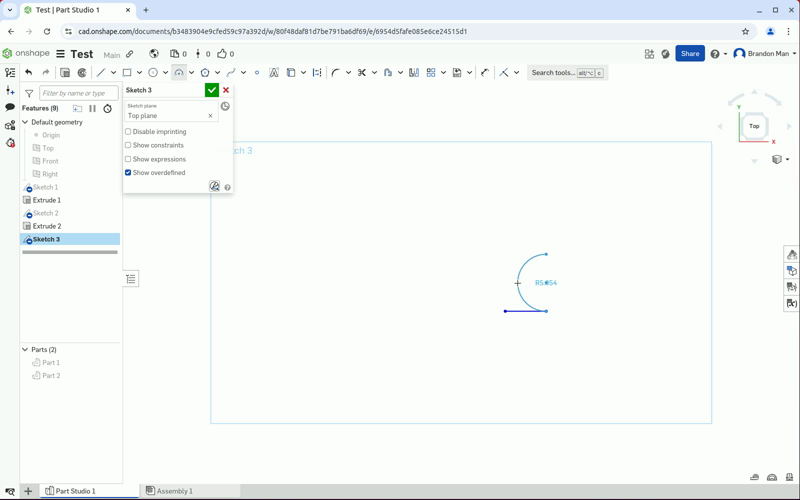
click(517, 282)
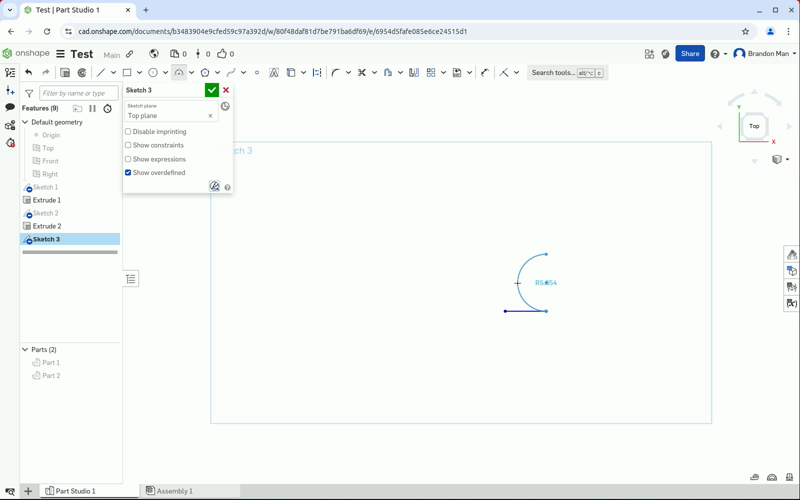
key_up(shift)
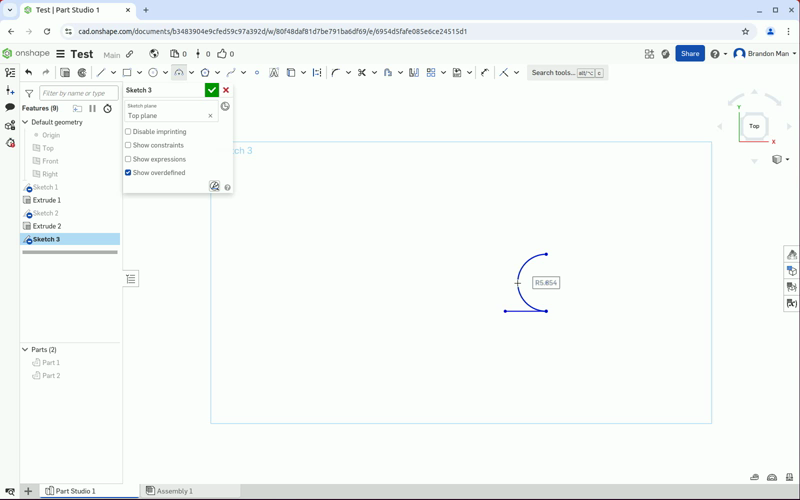
key(esc)
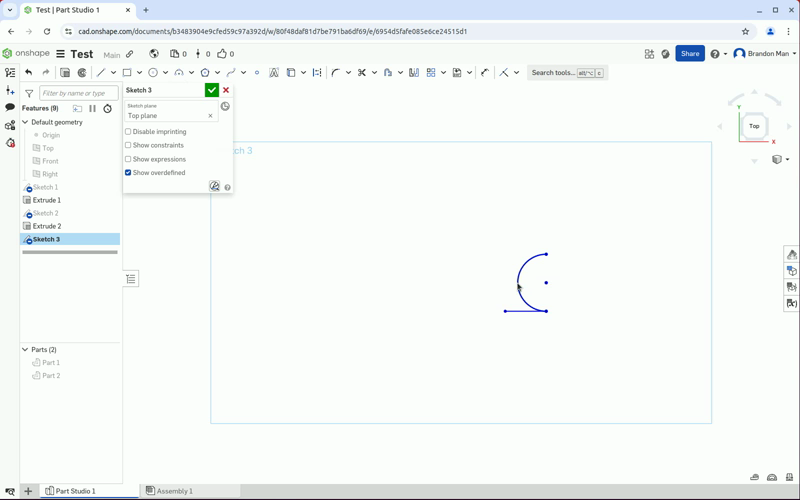
key(l)
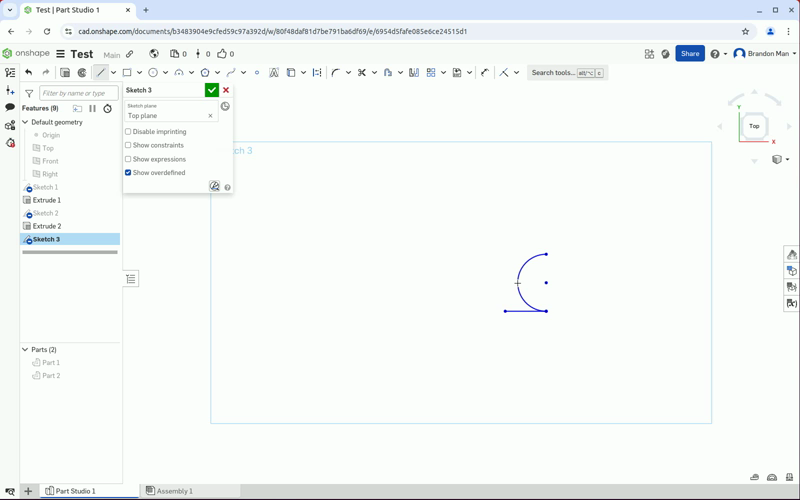
mouse_move(546, 254)
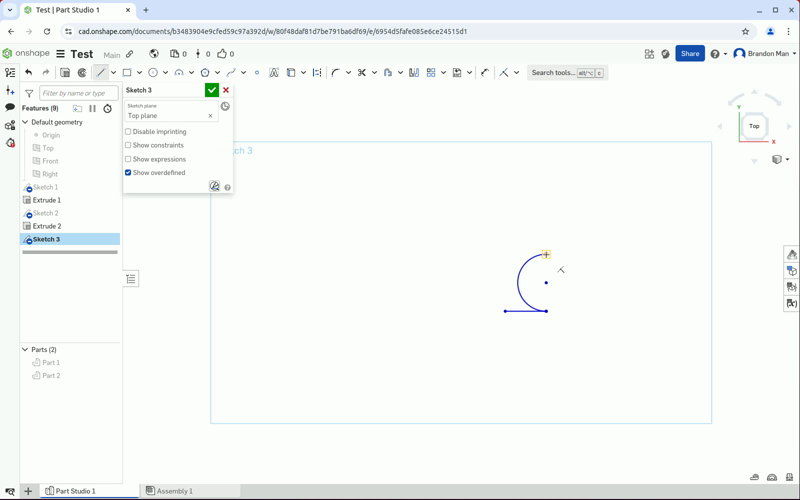
click(546, 254)
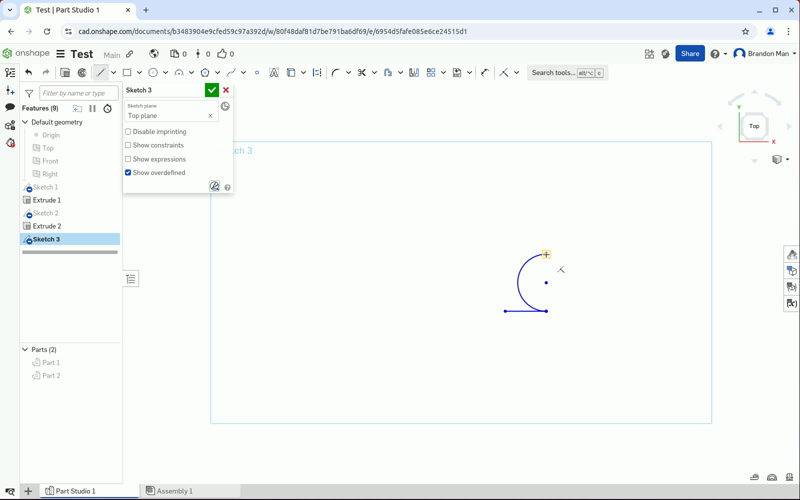
key_down(shift)
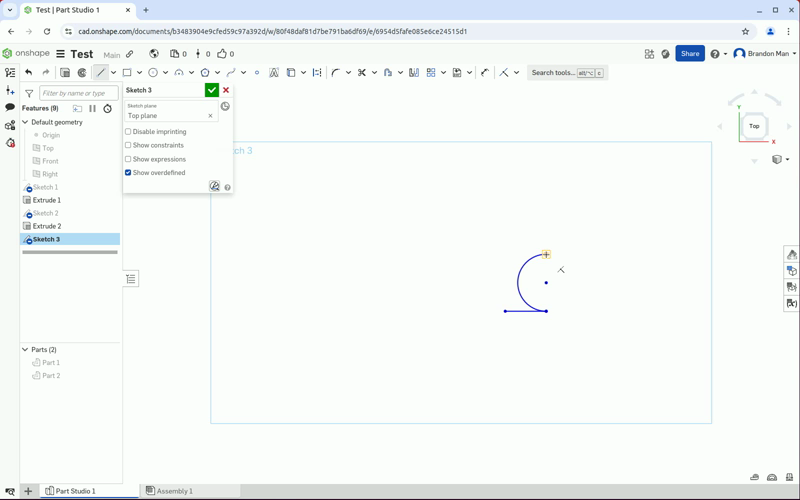
mouse_move(576, 254)
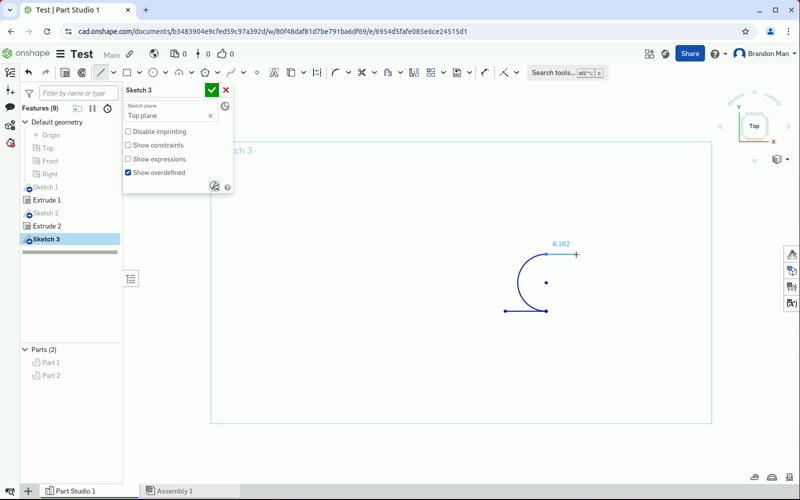
mouse_move(505, 254)
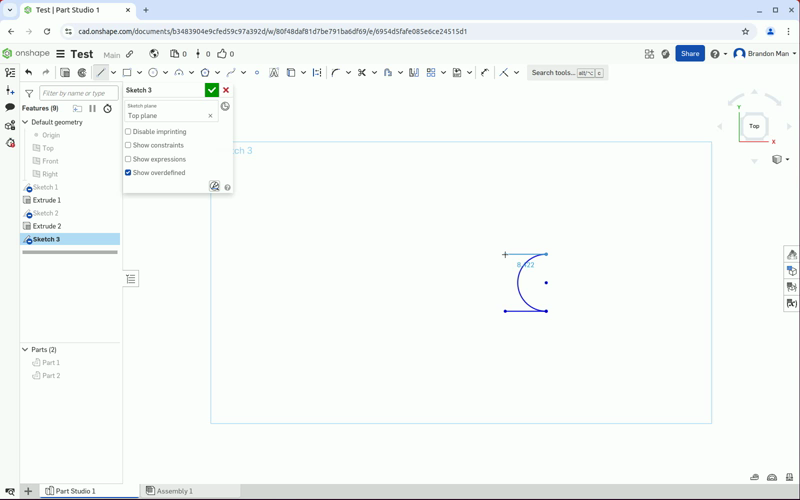
click(505, 254)
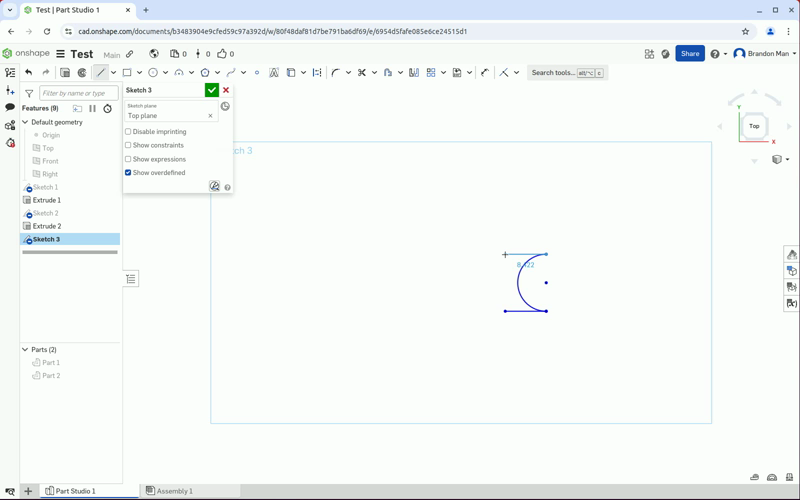
key_up(shift)
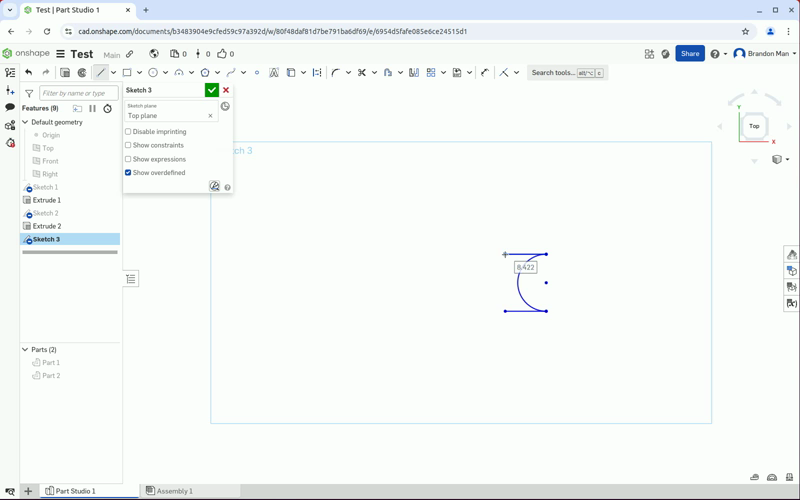
key(esc)
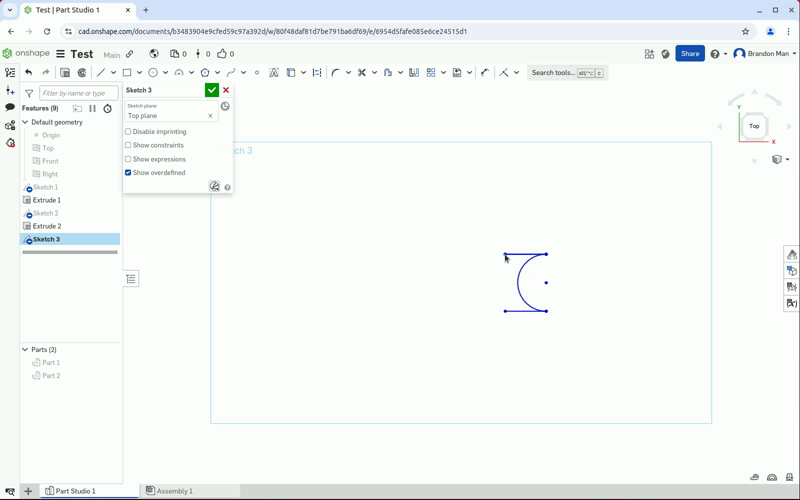
key(a)
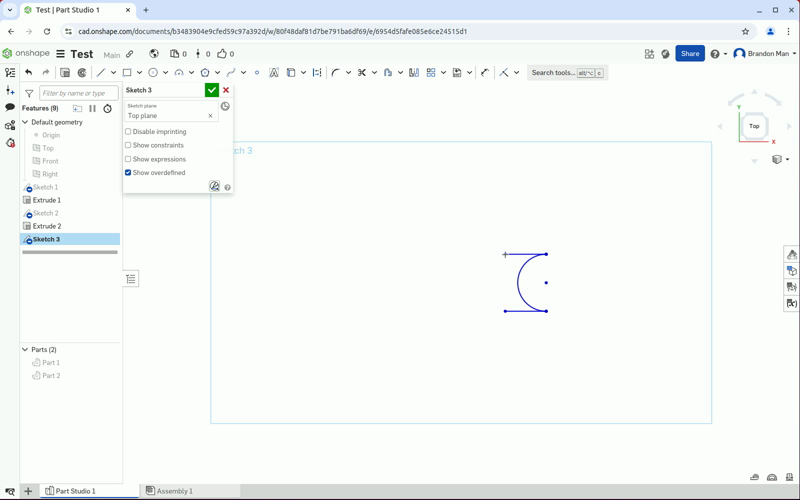
mouse_move(505, 254)
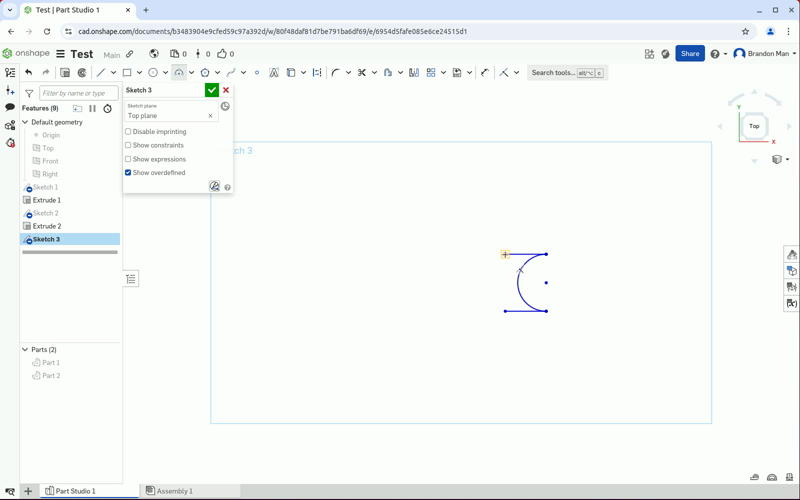
click(505, 254)
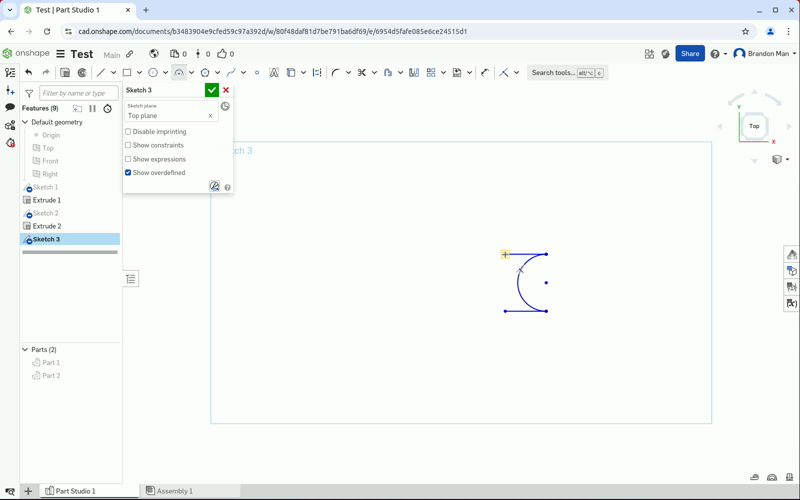
mouse_move(505, 311)
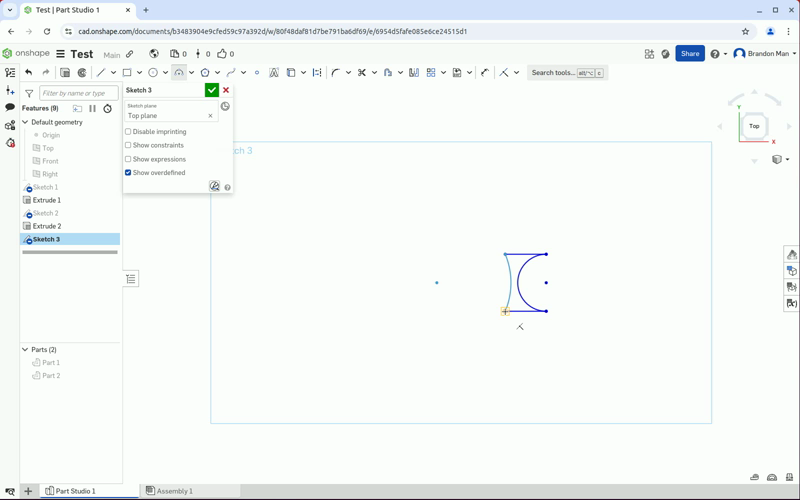
click(505, 311)
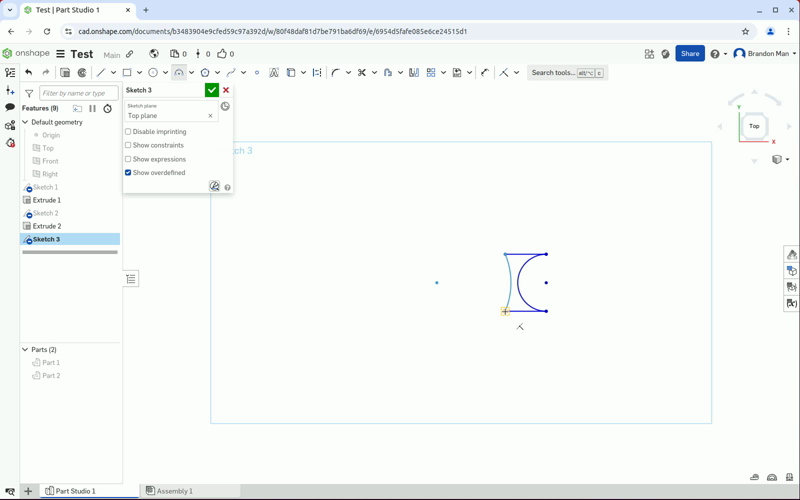
key_down(shift)
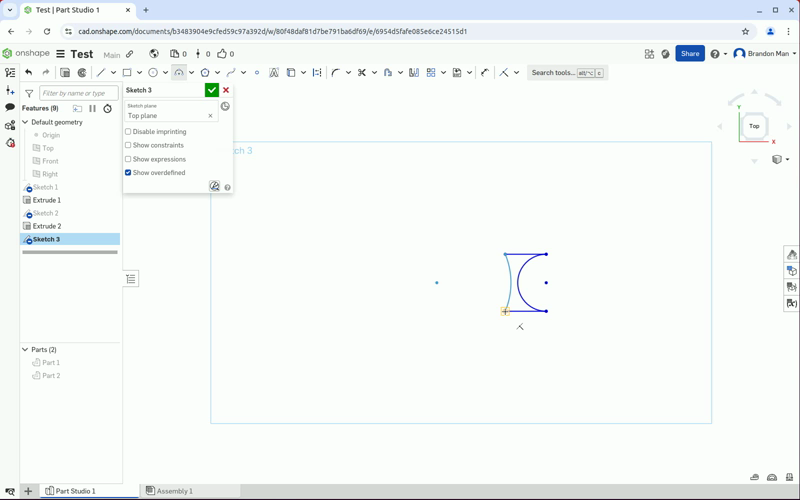
mouse_move(513, 282)
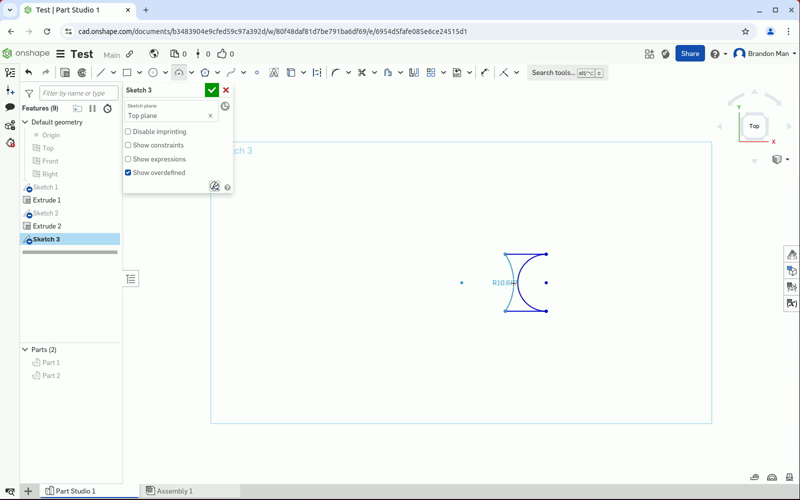
scroll(6)
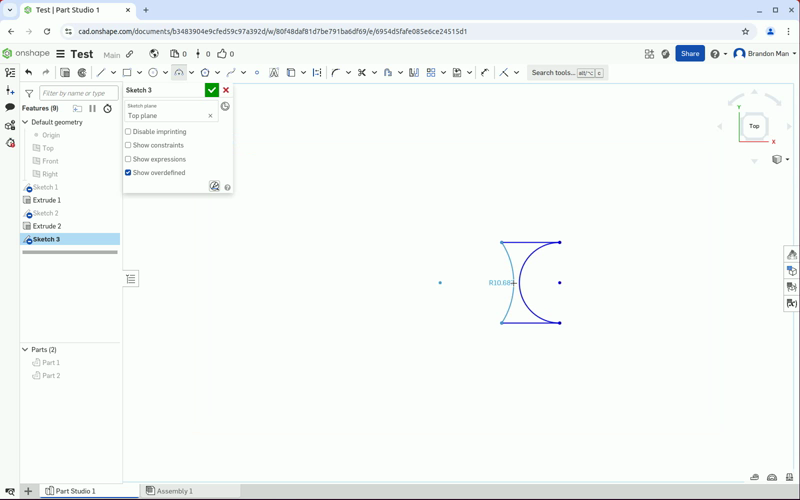
scroll(6)
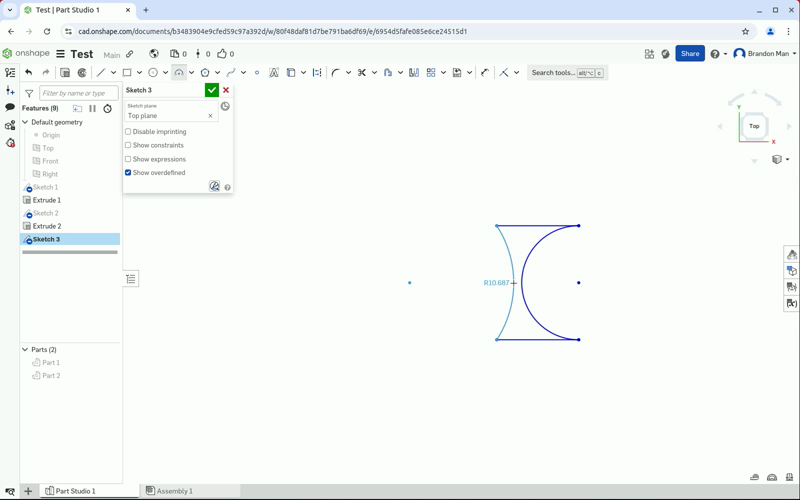
scroll(6)
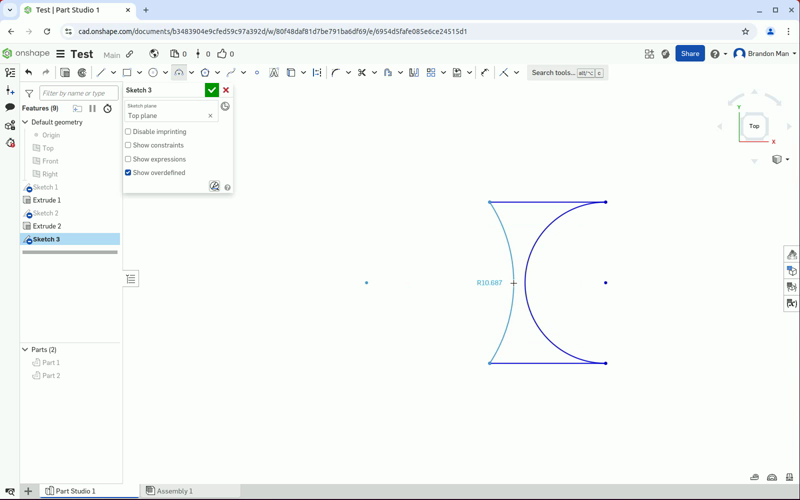
scroll(6)
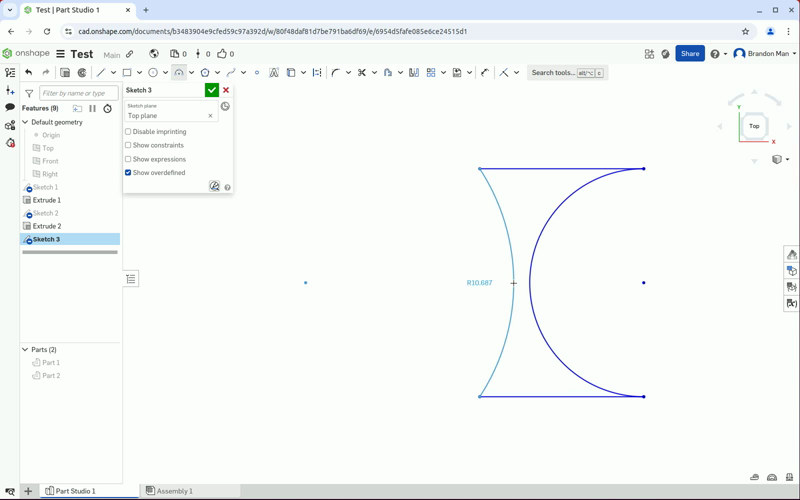
scroll(6)
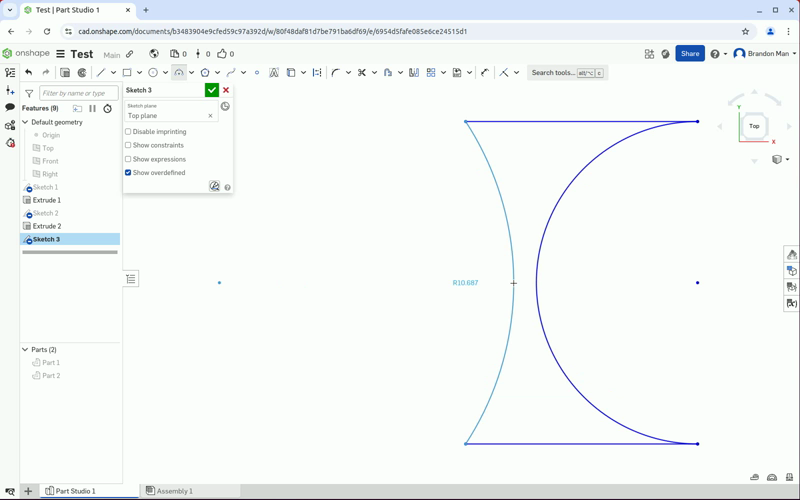
scroll(6)
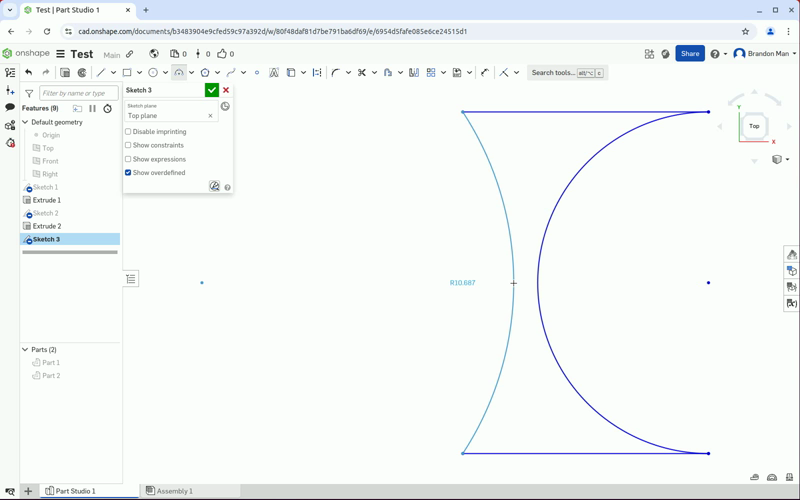
scroll(6)
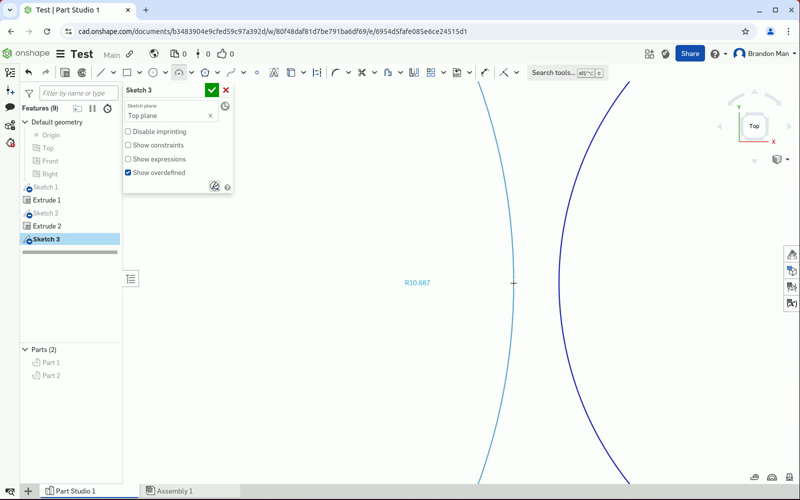
click(513, 282)
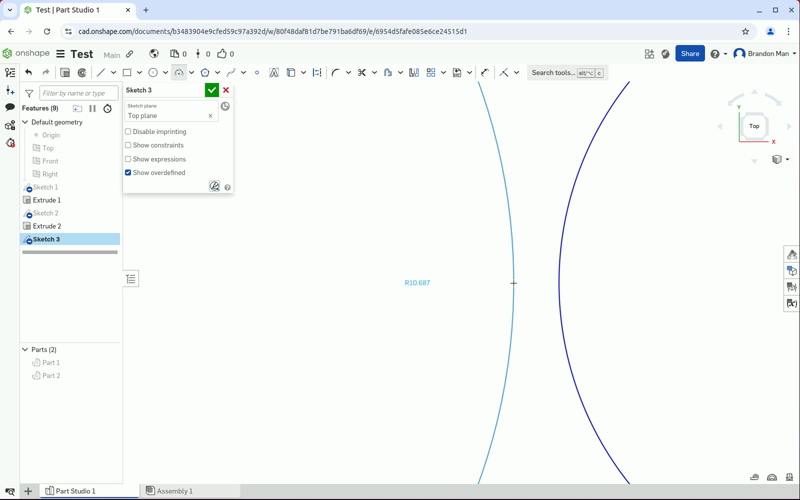
scroll(-6)
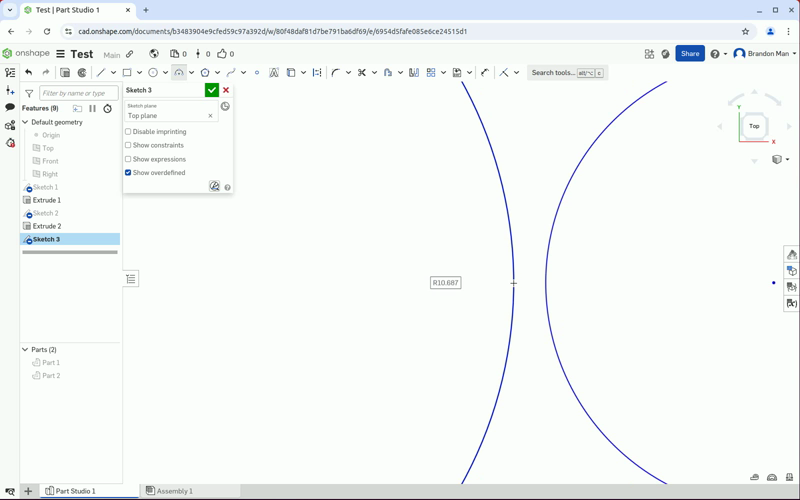
scroll(-6)
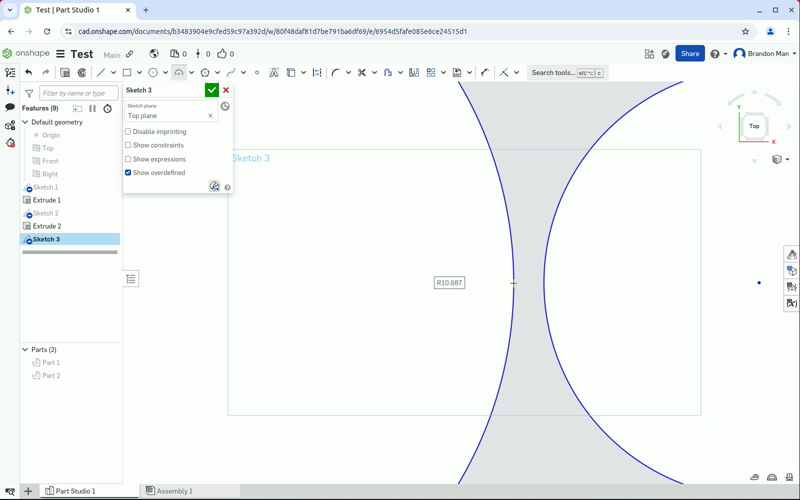
scroll(-6)
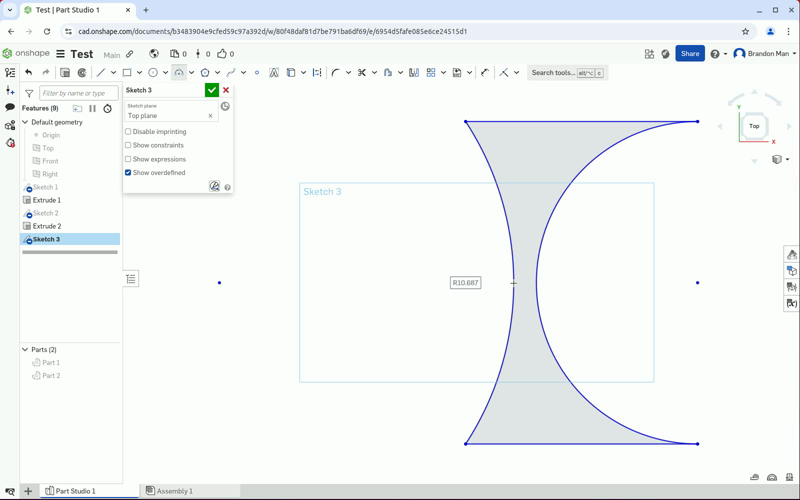
scroll(-6)
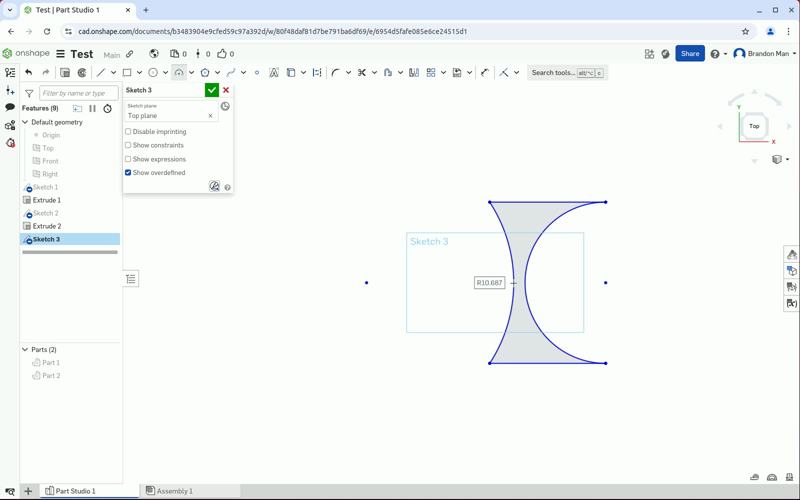
scroll(-6)
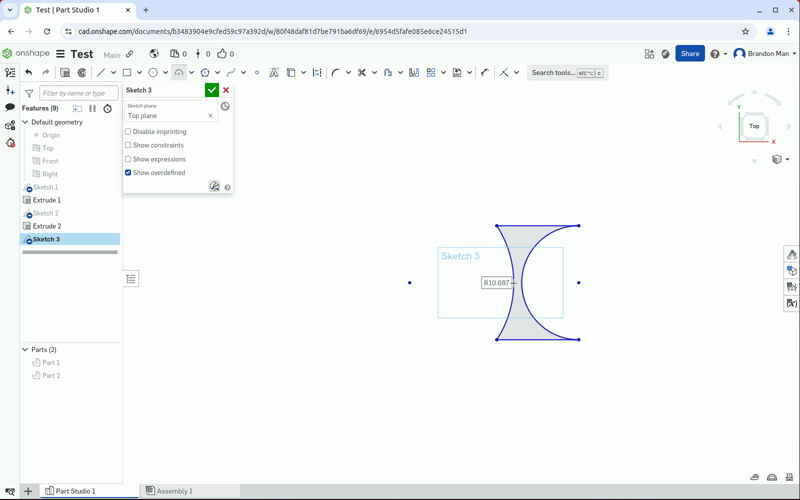
scroll(-6)
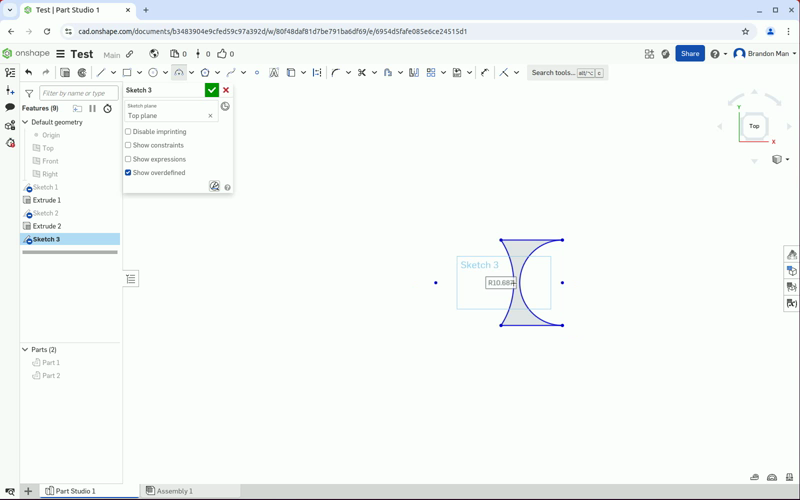
scroll(-6)
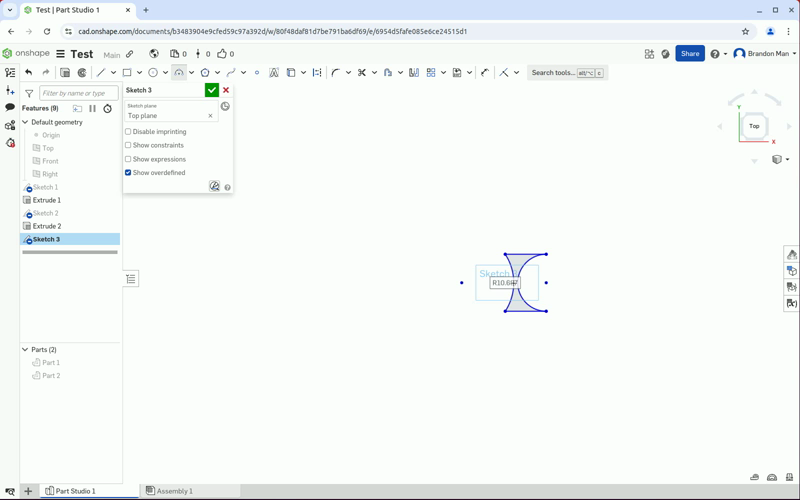
key_up(shift)
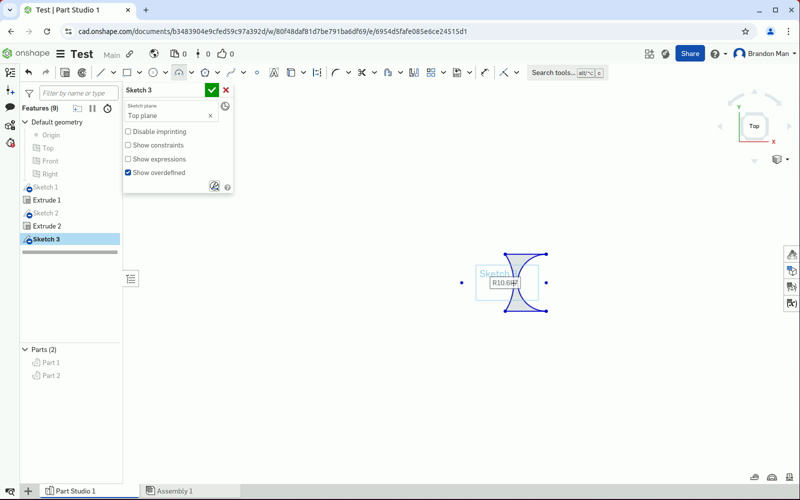
key(esc)
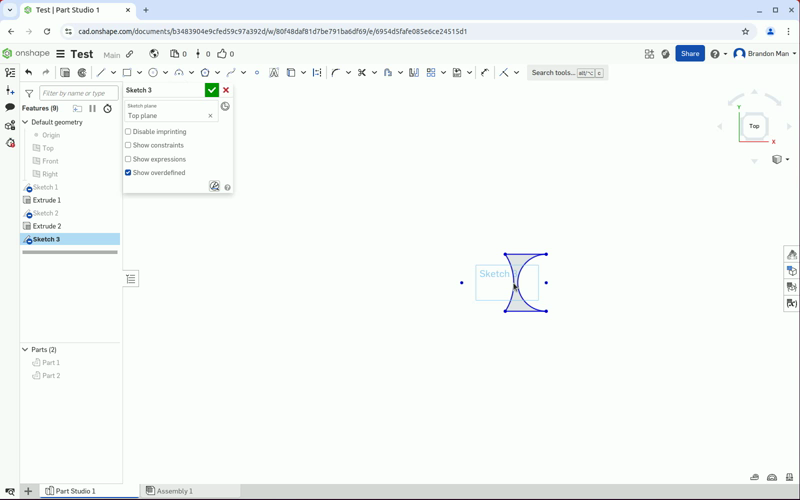
mouse_move(524, 300)
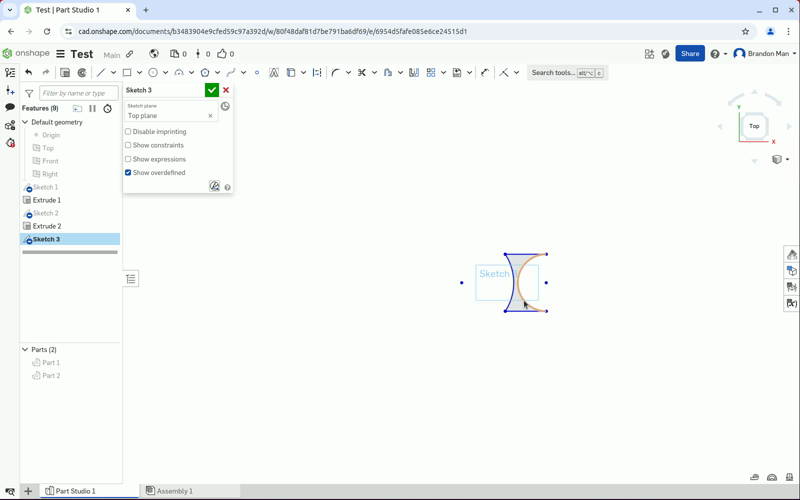
scroll(6)
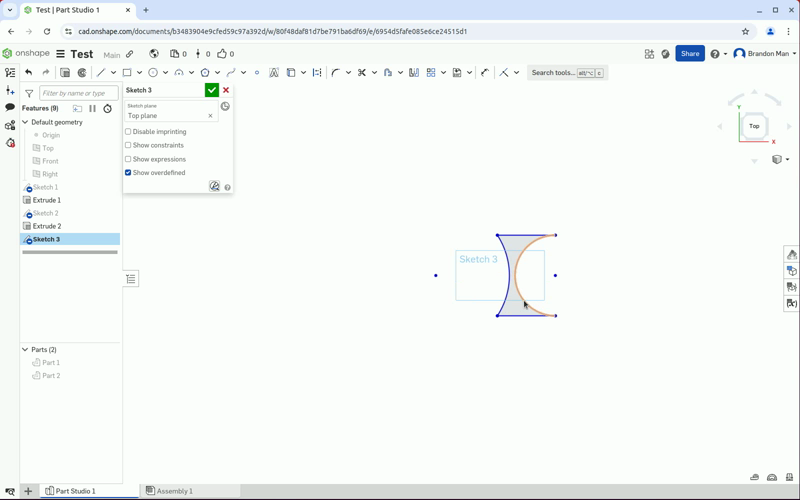
scroll(6)
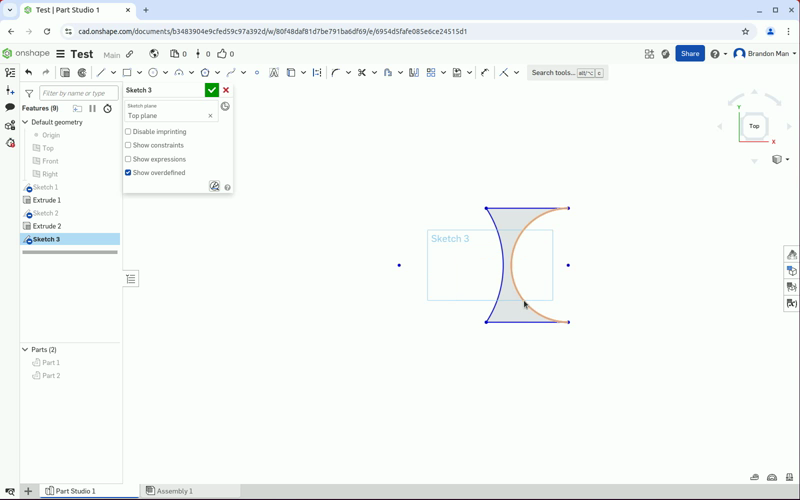
scroll(6)
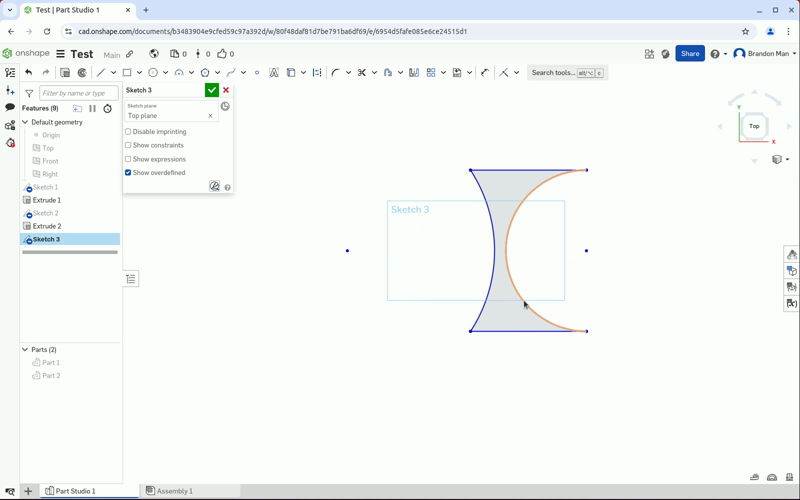
scroll(6)
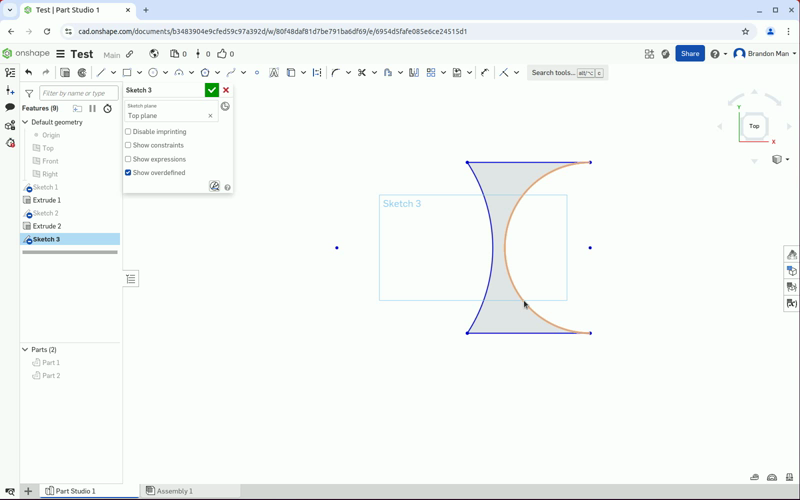
scroll(6)
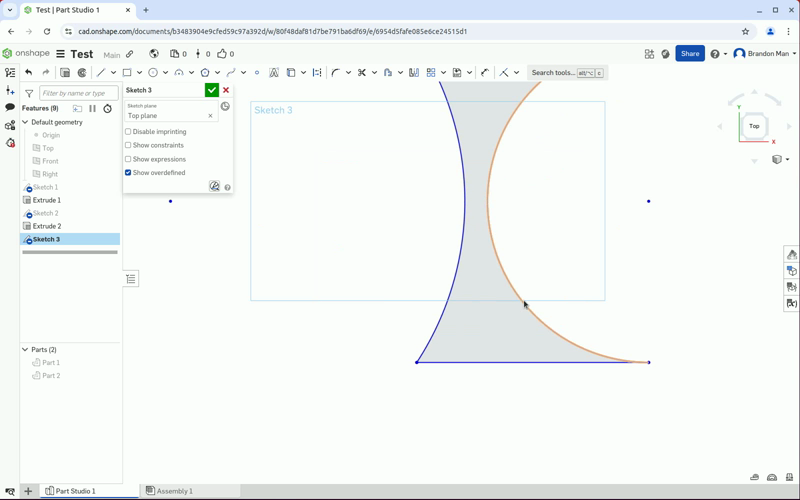
scroll(6)
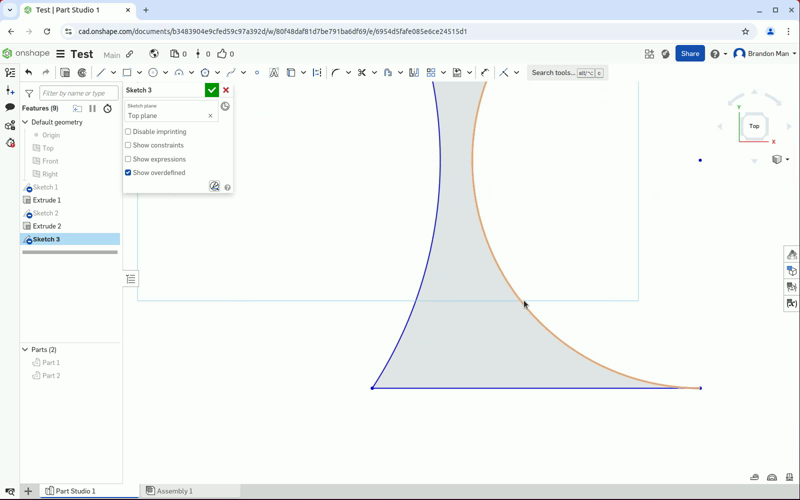
scroll(6)
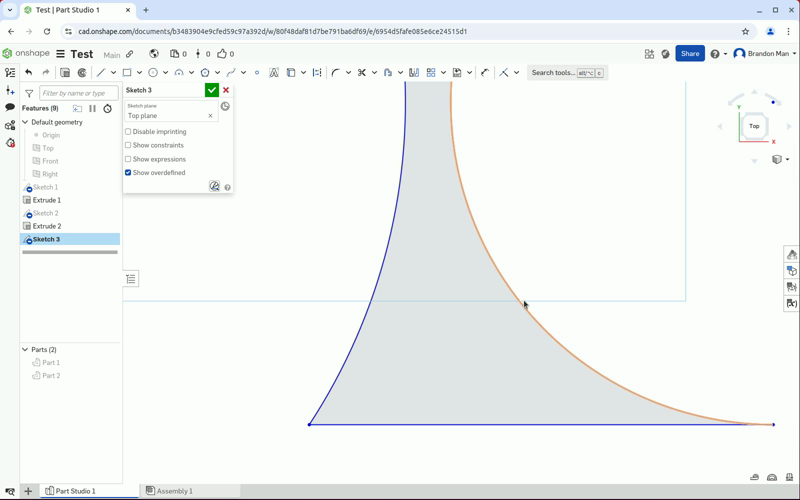
click(524, 300)
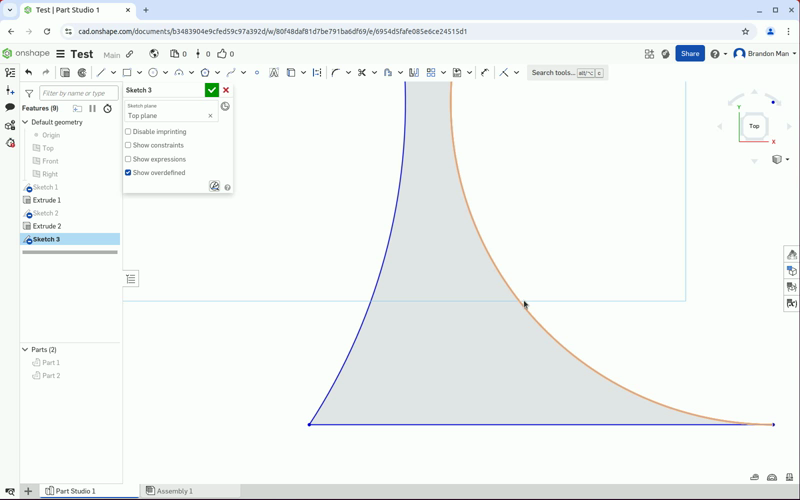
scroll(-6)
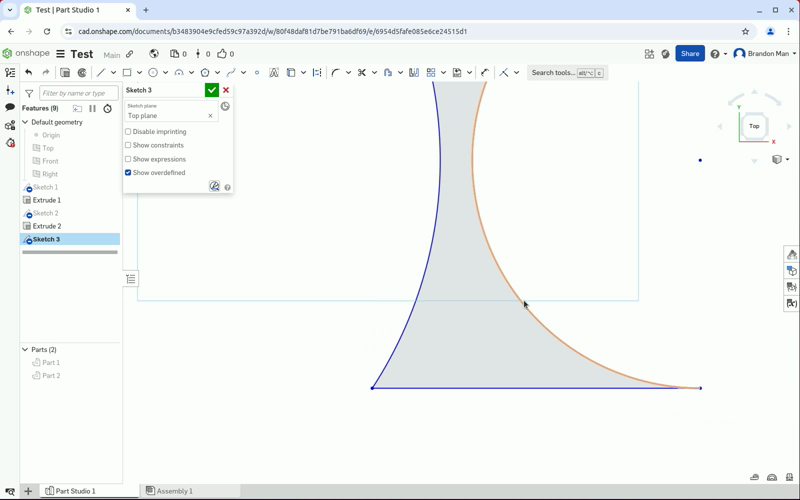
scroll(-6)
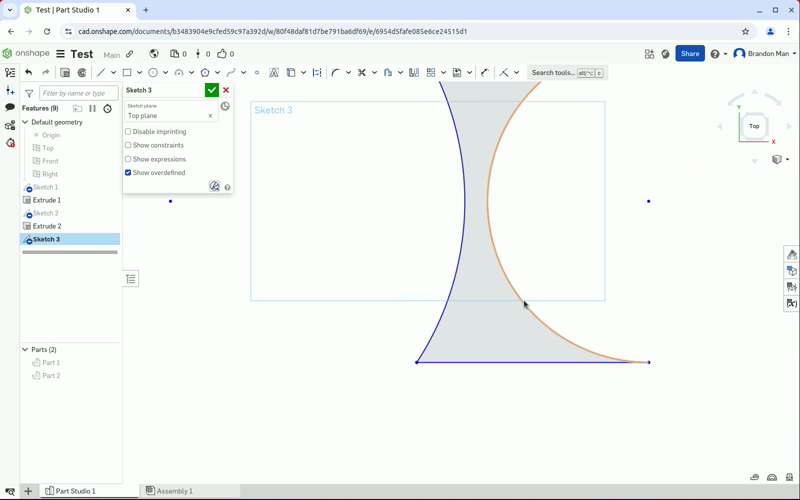
scroll(-6)
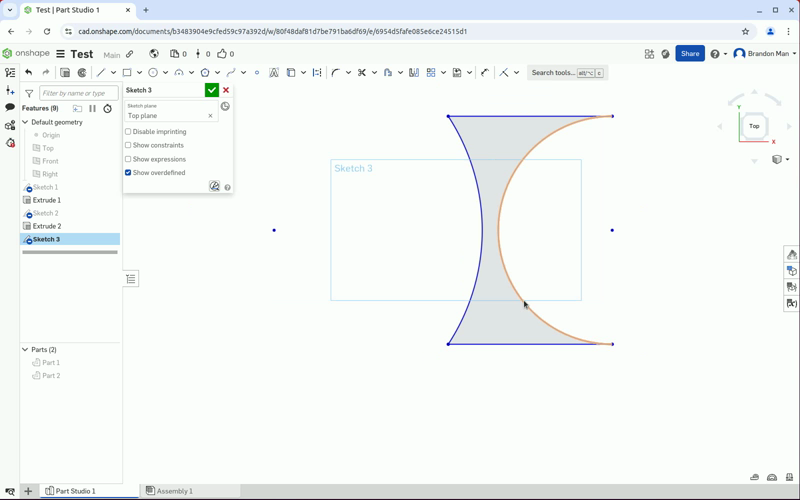
scroll(-6)
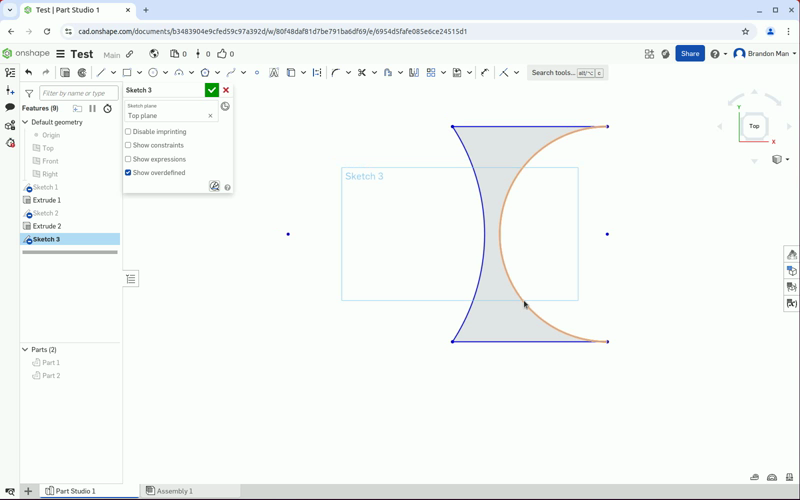
scroll(-6)
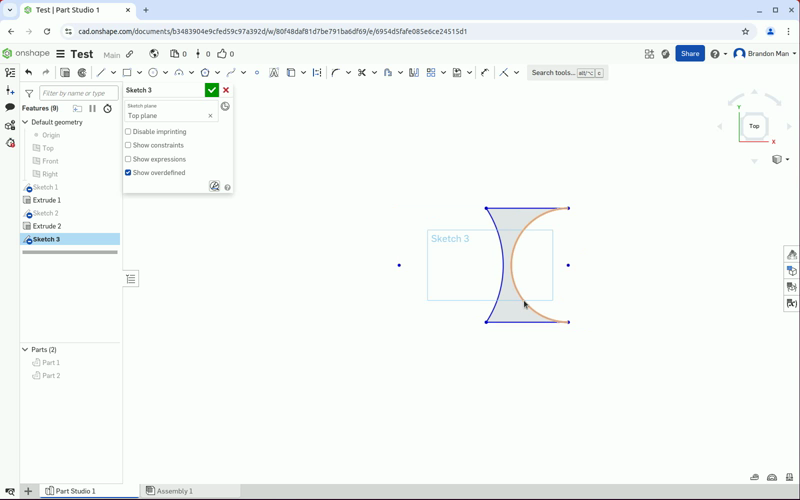
scroll(-6)
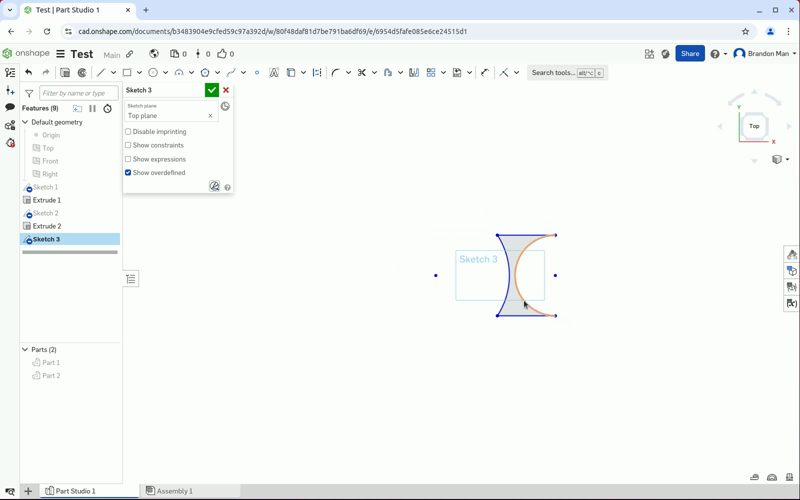
scroll(-6)
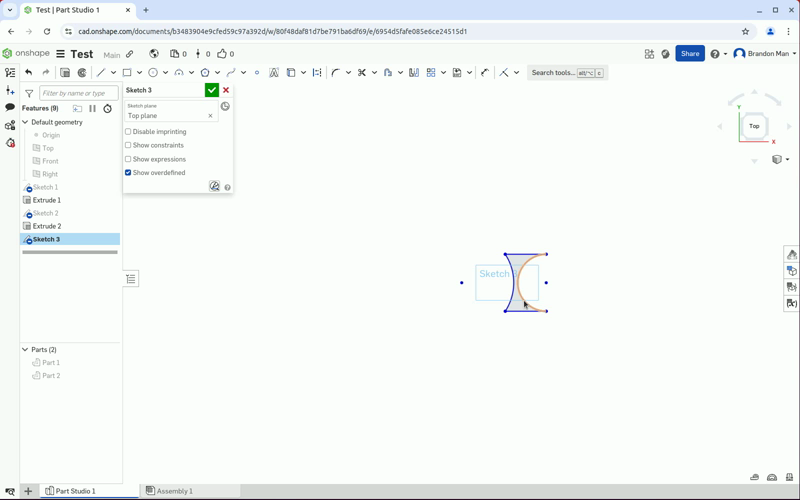
mouse_move(73, 352)
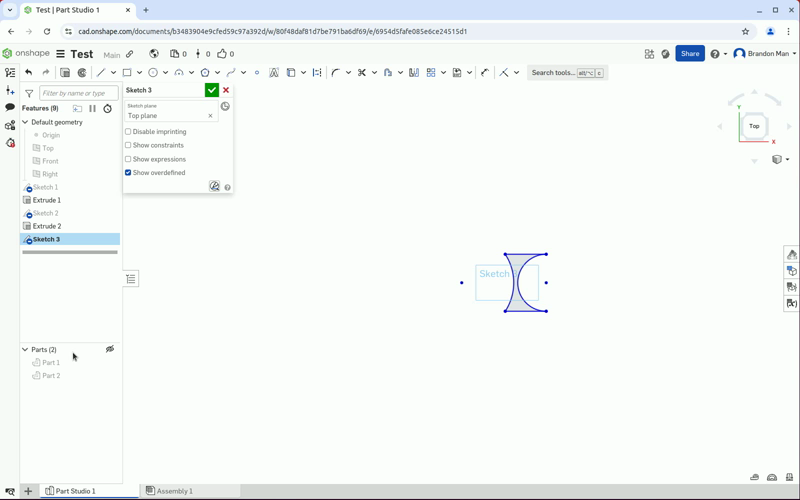
key(shift+y)
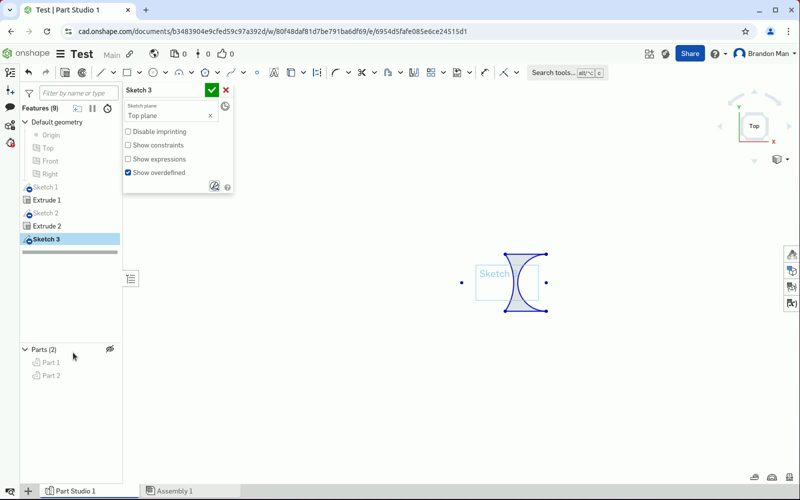
key(shift+e)
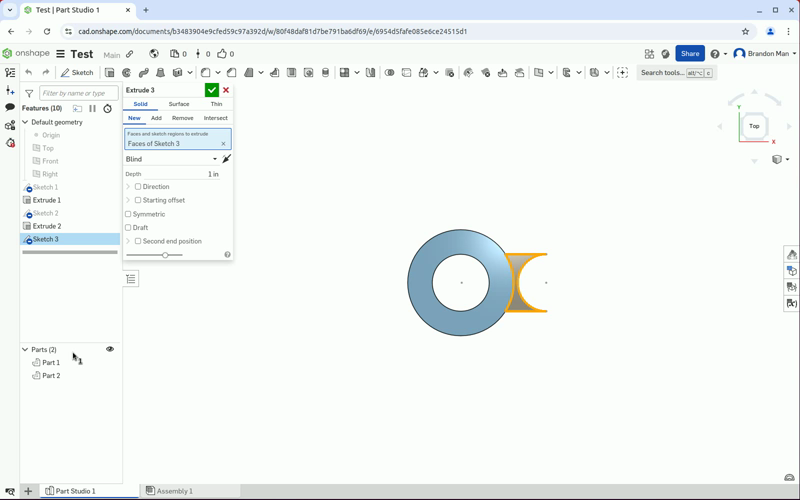
mouse_move(143, 106)
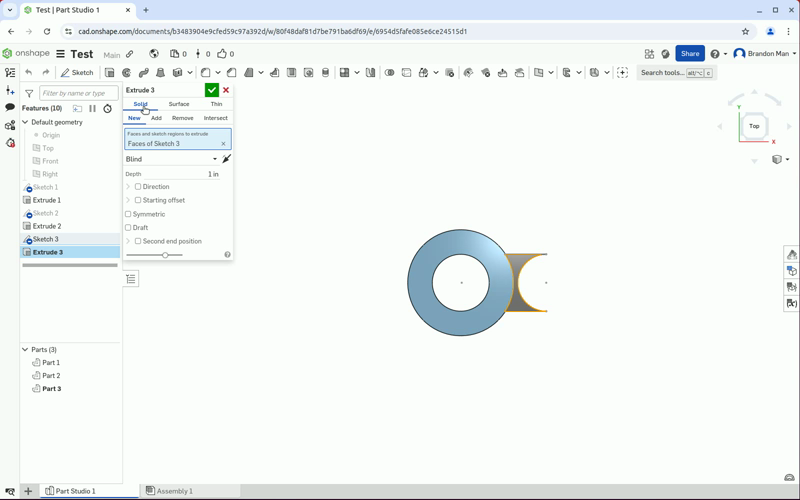
click(143, 106)
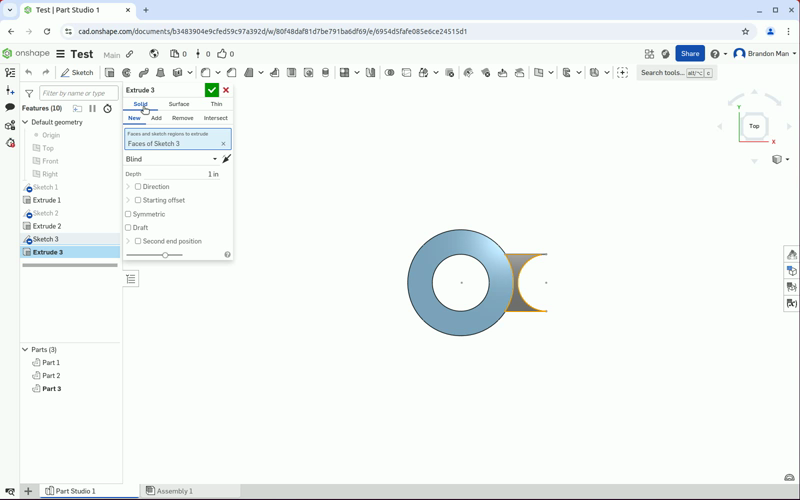
mouse_move(137, 120)
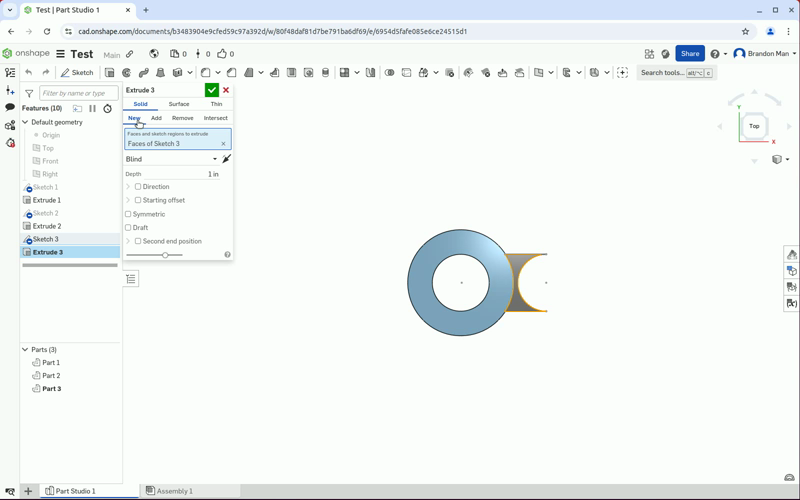
click(137, 120)
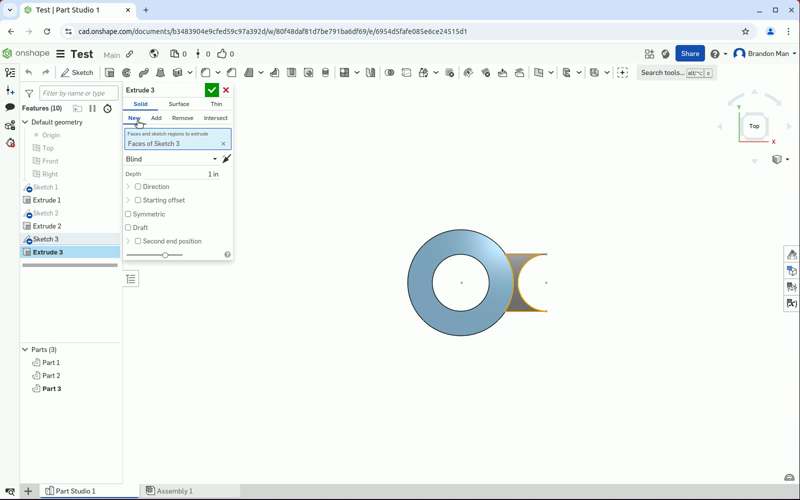
key(tab, 4)
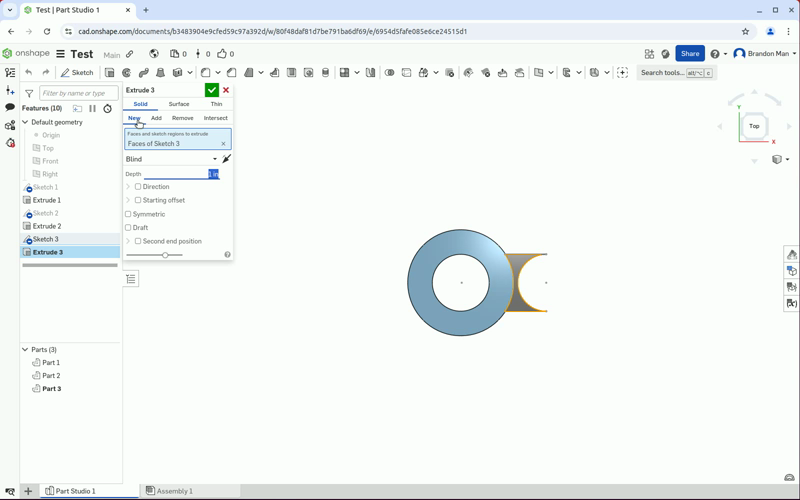
text(8.184)
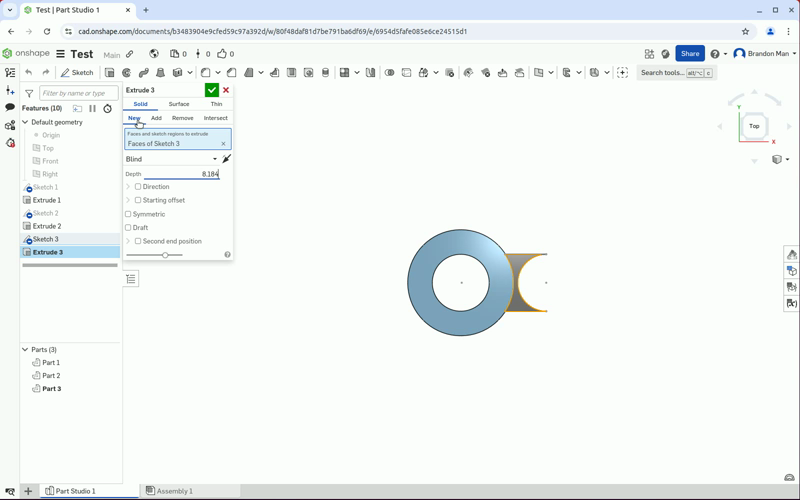
key(enter)
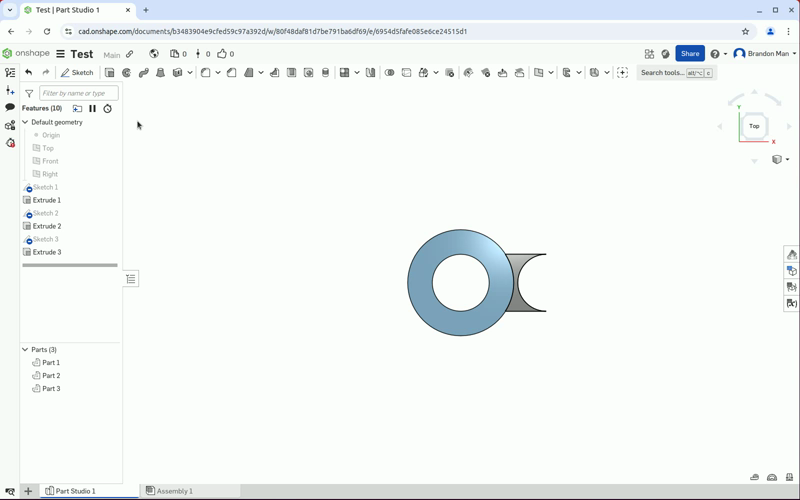
key(shift+h)
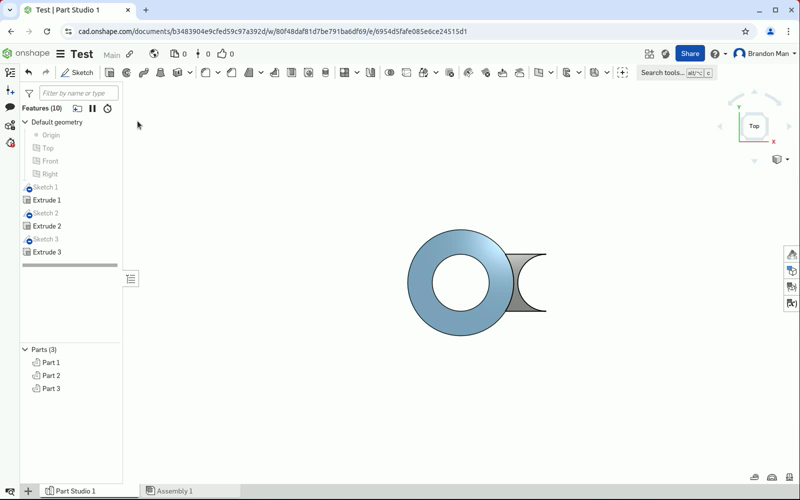
key(shift+h)
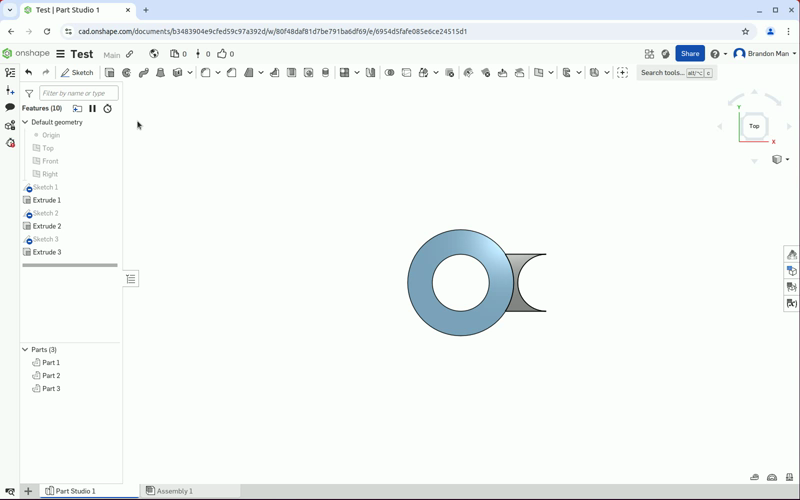
mouse_move(73, 189)
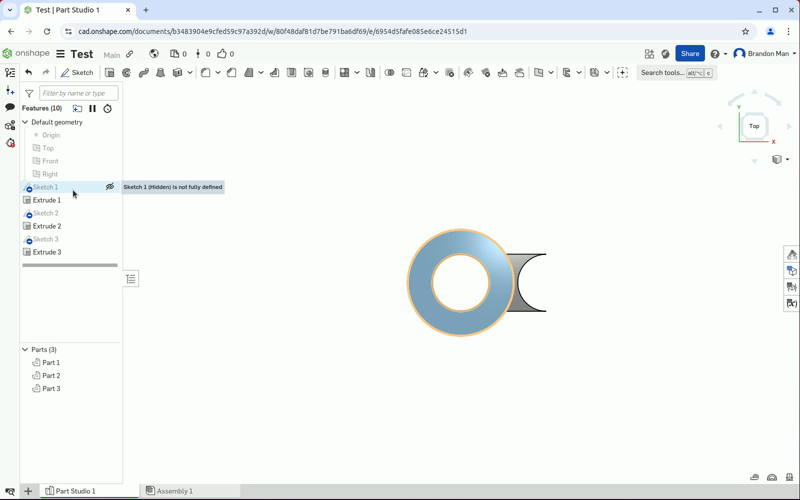
click(73, 189)
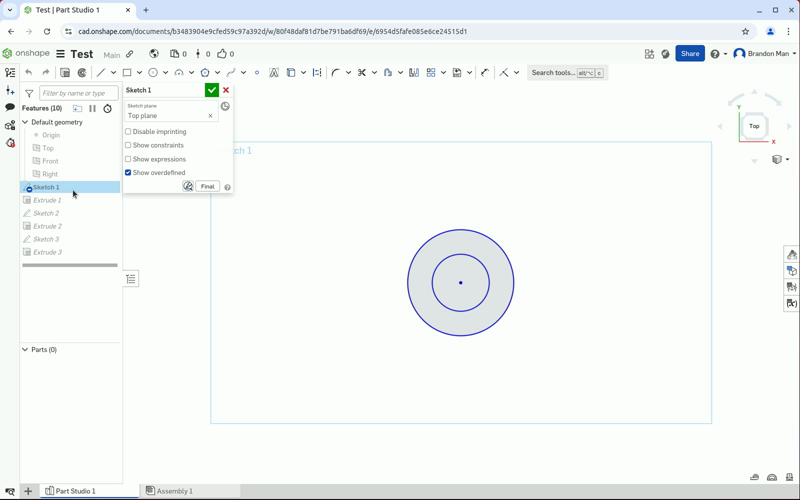
mouse_move(229, 92)
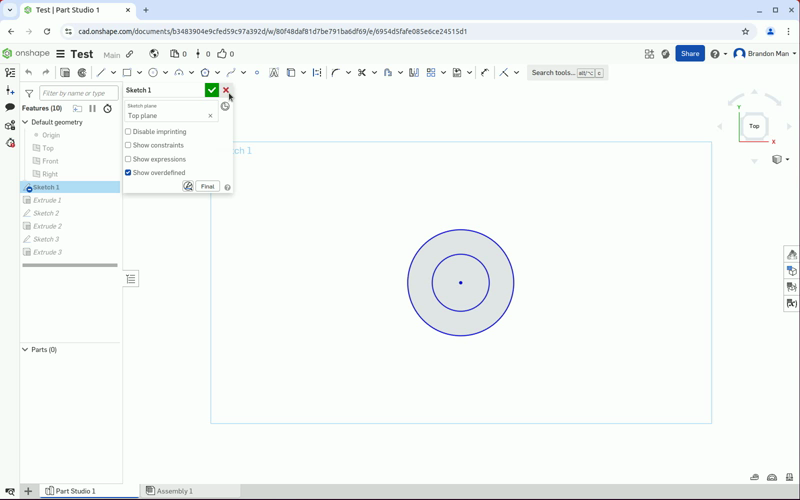
click(229, 92)
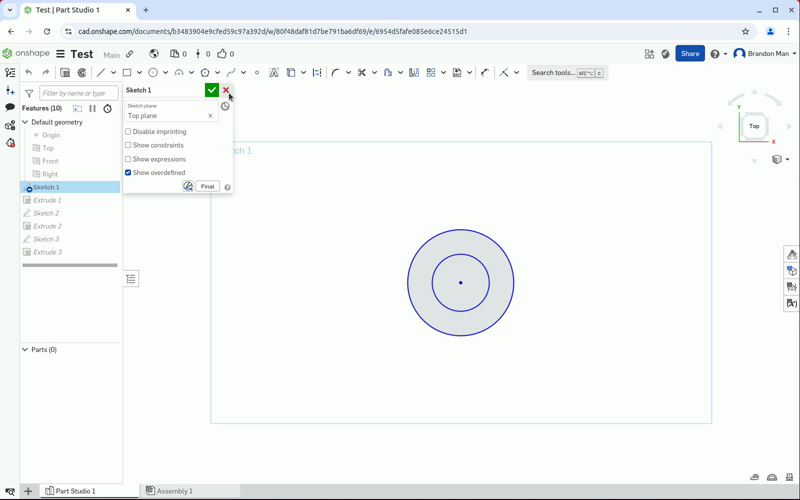
key(shift+s)
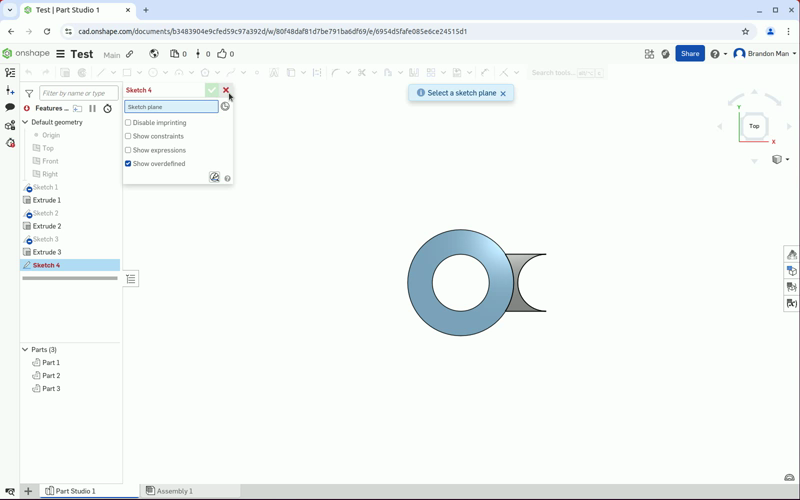
mouse_move(73, 150)
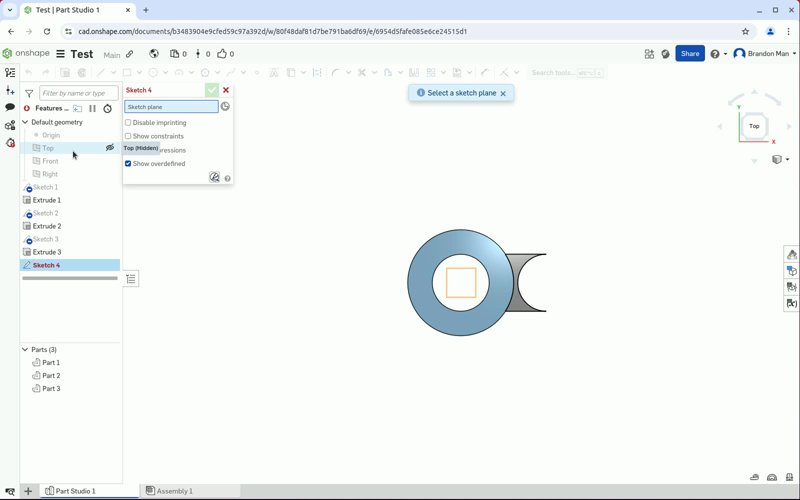
click(73, 150)
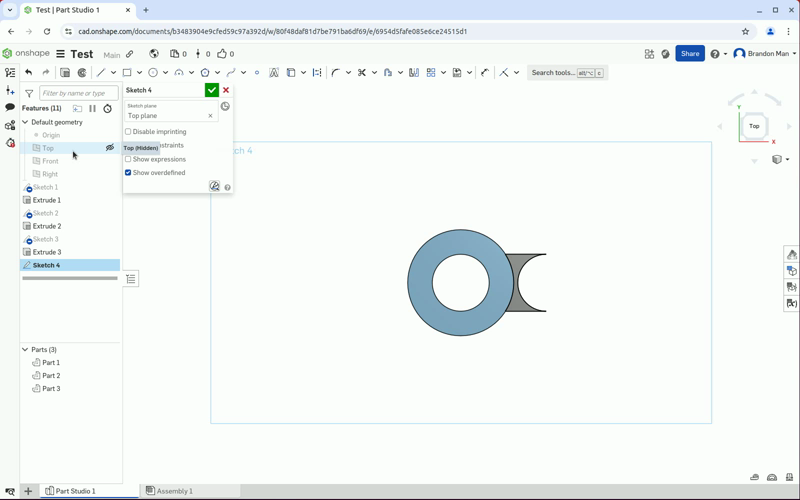
mouse_move(73, 352)
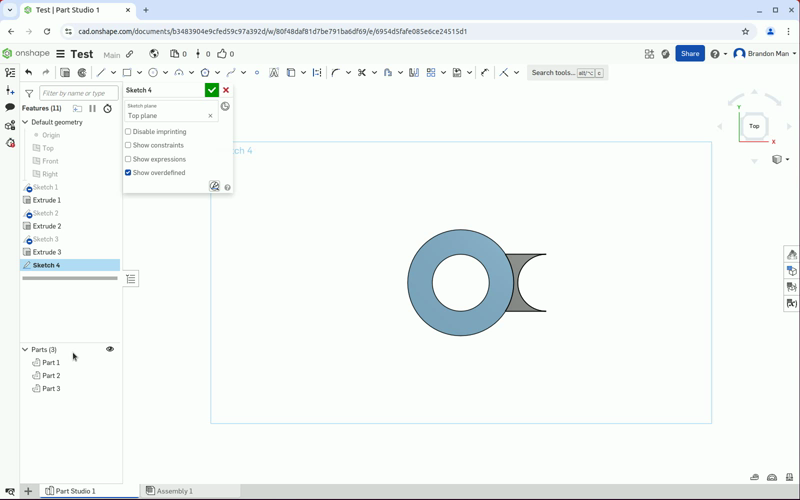
key(y)
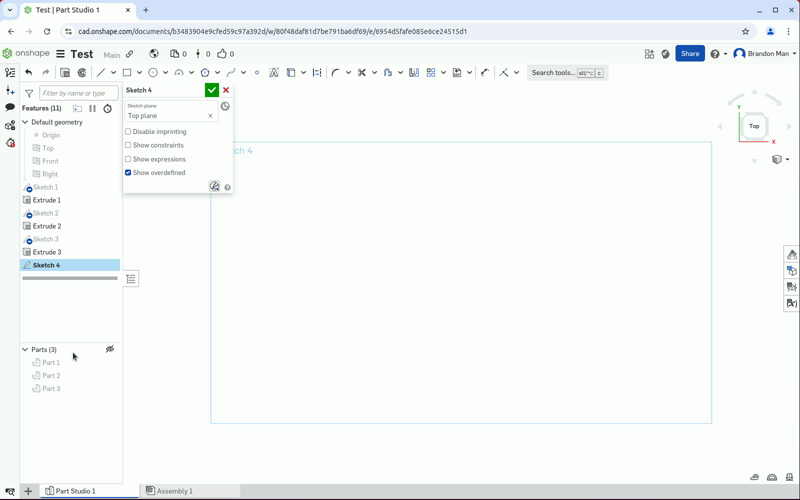
key(c)
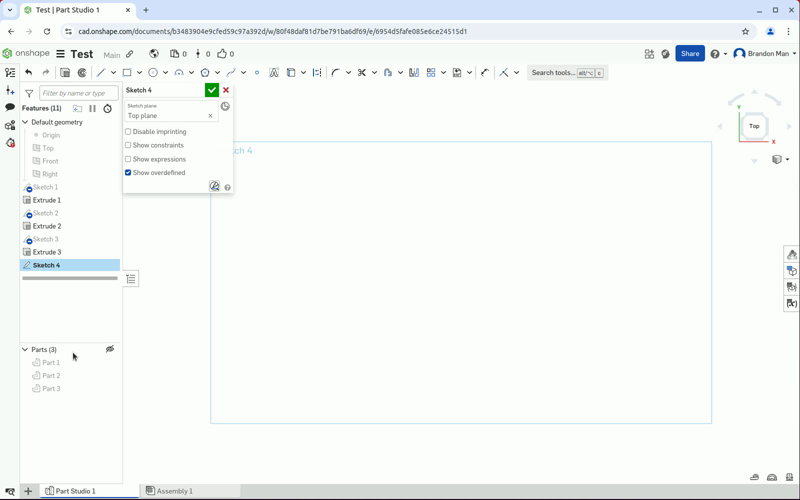
key_down(shift)
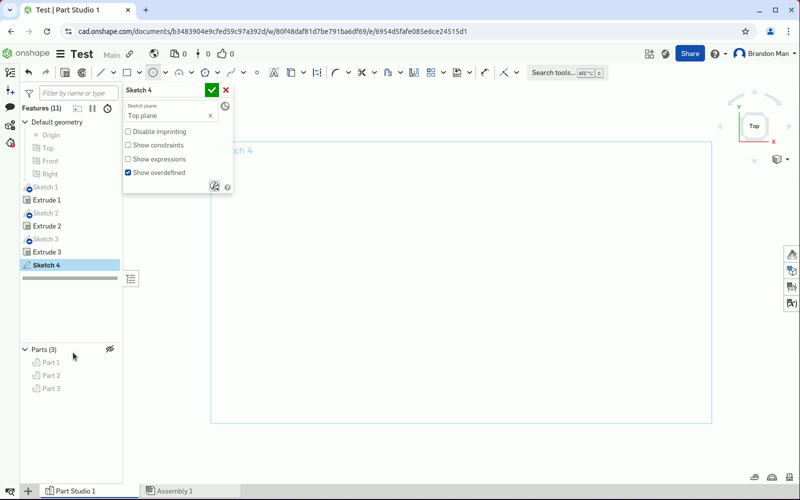
mouse_move(545, 282)
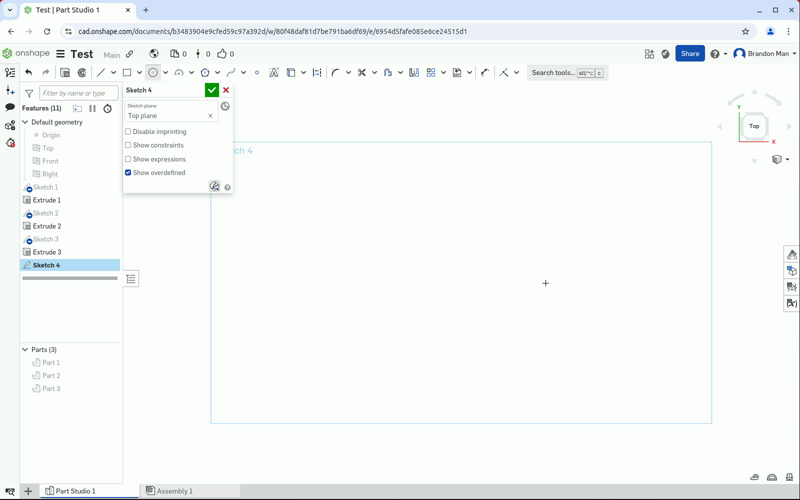
click(545, 282)
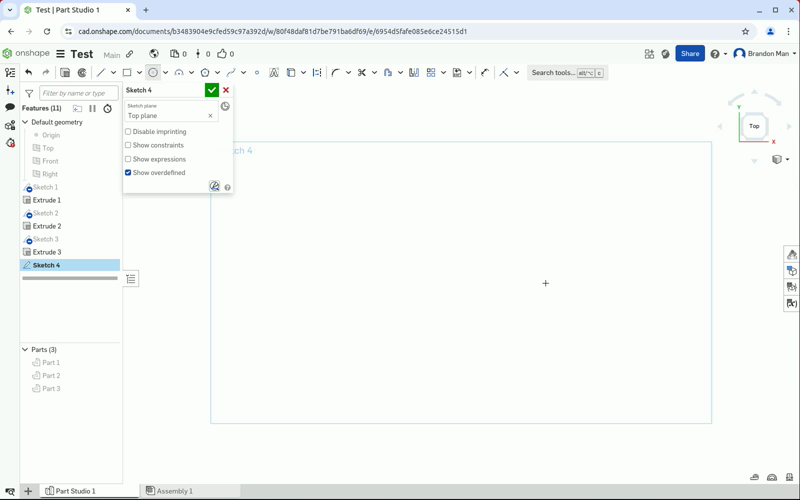
key_up(shift)
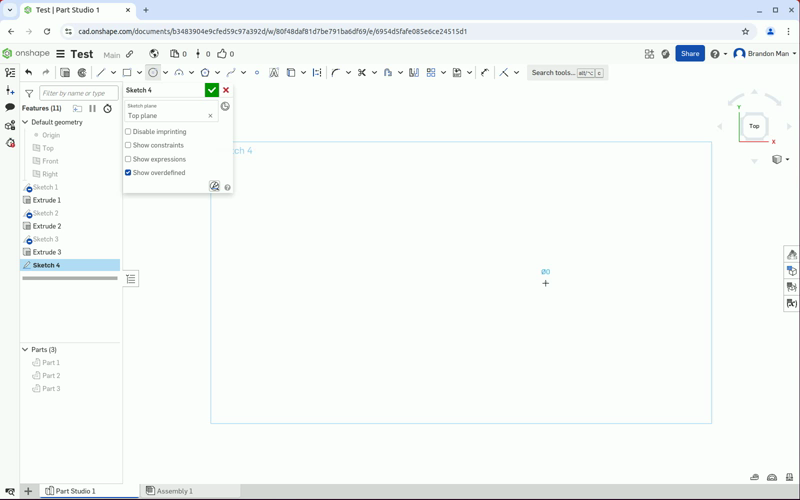
mouse_move(574, 282)
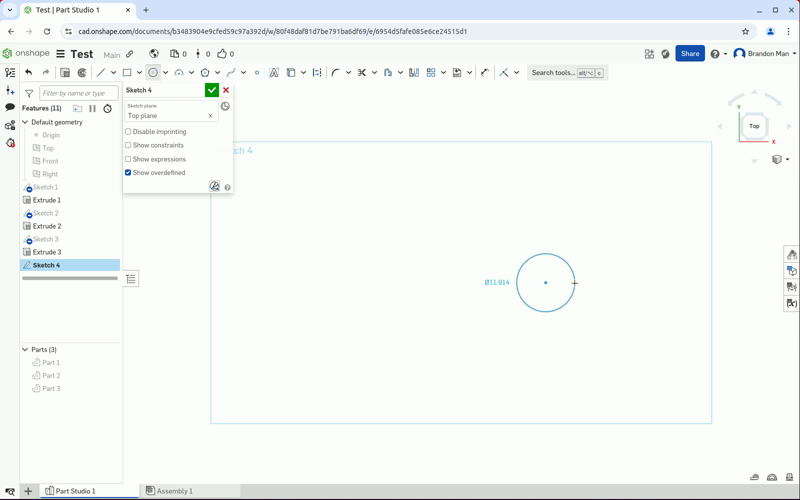
click(574, 282)
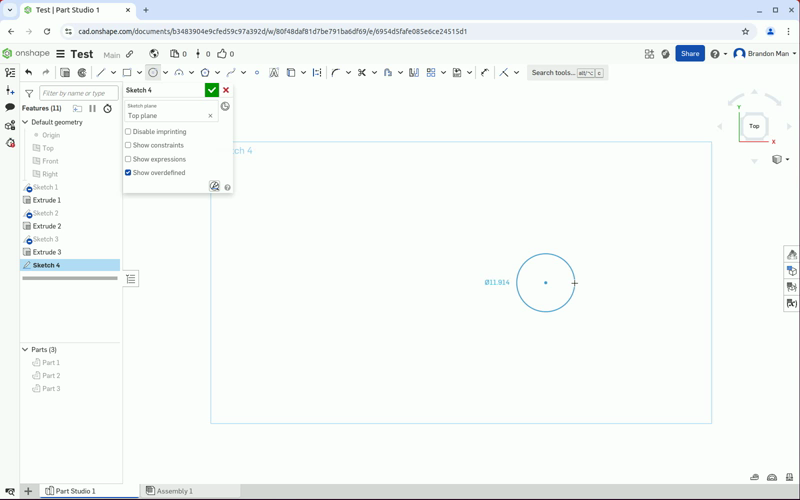
key(esc)
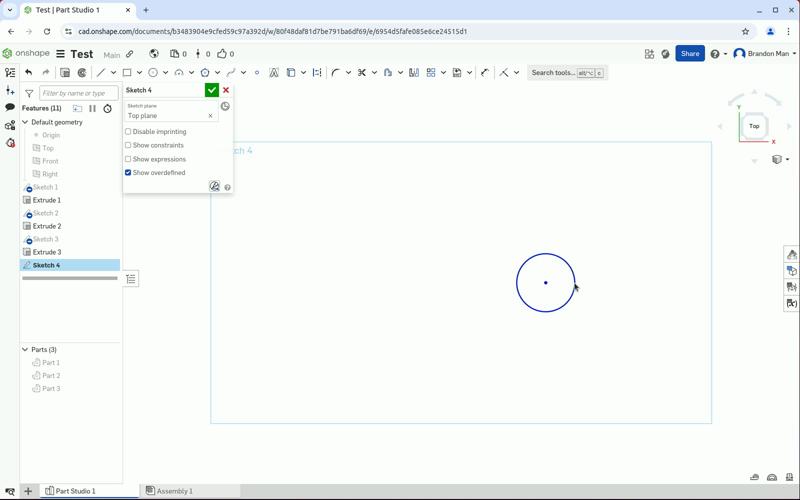
key(c)
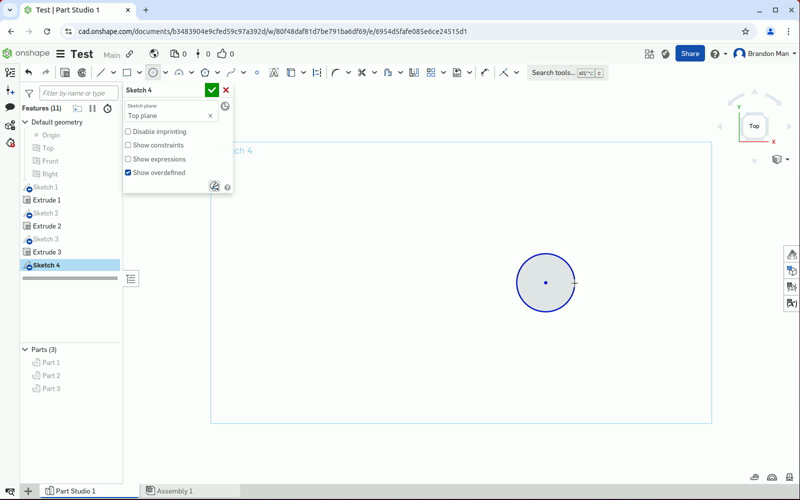
key_down(shift)
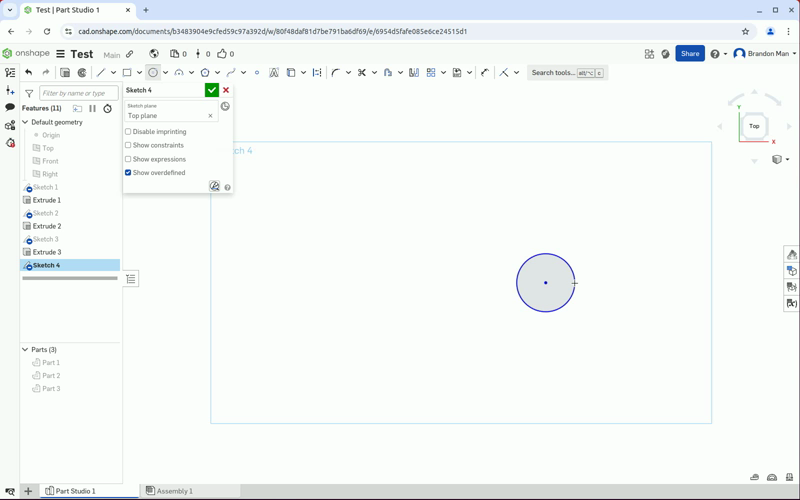
mouse_move(545, 282)
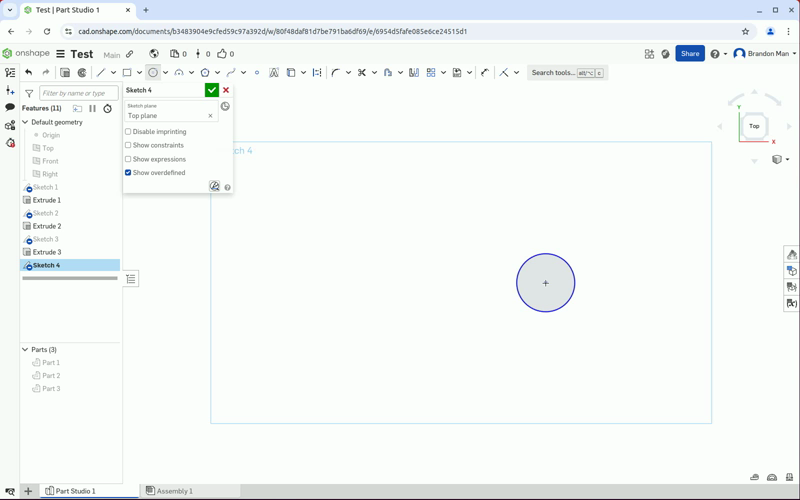
click(545, 282)
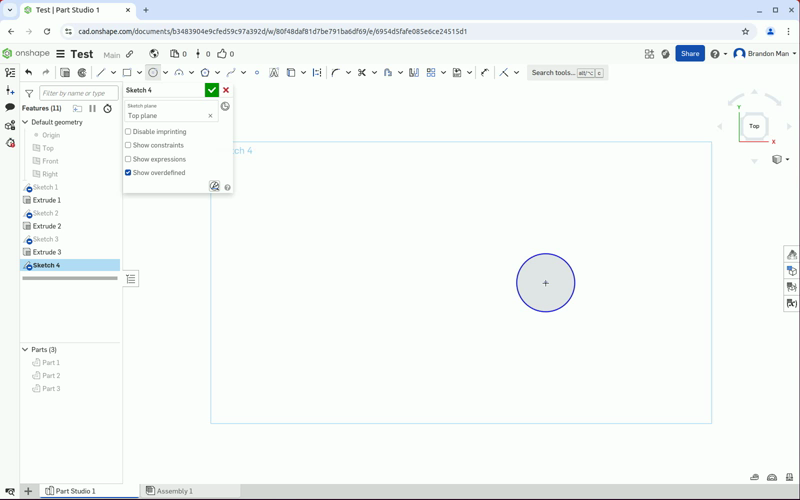
key_up(shift)
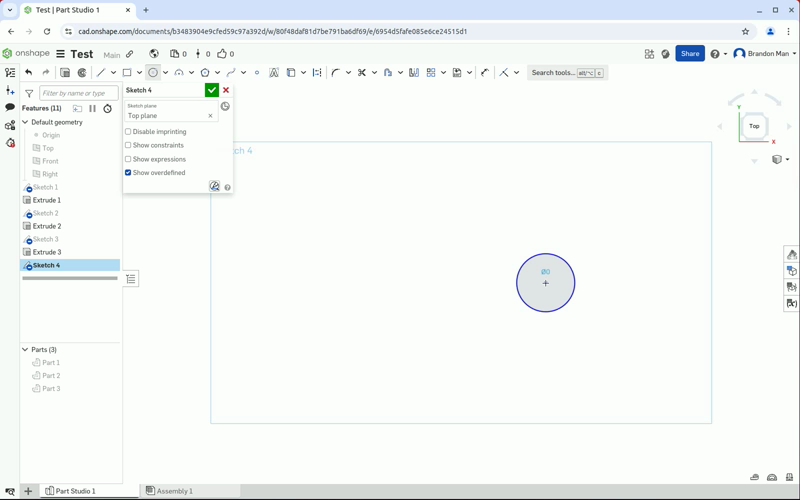
mouse_move(563, 282)
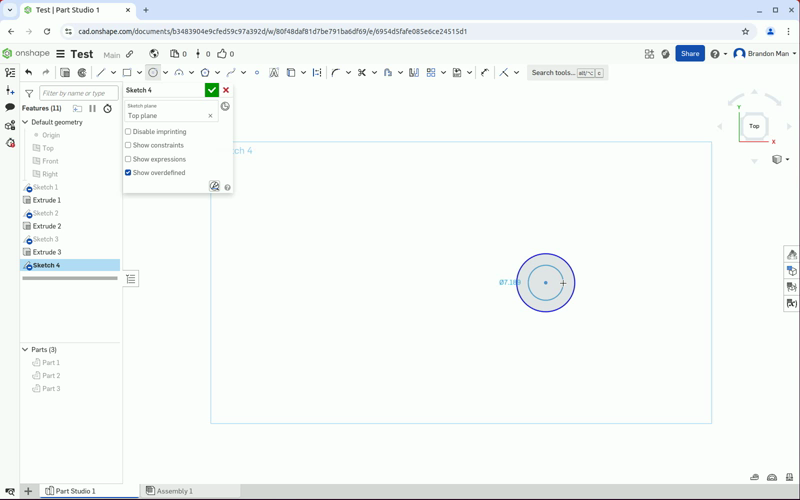
click(563, 282)
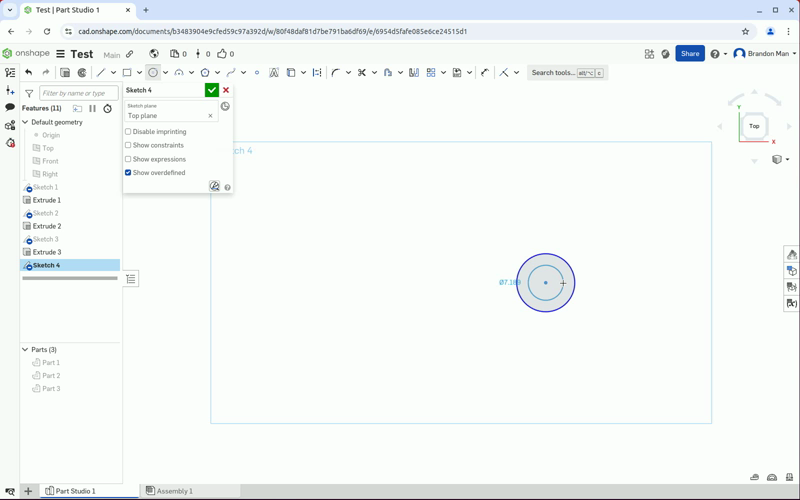
key(esc)
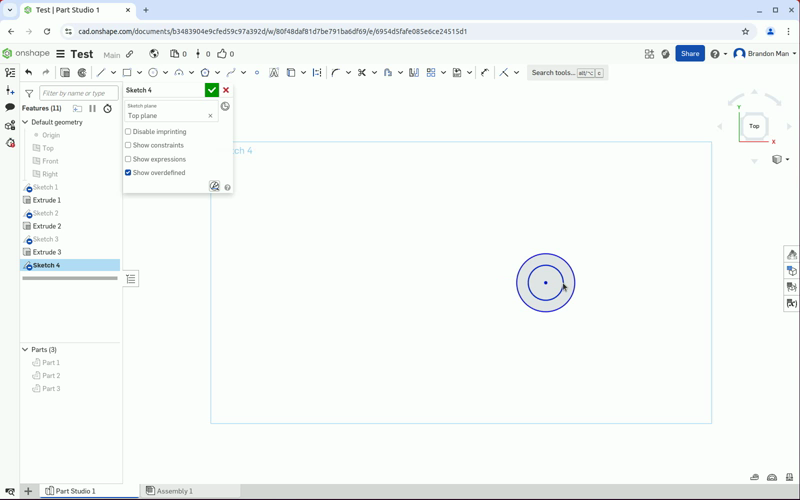
mouse_move(562, 261)
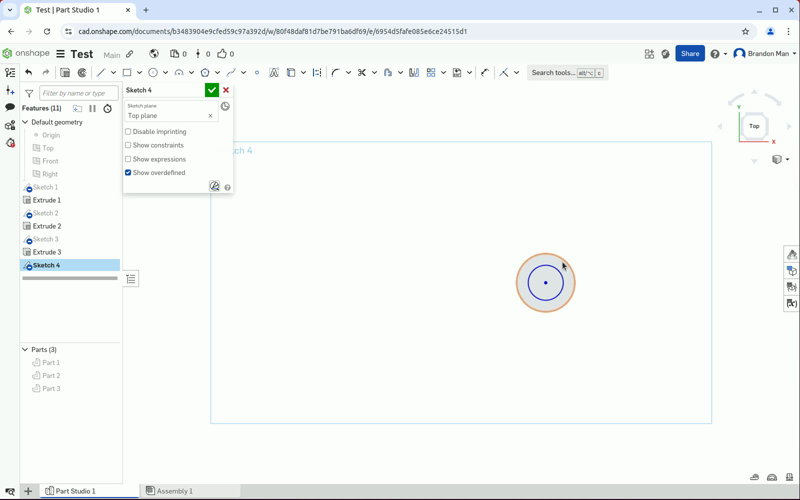
scroll(6)
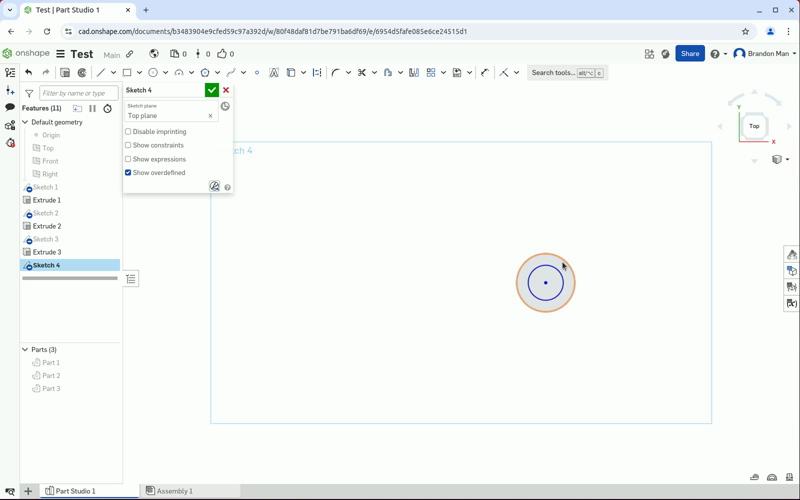
scroll(6)
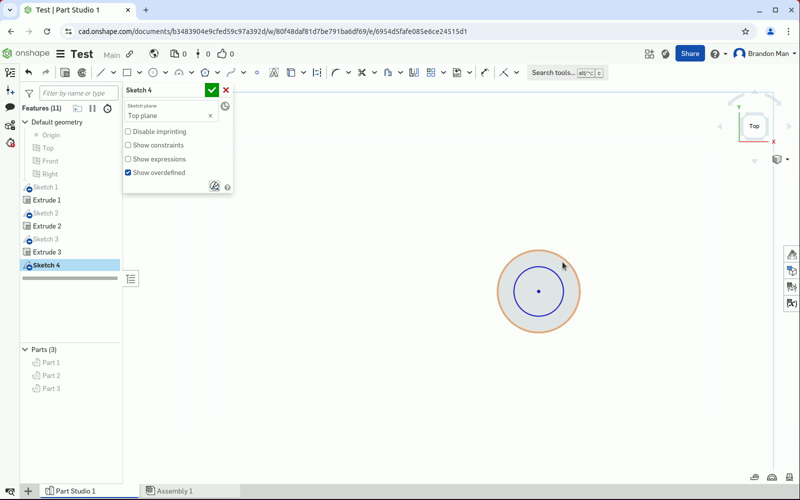
scroll(6)
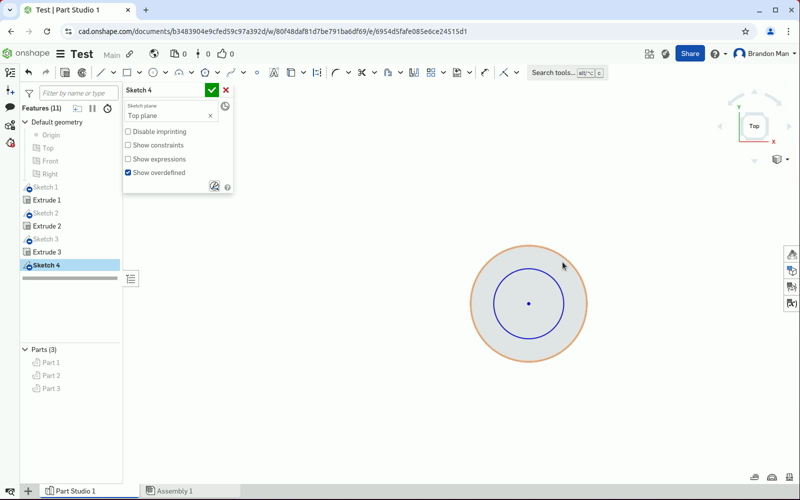
scroll(6)
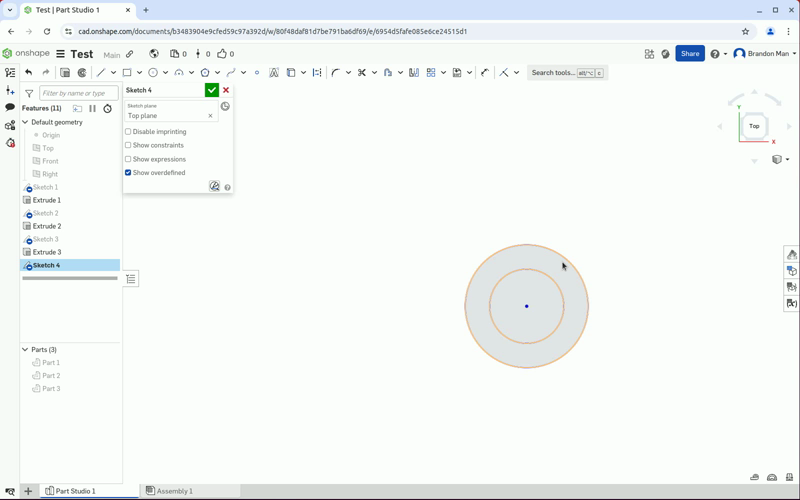
scroll(6)
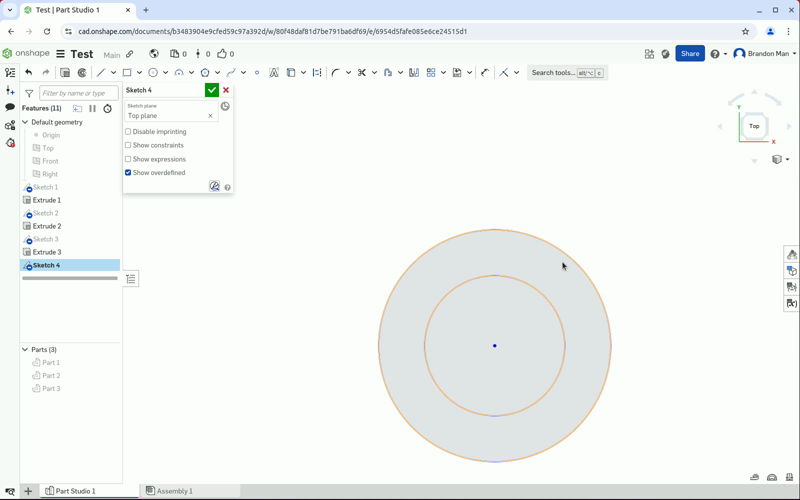
scroll(6)
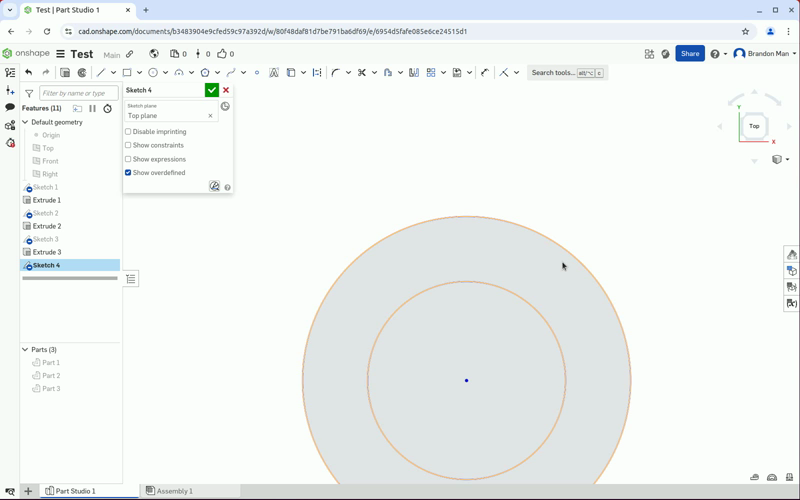
scroll(6)
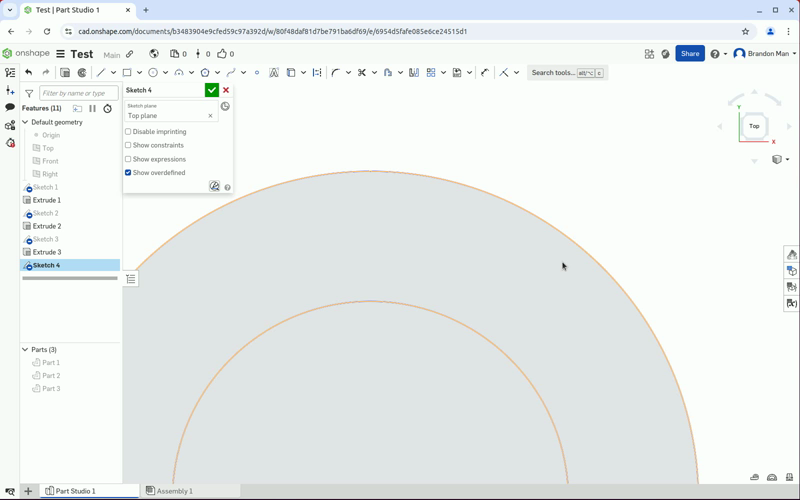
click(562, 261)
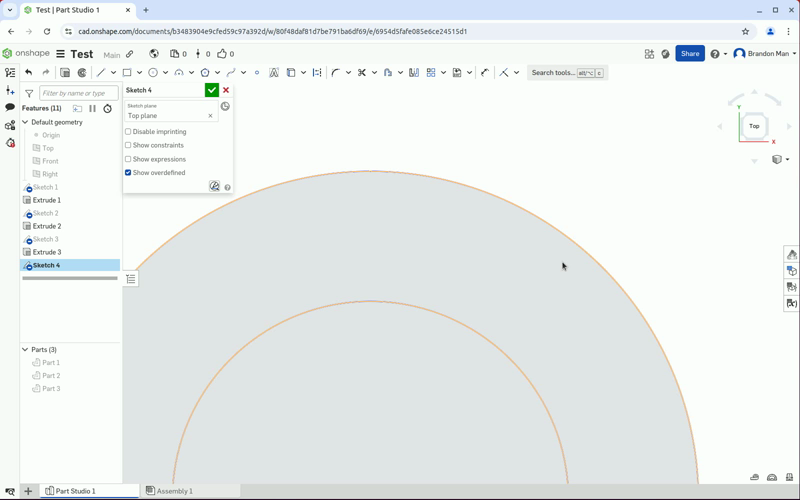
scroll(-6)
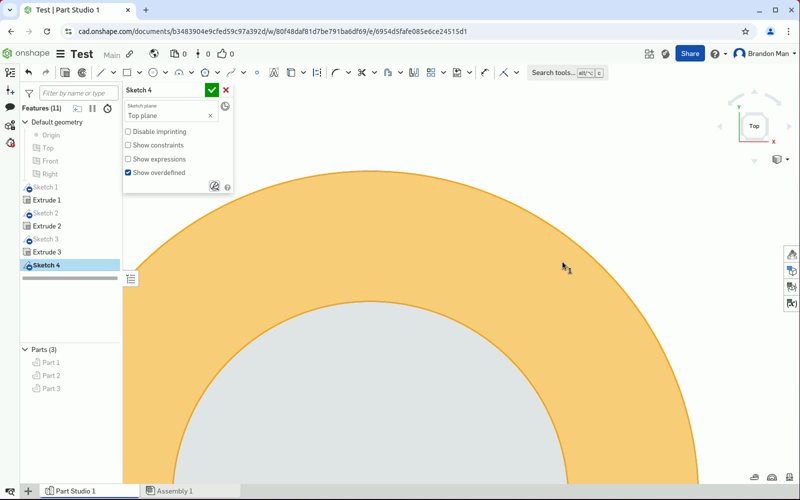
scroll(-6)
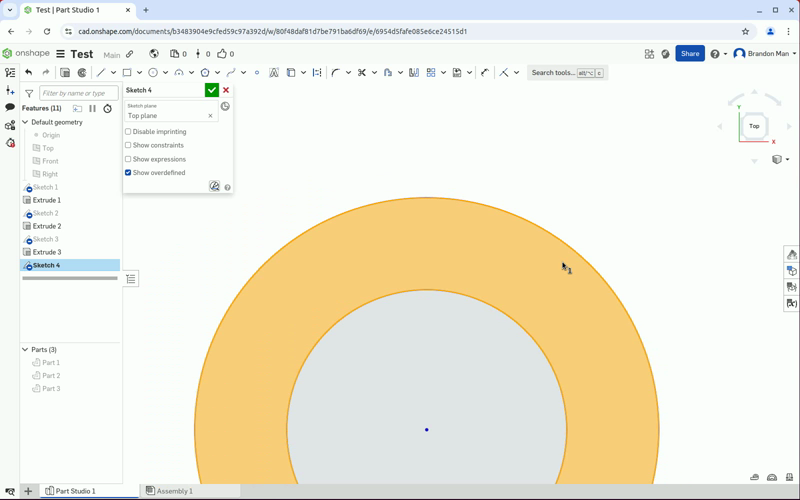
scroll(-6)
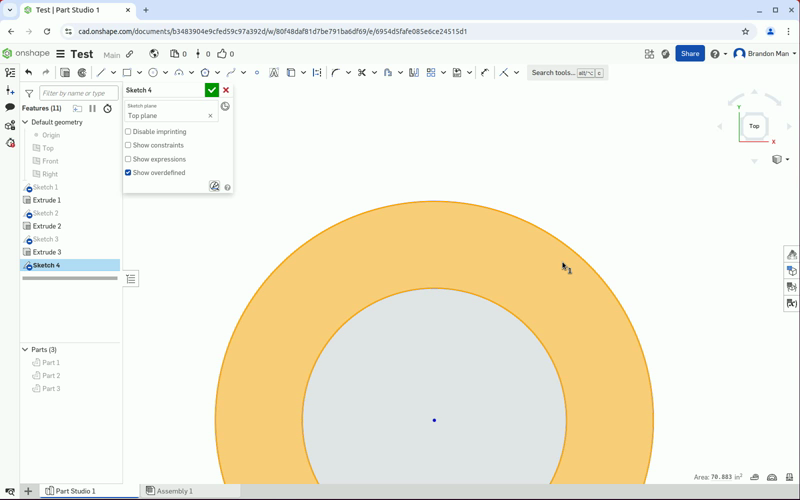
scroll(-6)
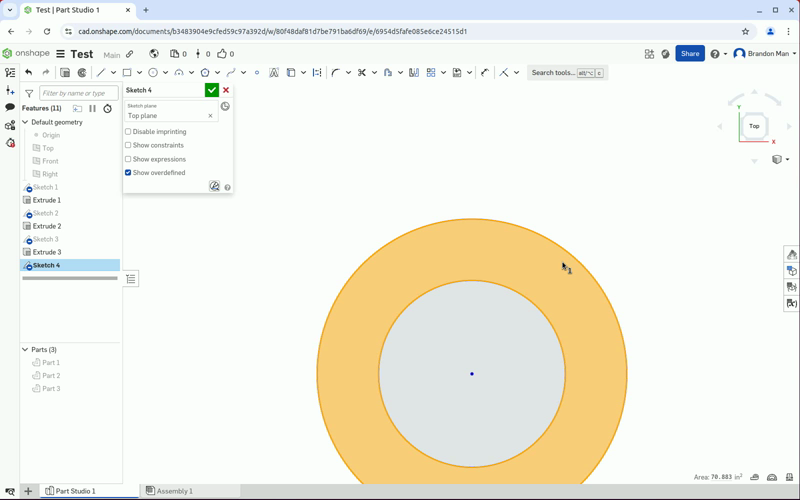
scroll(-6)
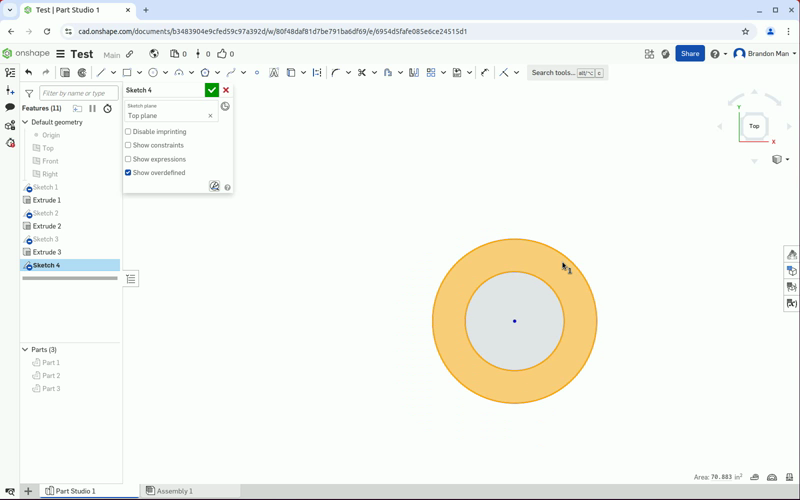
scroll(-6)
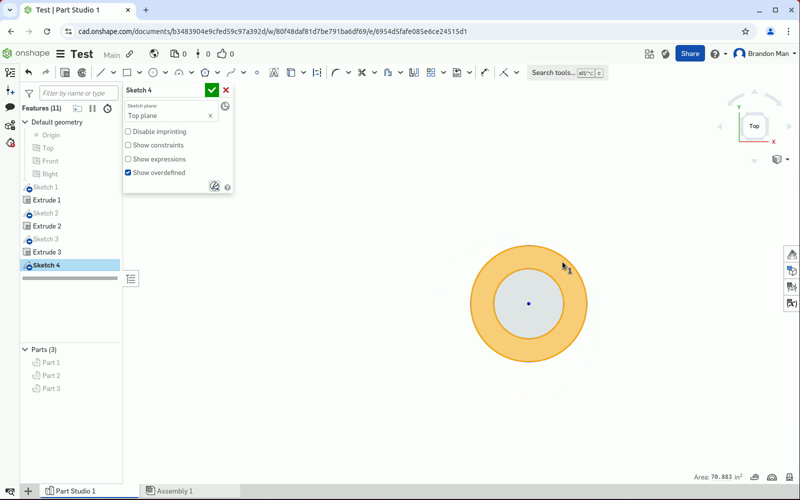
scroll(-6)
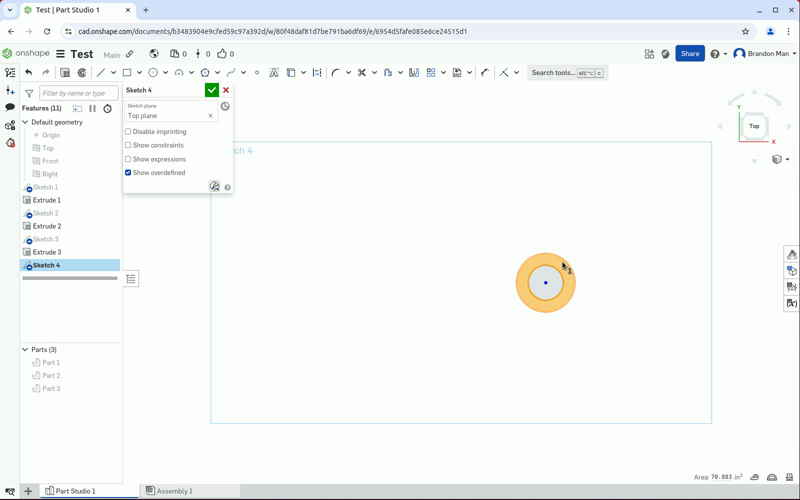
mouse_move(73, 352)
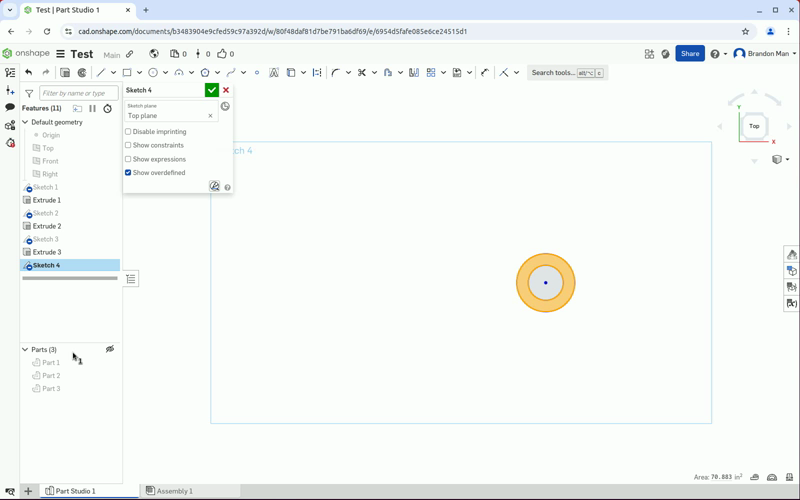
key(shift+y)
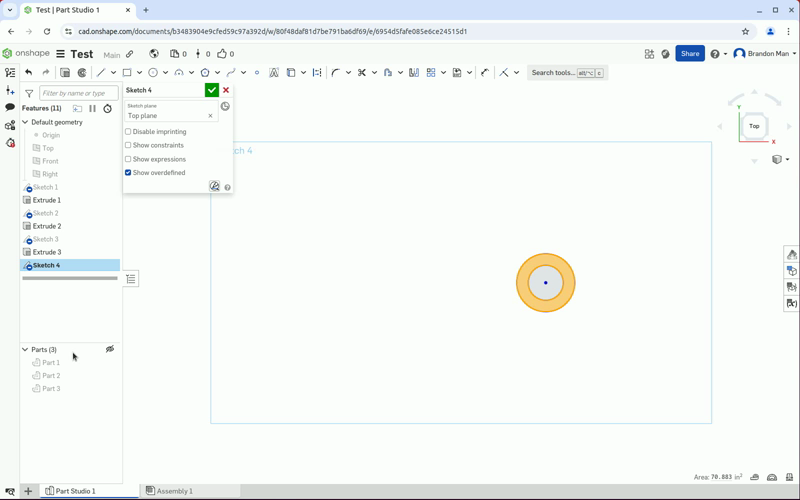
key(shift+e)
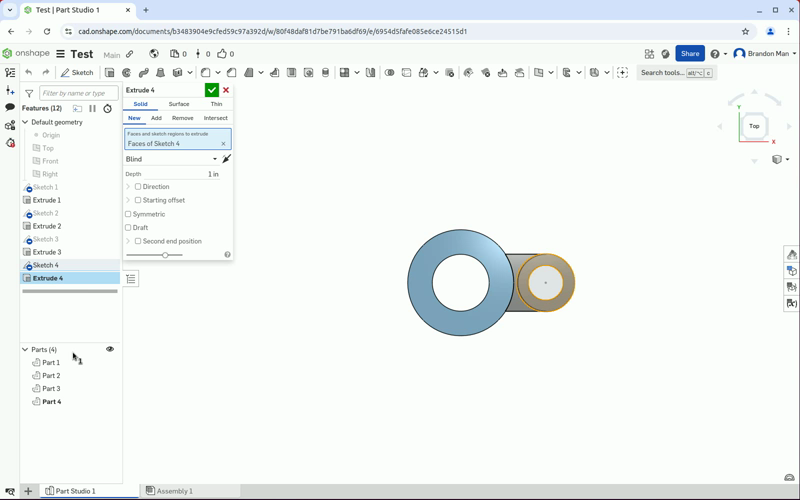
mouse_move(143, 106)
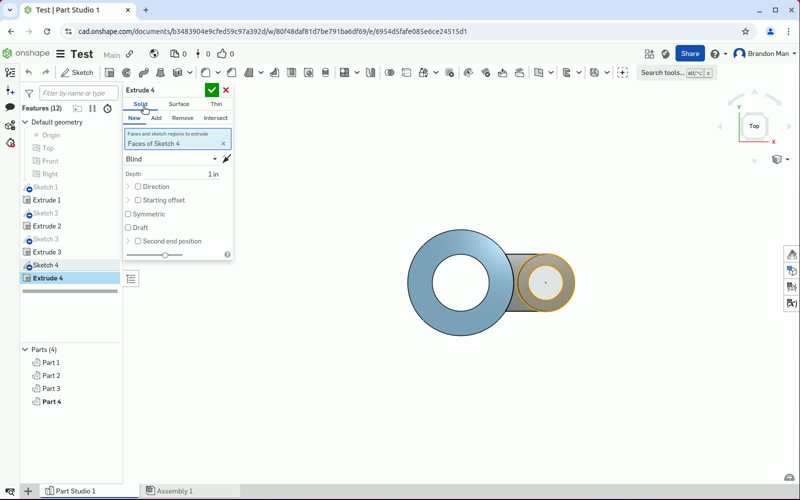
click(143, 106)
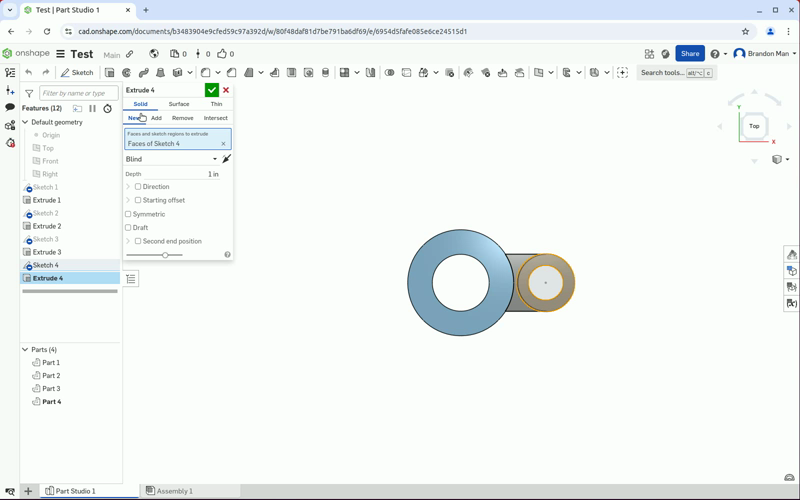
mouse_move(137, 120)
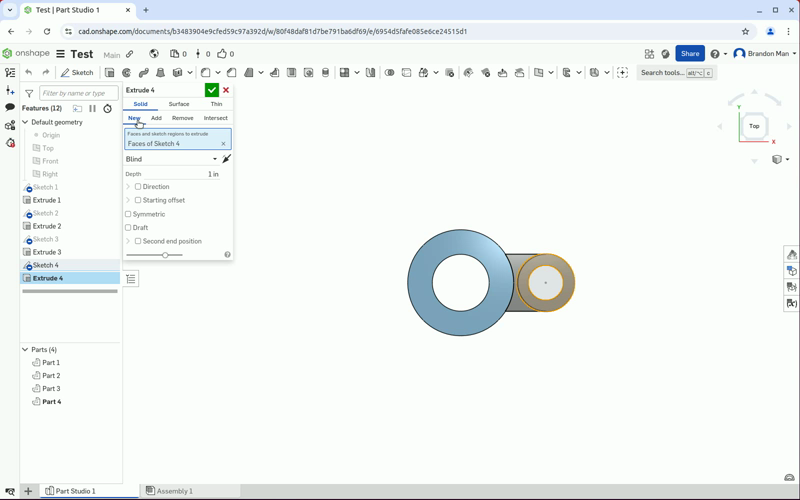
click(137, 120)
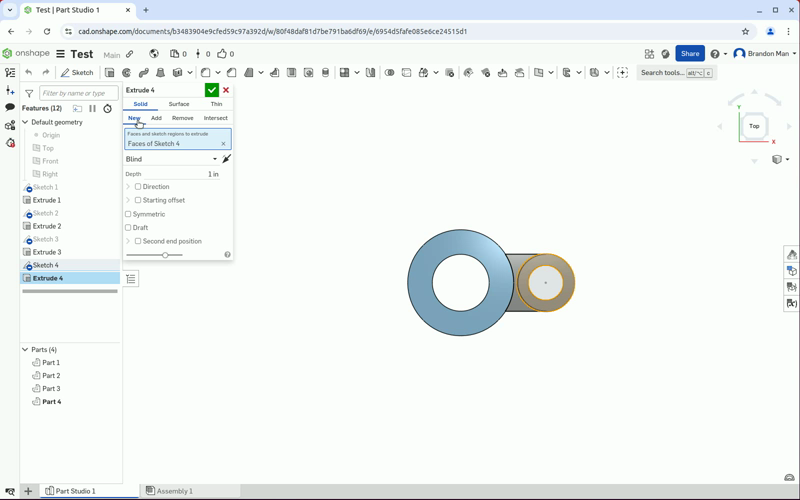
key(tab, 4)
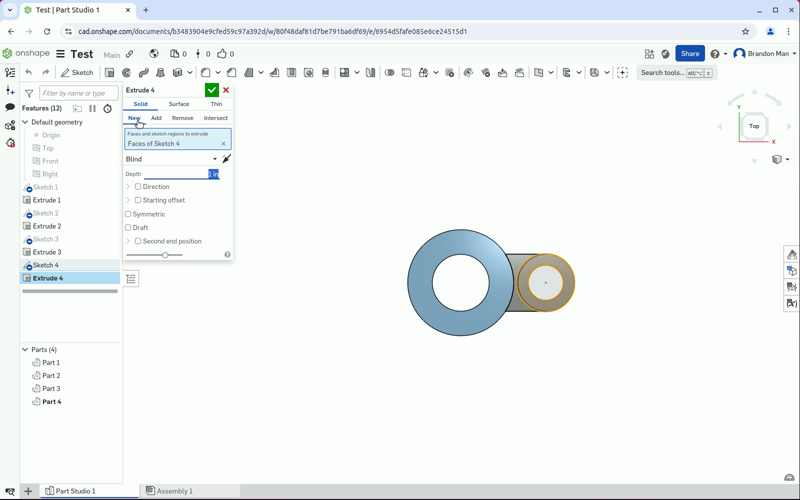
text(8.184)
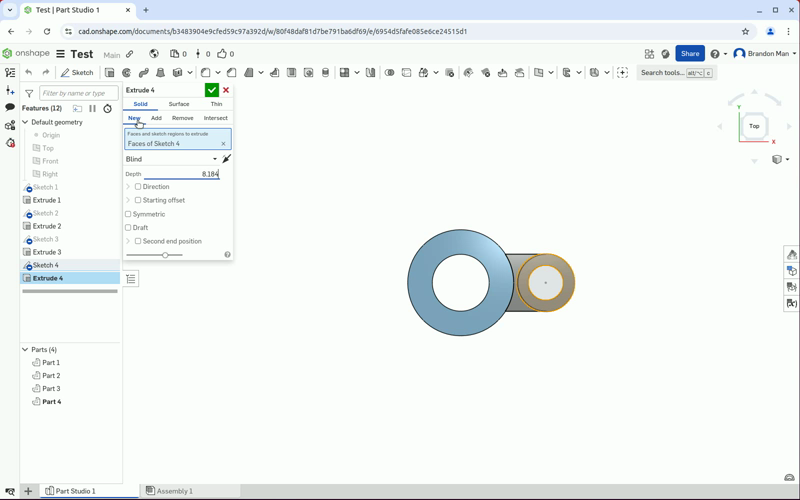
key(enter)
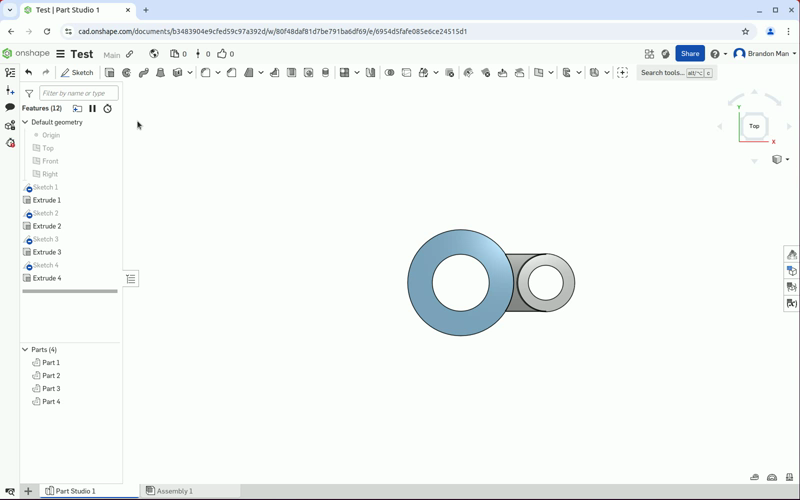
key(shift+h)
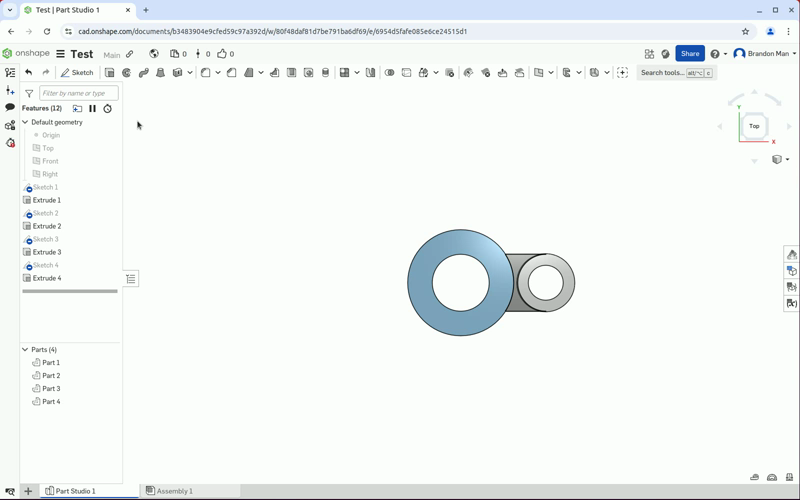
key(shift+h)
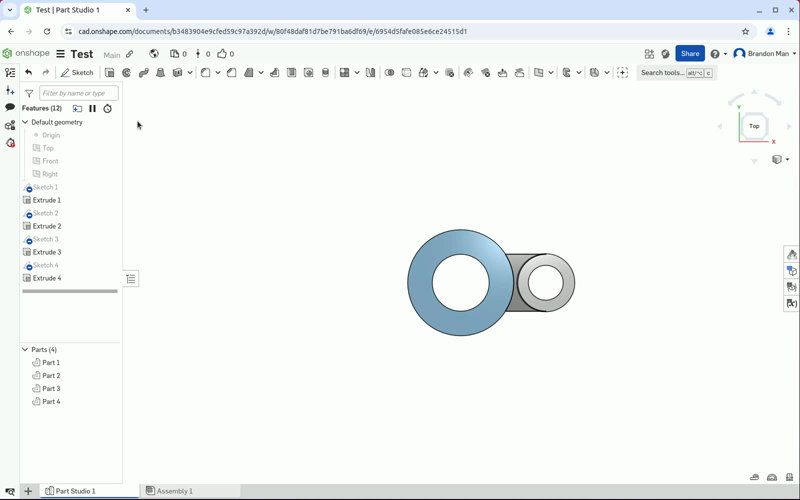
mouse_move(73, 189)
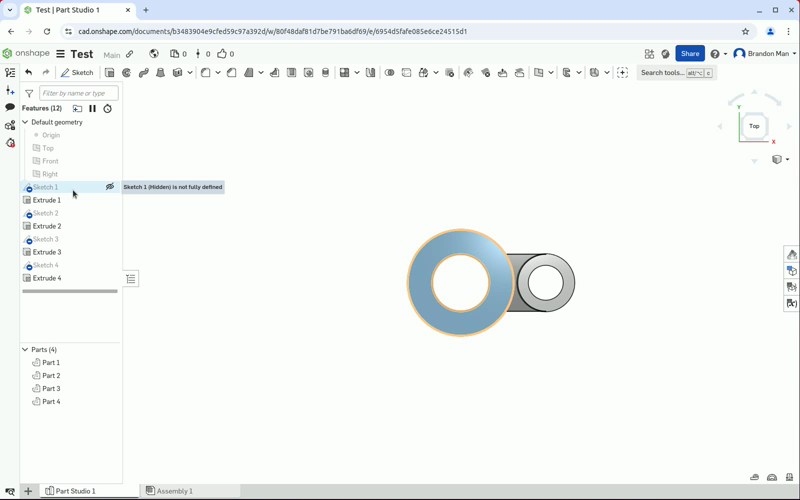
click(73, 189)
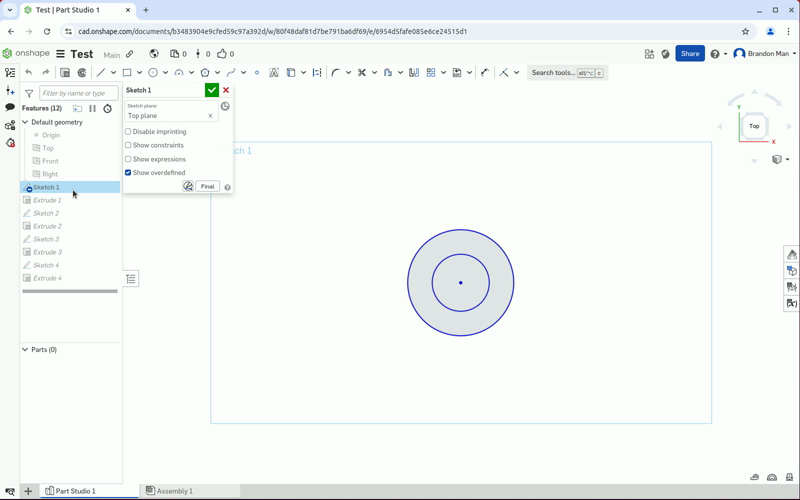
mouse_move(229, 92)
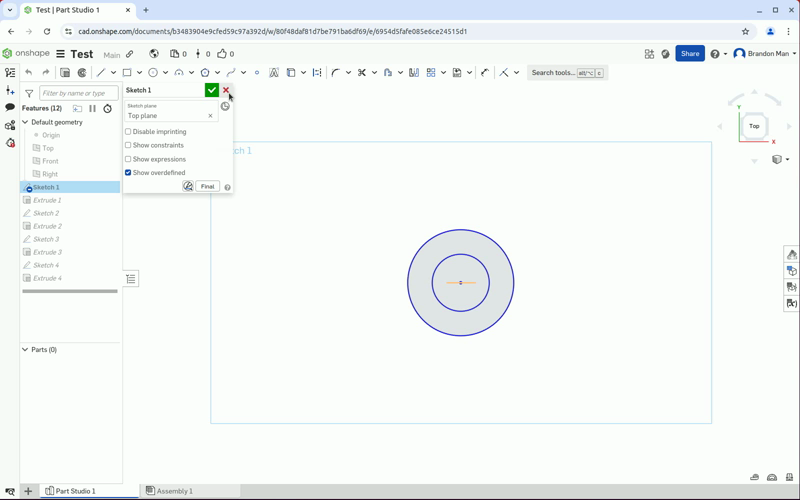
click(229, 92)
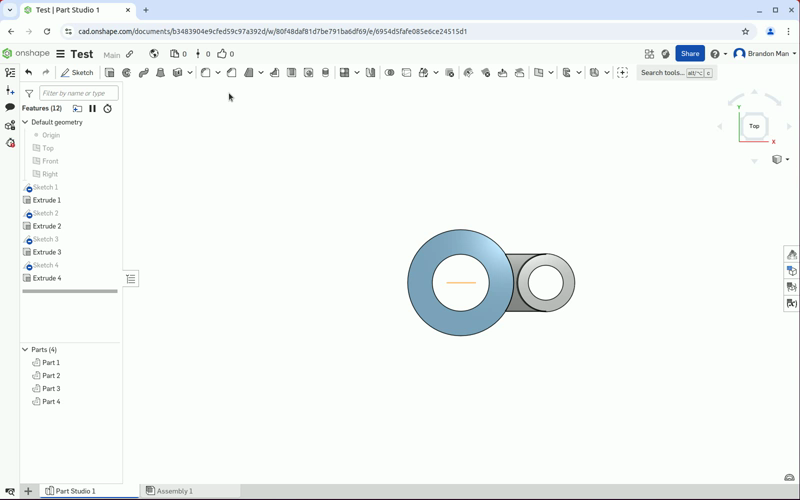
mouse_move(541, 75)
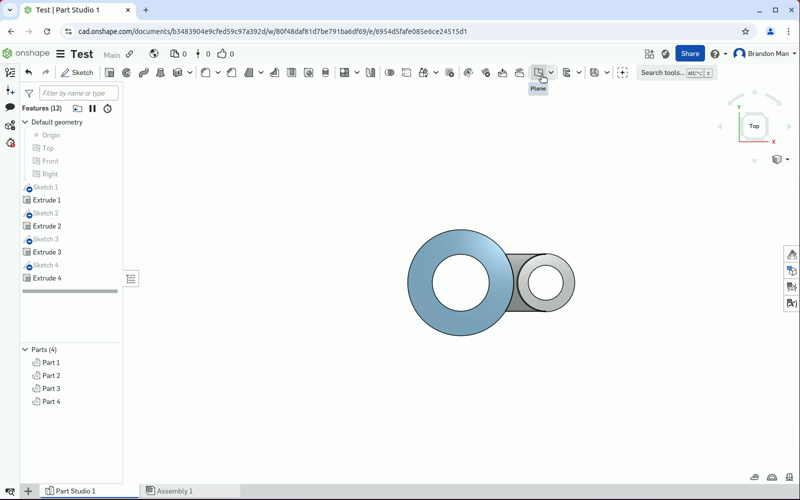
click(541, 75)
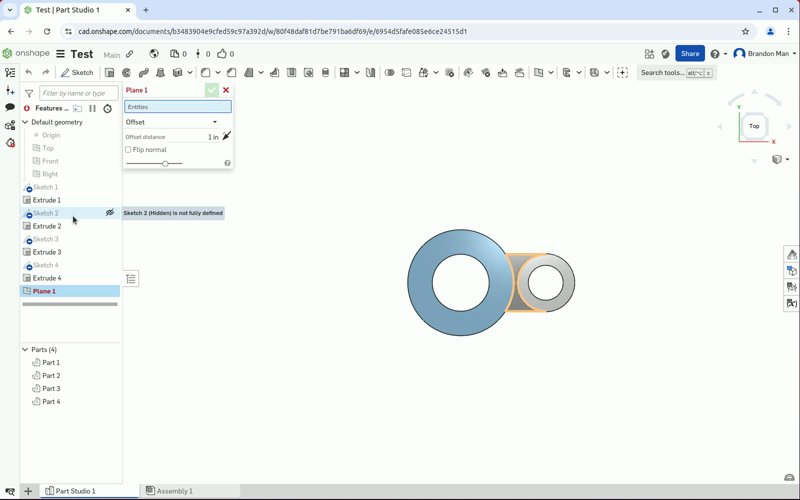
scroll(3)
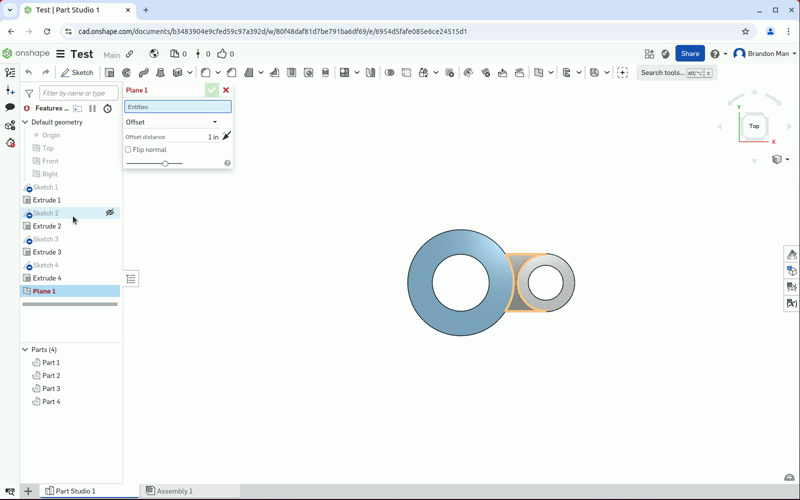
mouse_move(73, 150)
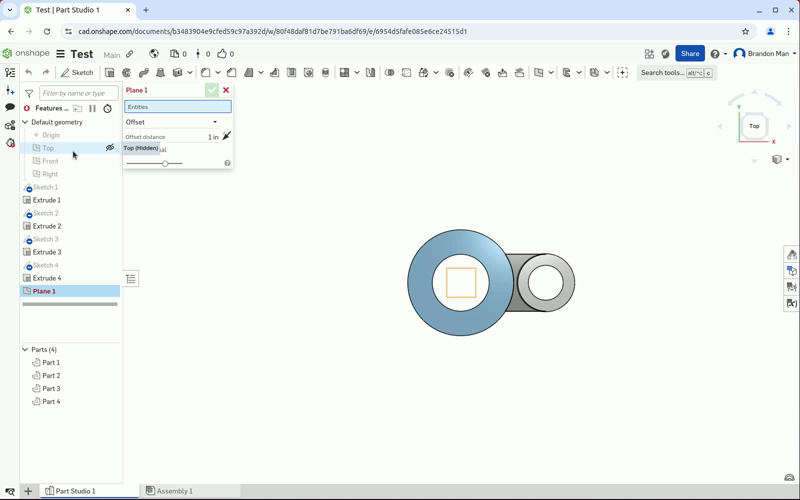
click(73, 150)
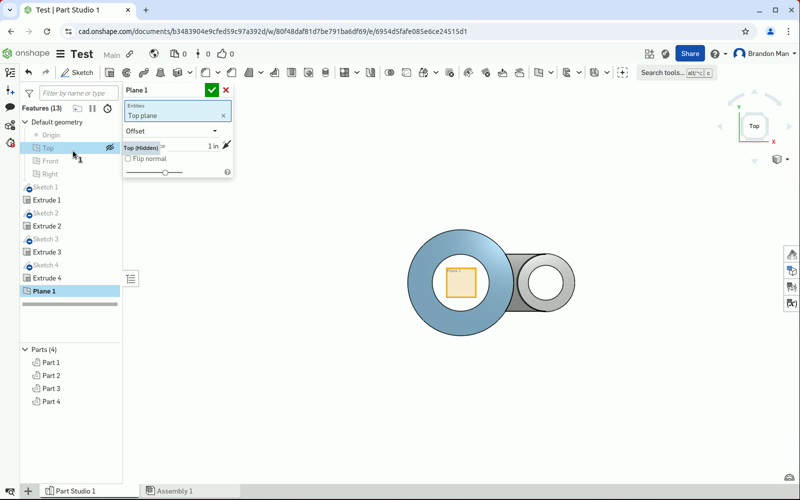
key(tab, 2)
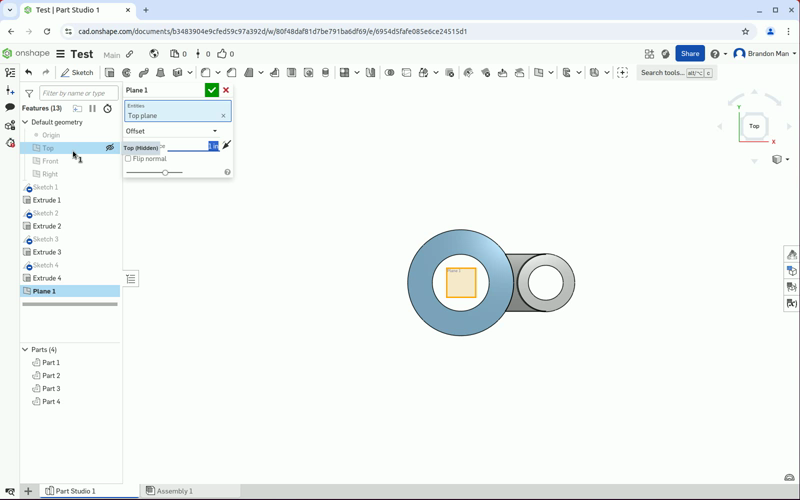
text(8.196)
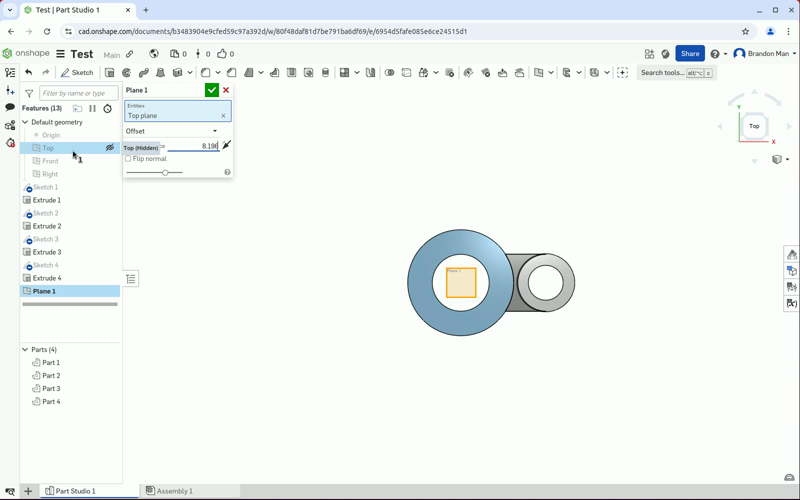
key(enter, 2)
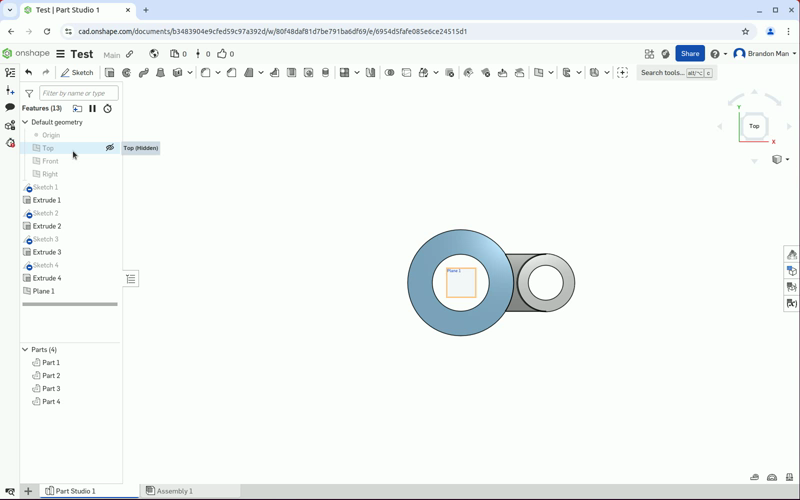
key(shift+s)
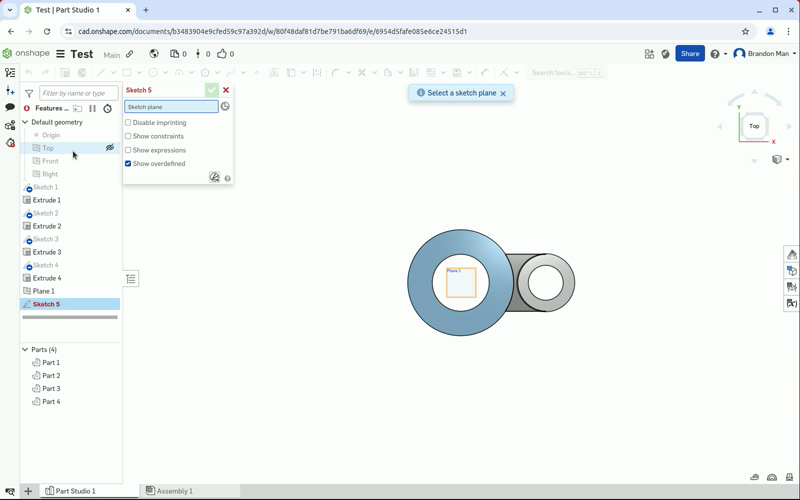
mouse_move(73, 293)
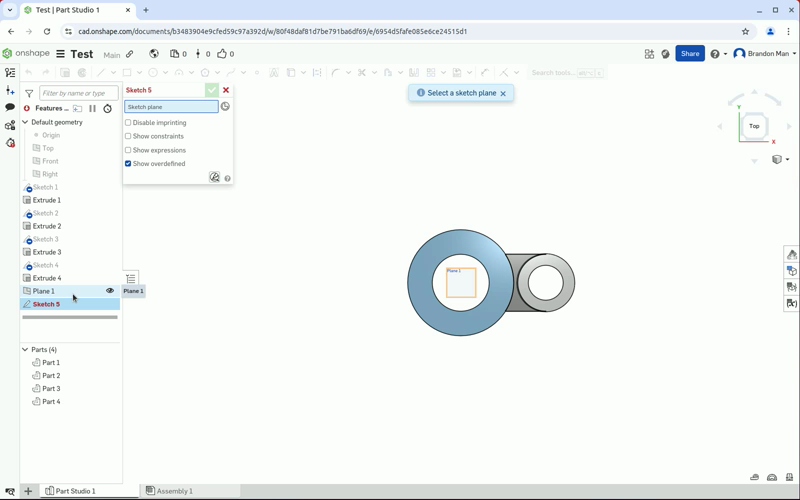
click(73, 293)
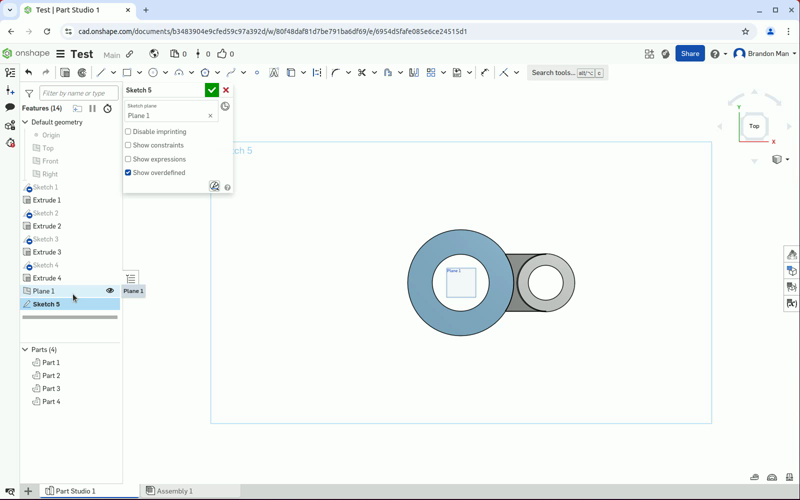
mouse_move(73, 352)
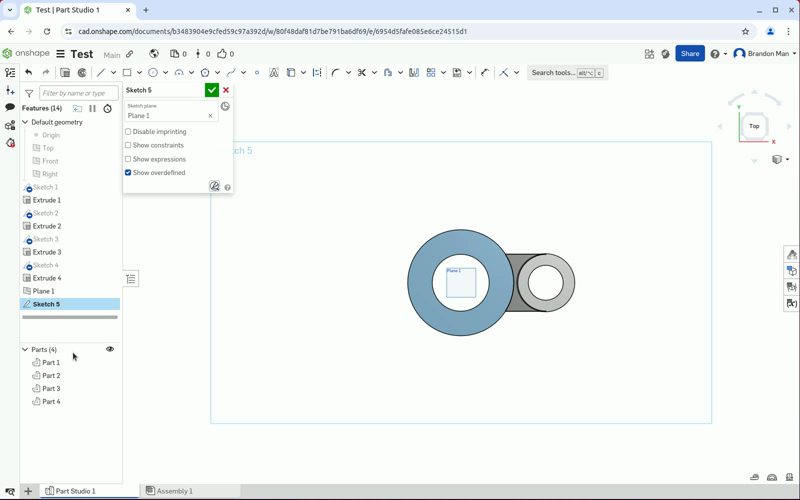
key(y)
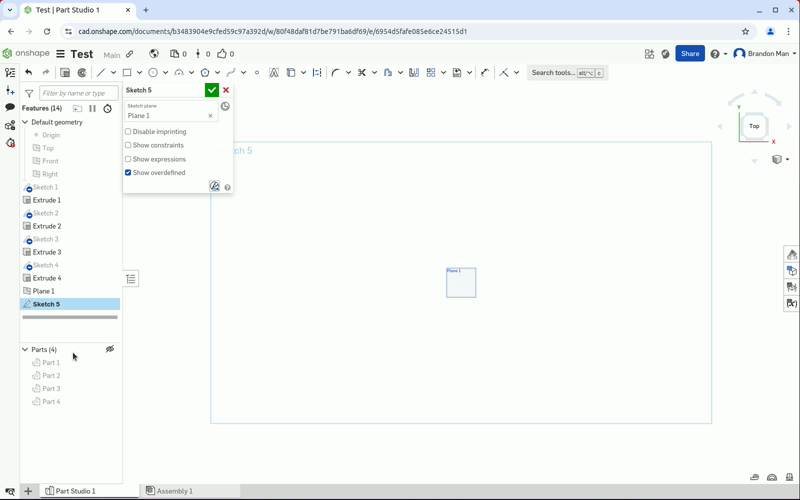
key(c)
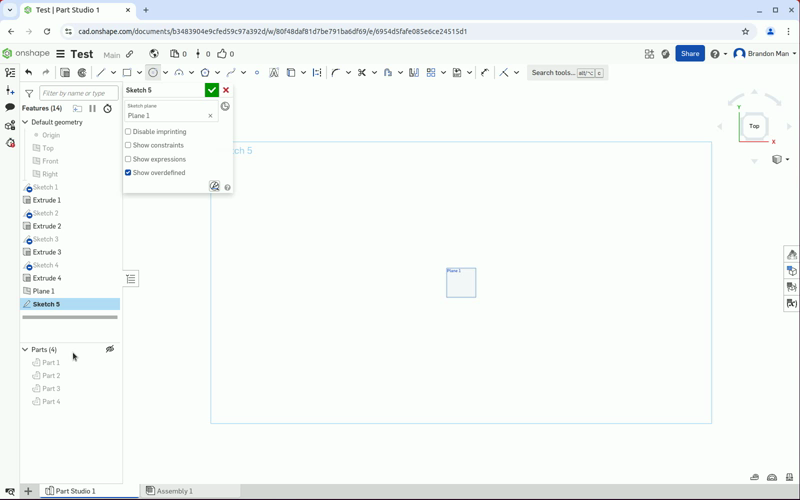
key_down(shift)
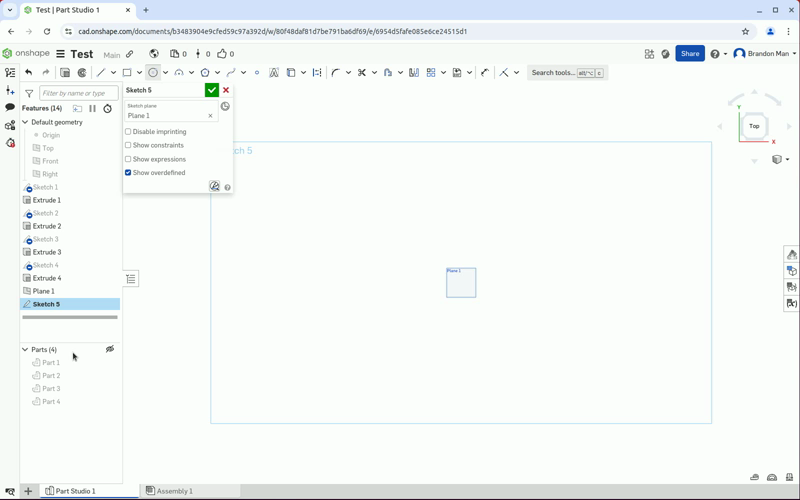
mouse_move(461, 282)
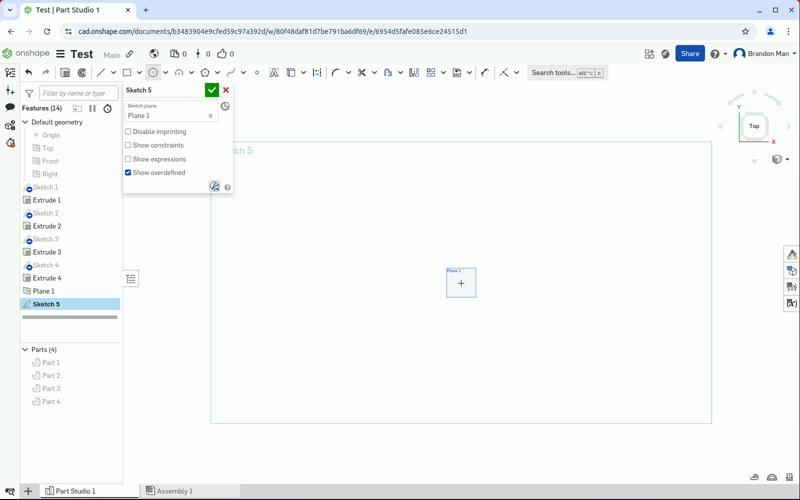
click(461, 282)
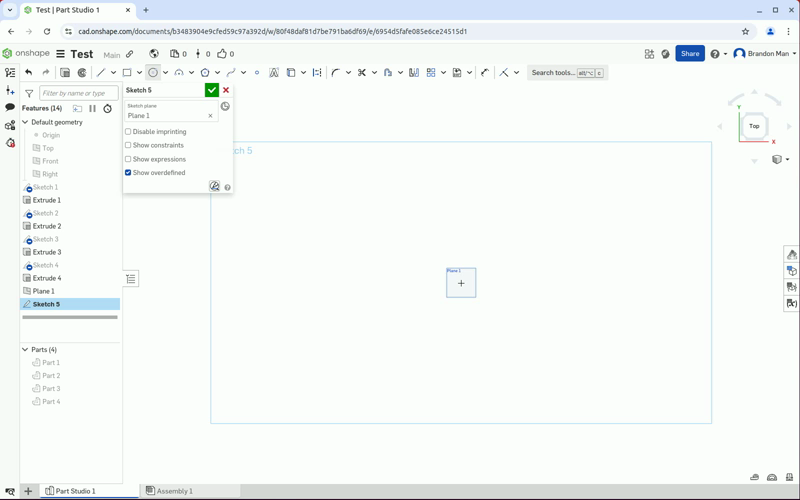
key_up(shift)
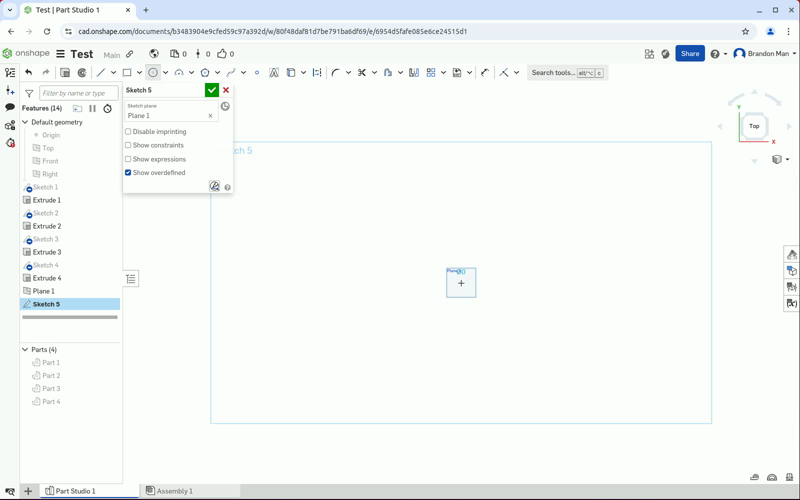
mouse_move(506, 282)
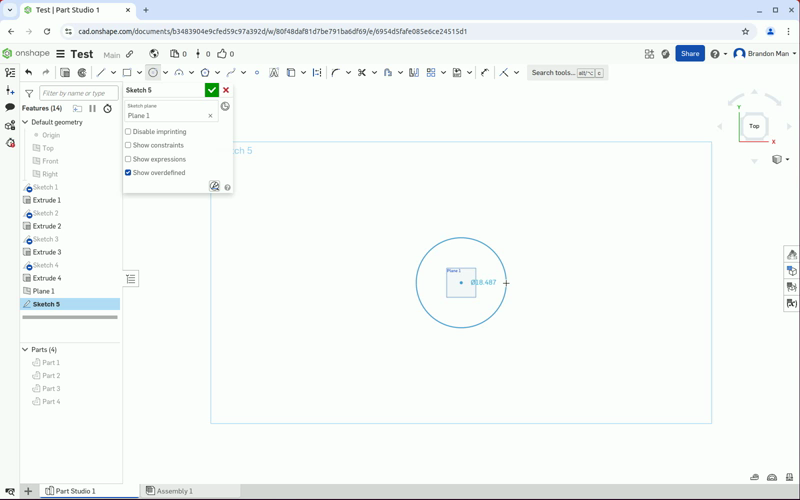
click(506, 282)
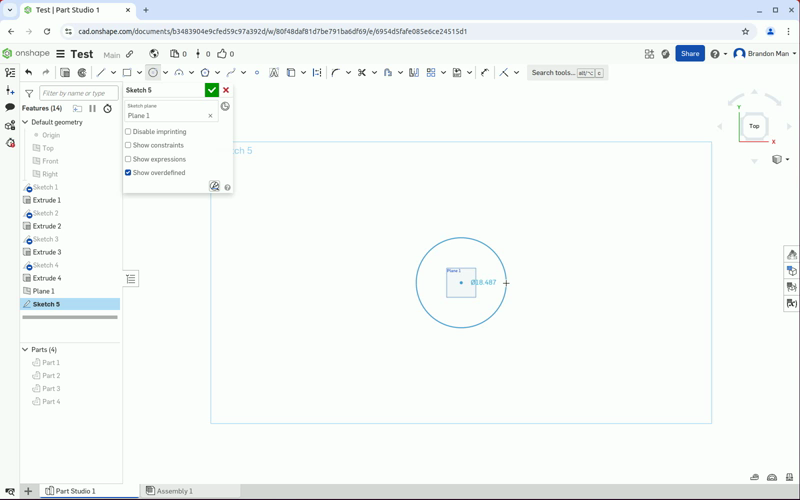
key(esc)
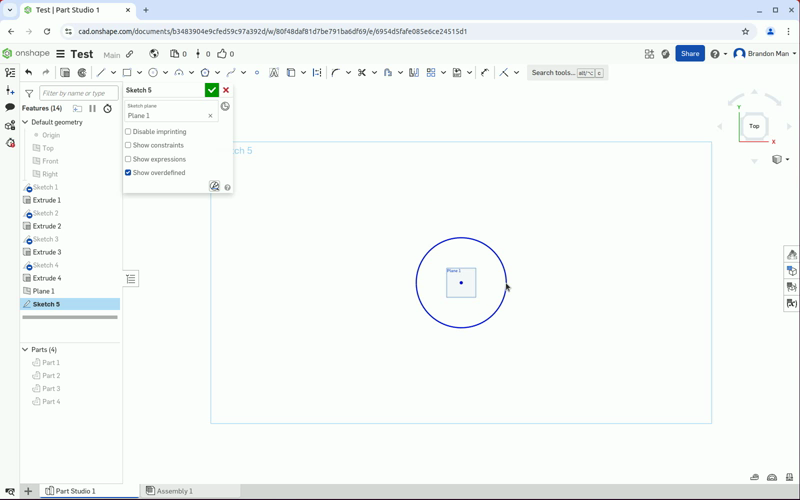
key(c)
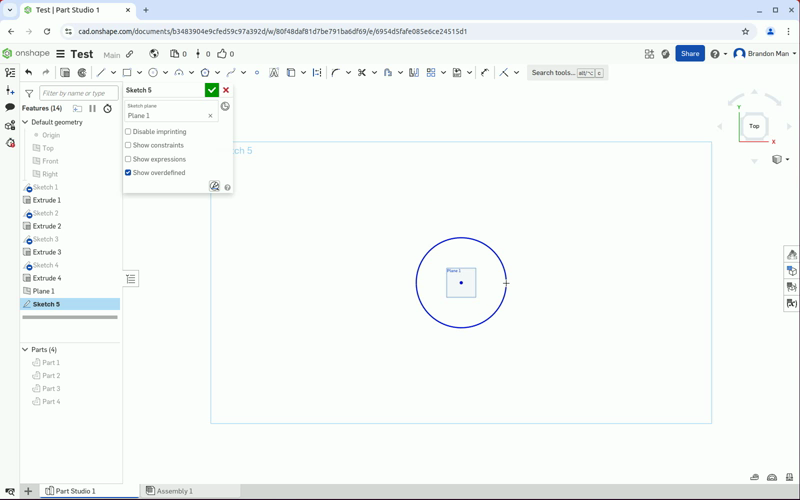
key_down(shift)
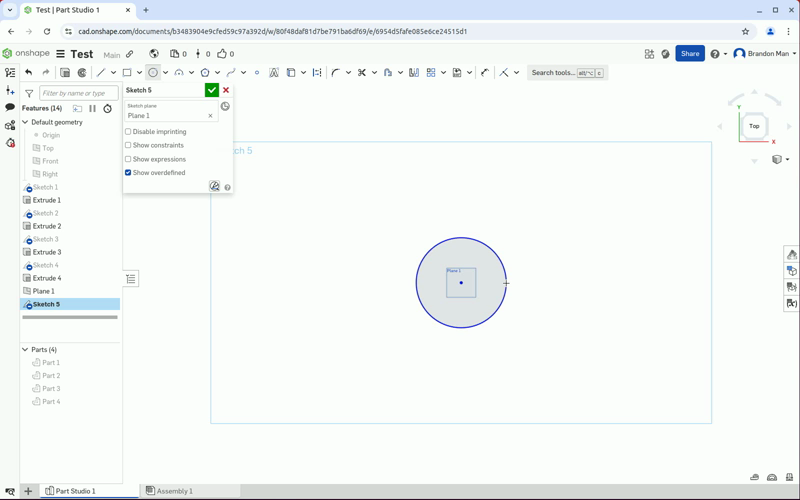
mouse_move(461, 282)
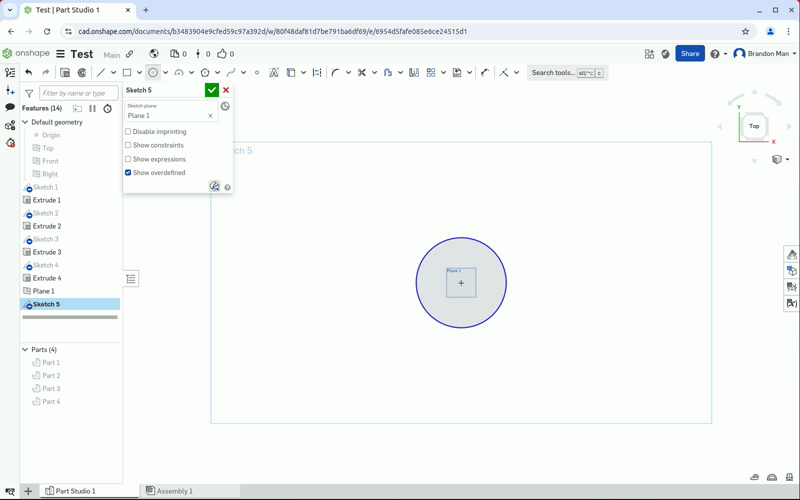
click(461, 282)
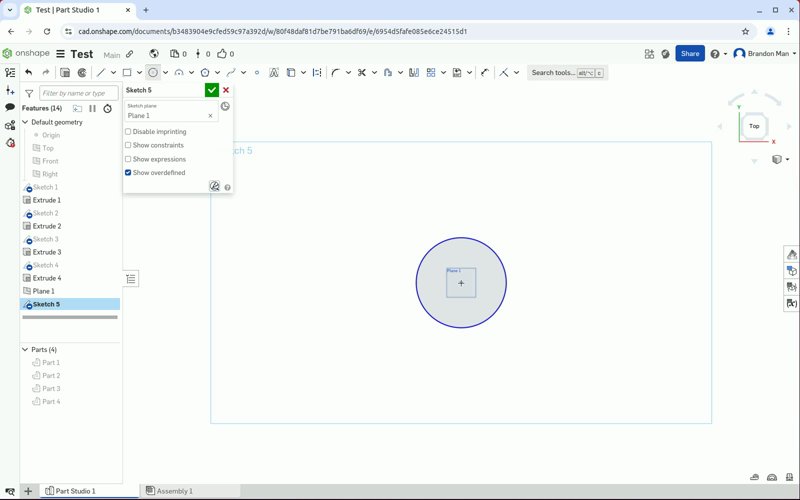
key_up(shift)
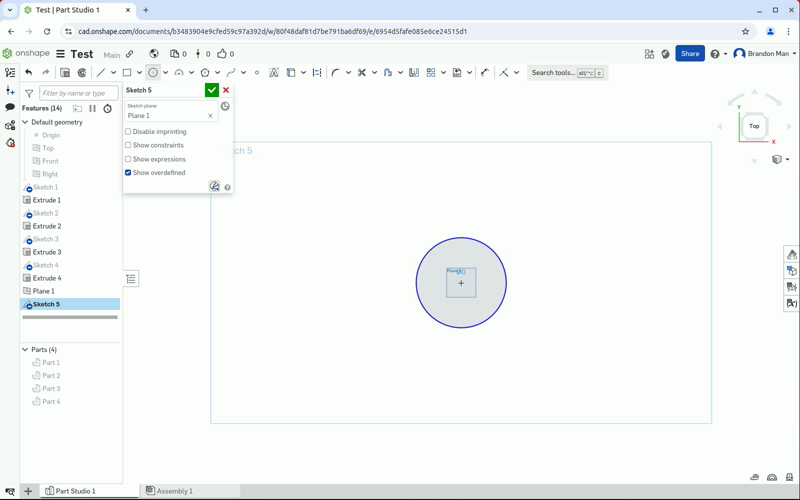
mouse_move(489, 282)
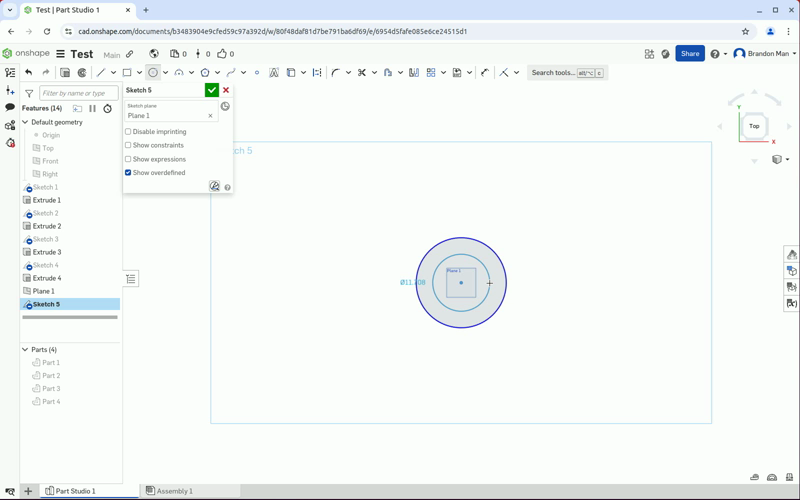
click(489, 282)
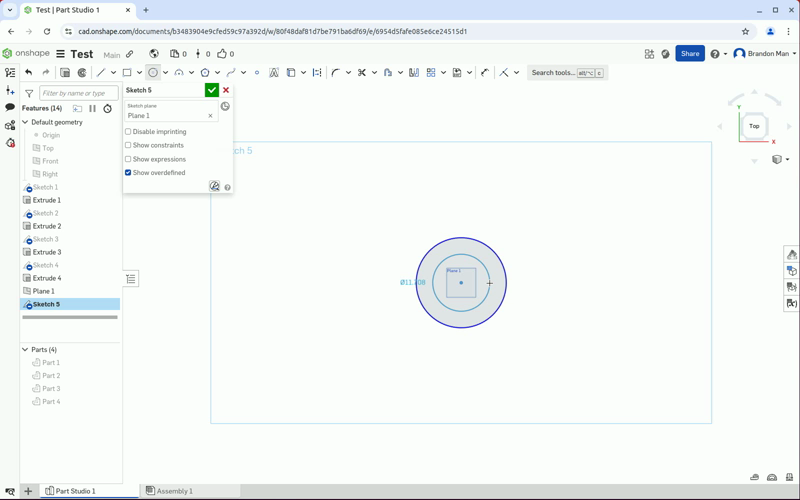
key(esc)
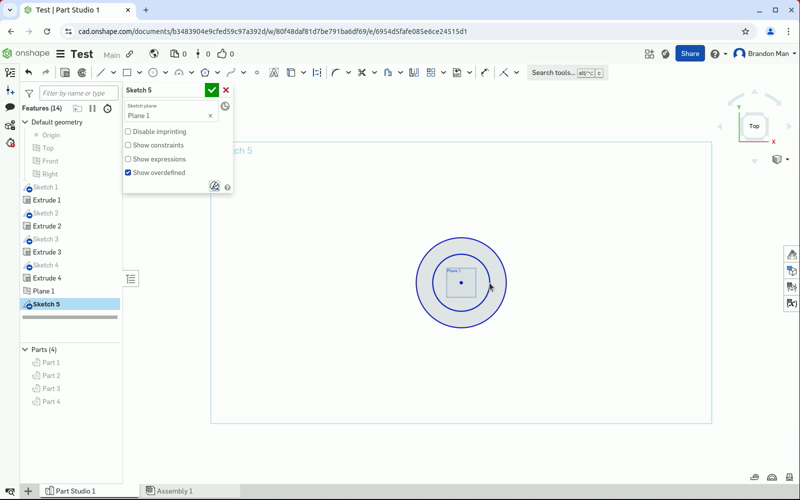
mouse_move(443, 309)
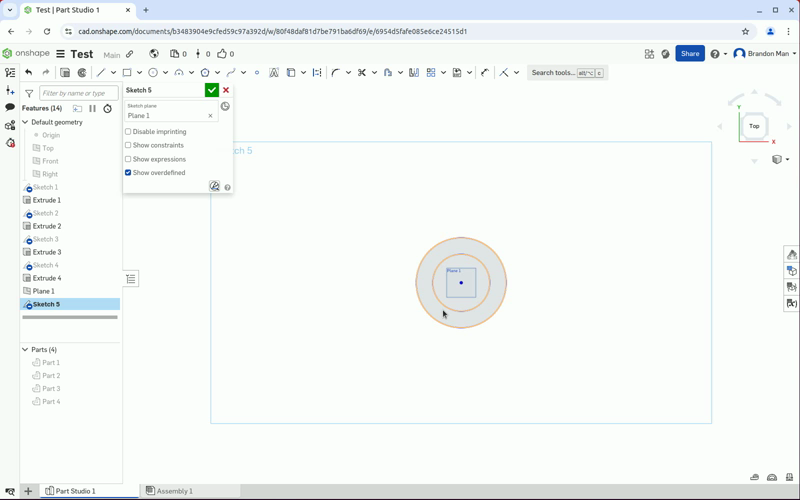
click(443, 309)
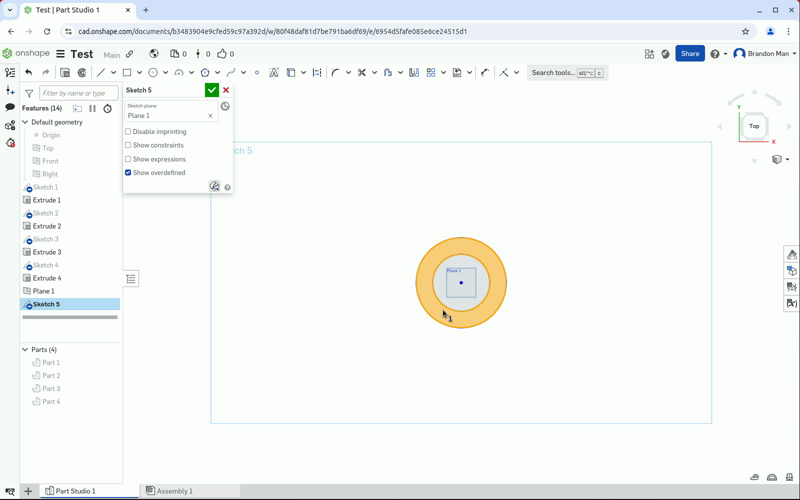
mouse_move(73, 352)
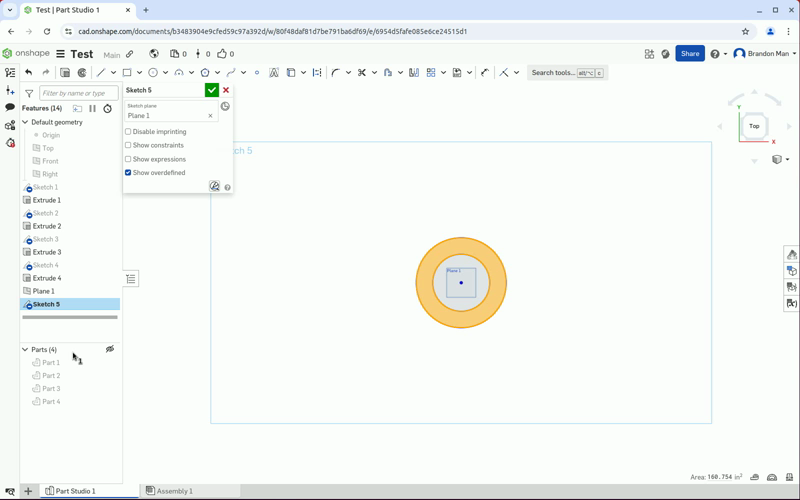
key(shift+y)
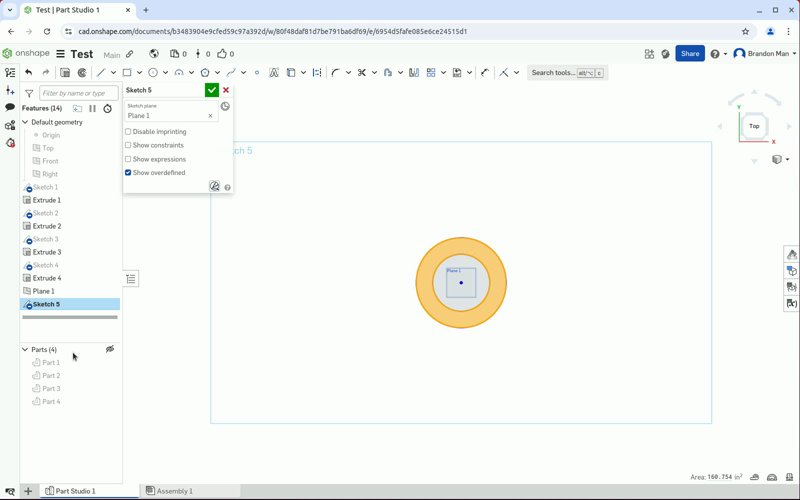
key(shift+e)
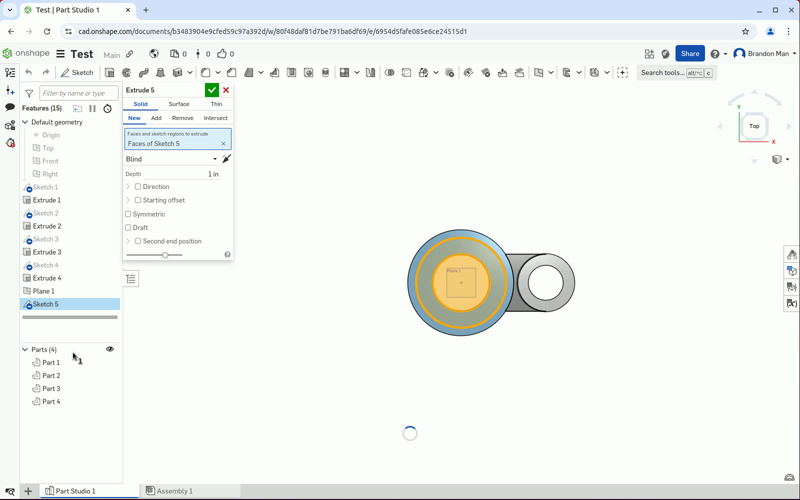
mouse_move(143, 106)
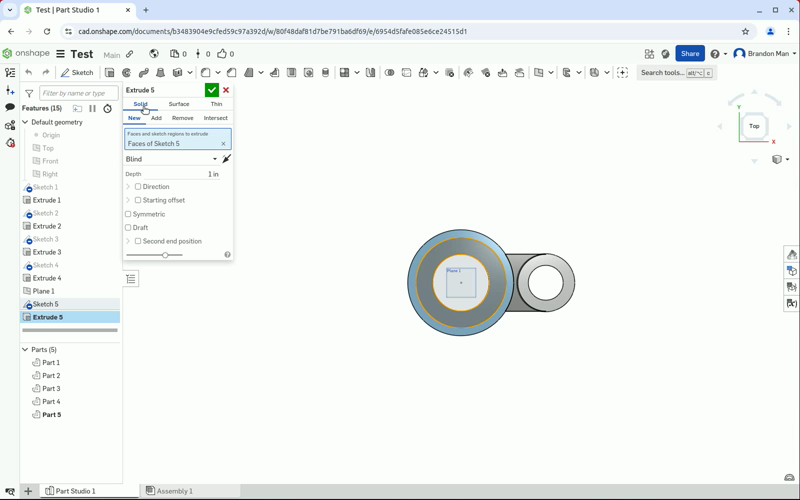
click(143, 106)
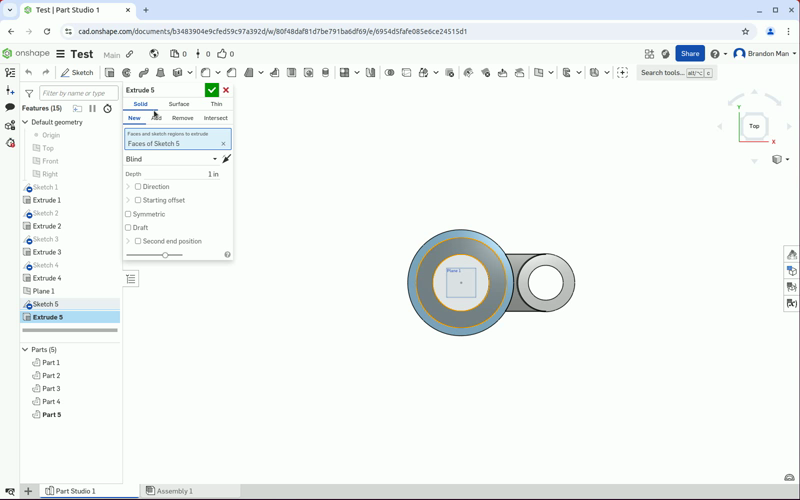
mouse_move(186, 120)
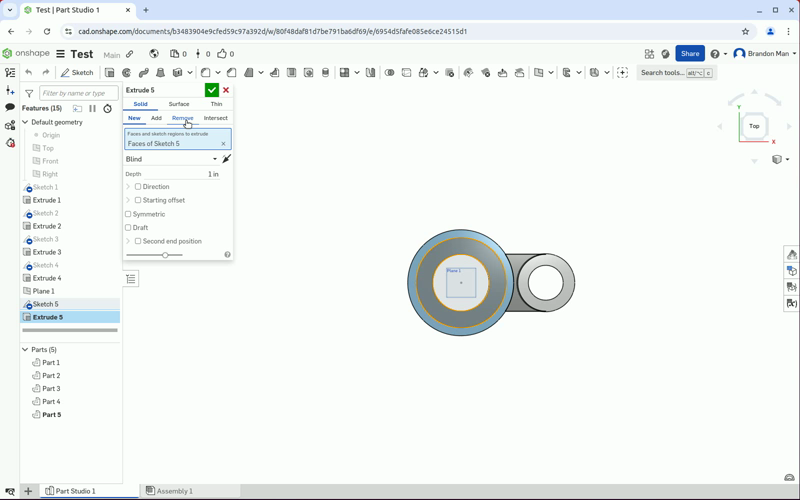
click(186, 120)
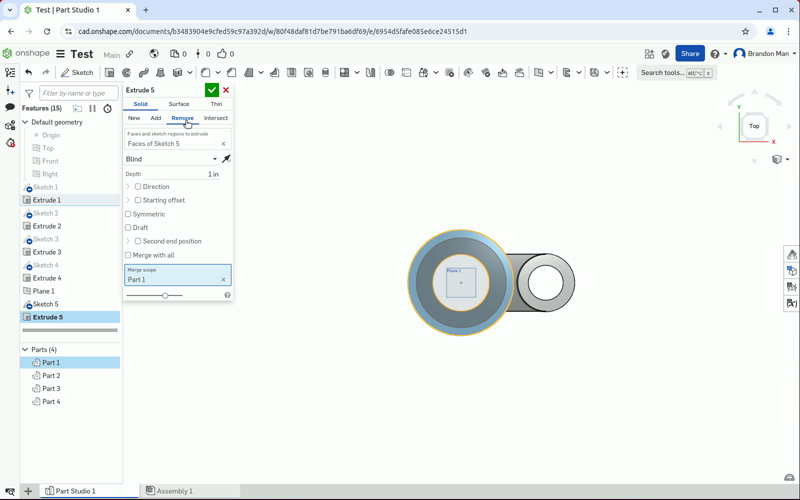
key(tab, 4)
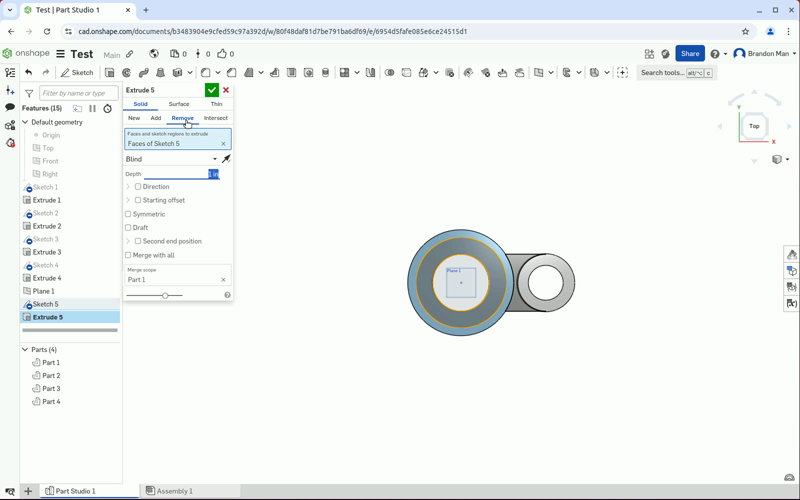
text(6.258)
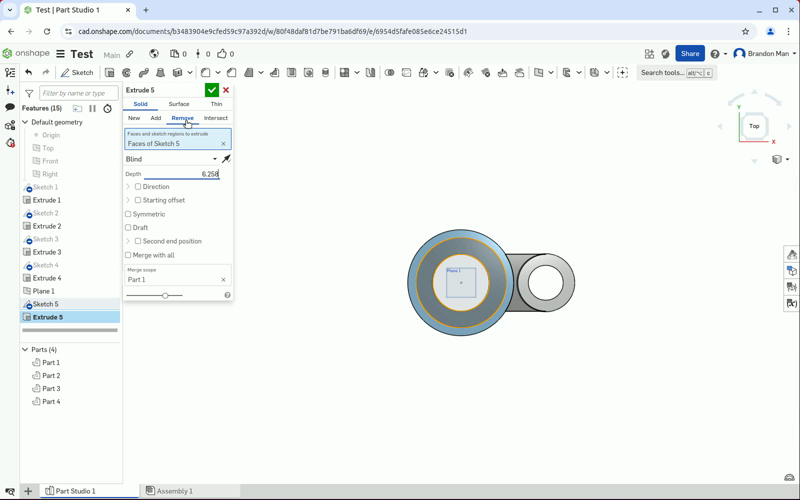
key(tab, 6)
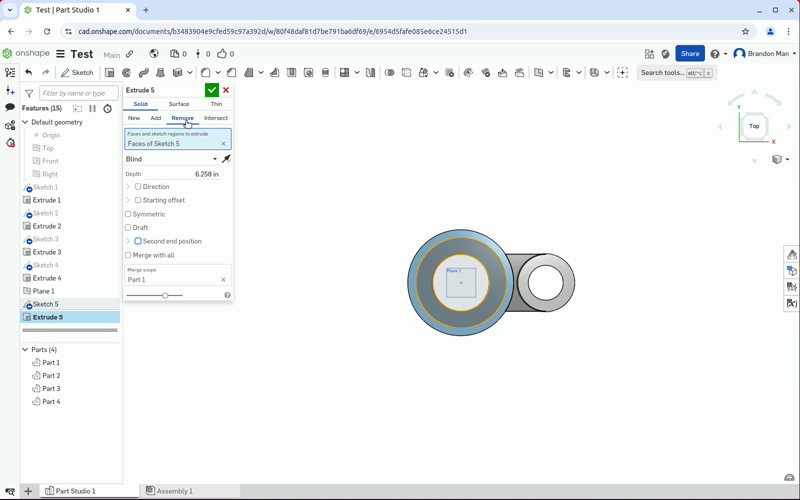
key(space)
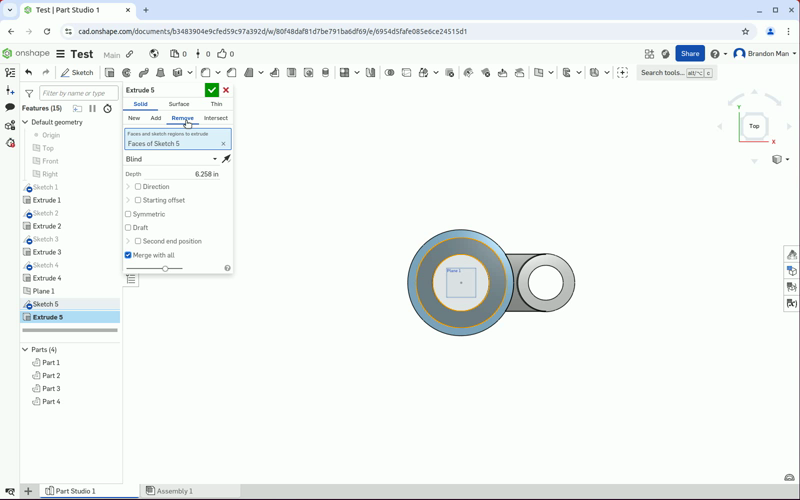
key(enter)
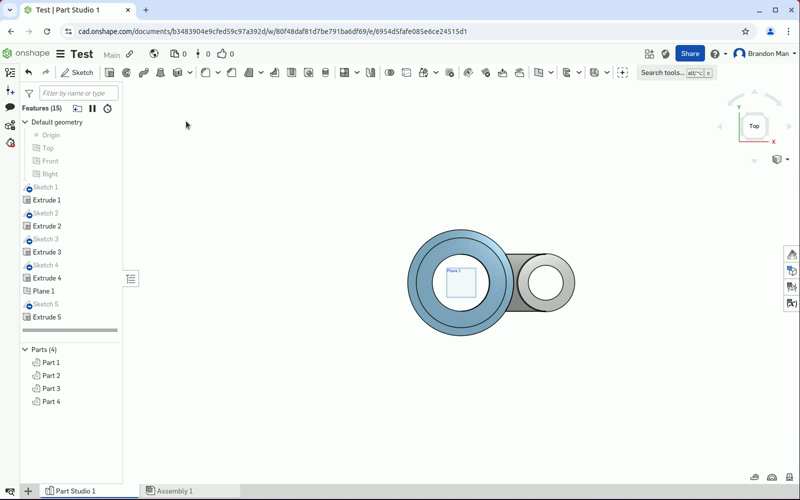
key(shift+h)
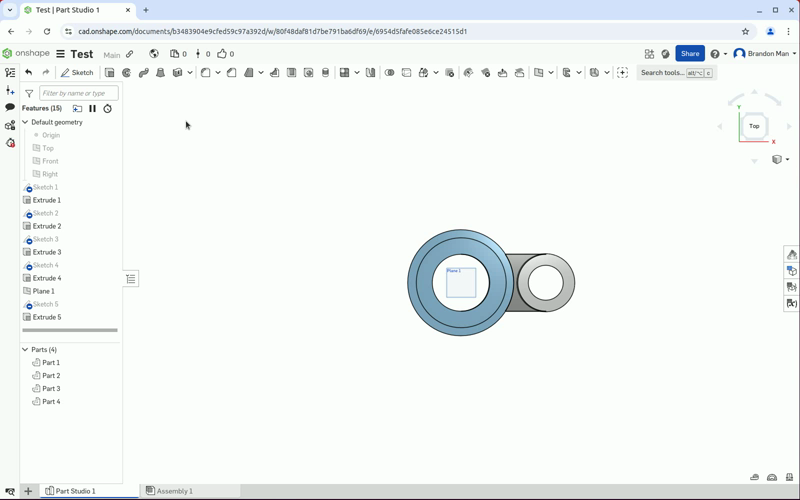
key(shift+h)
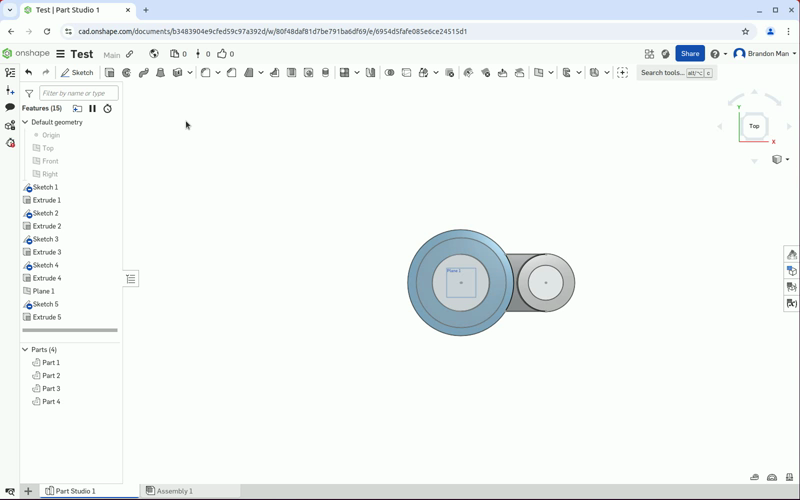
key(shift+7)
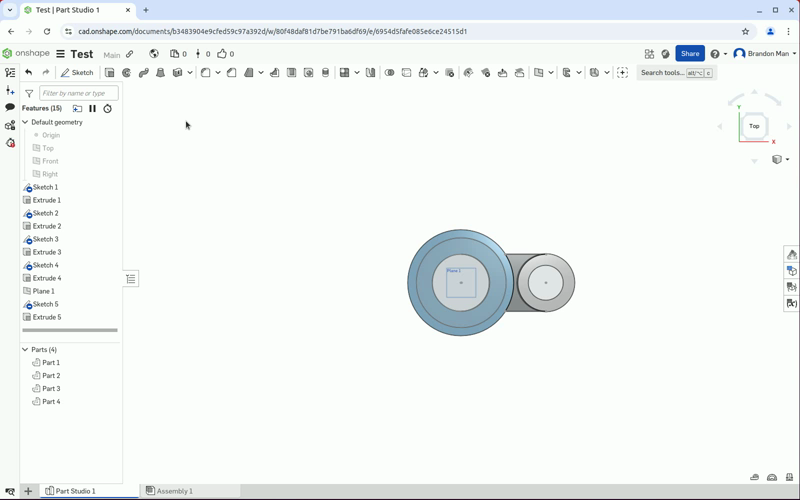
key(up, 3)
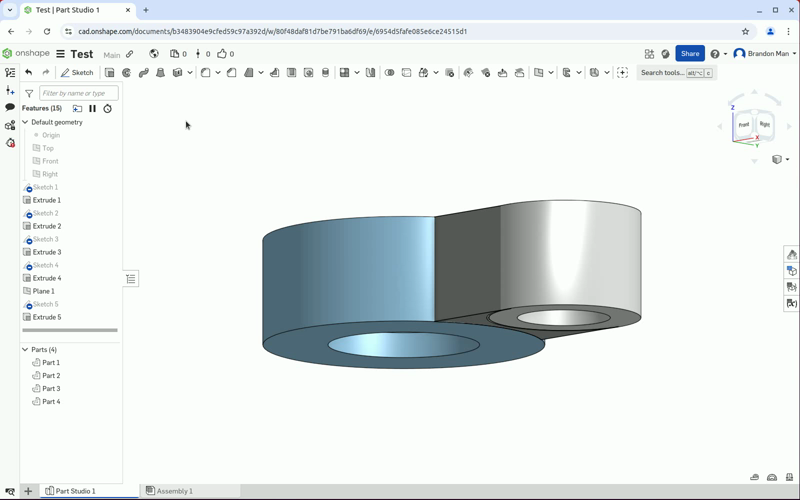
key(left, 3)
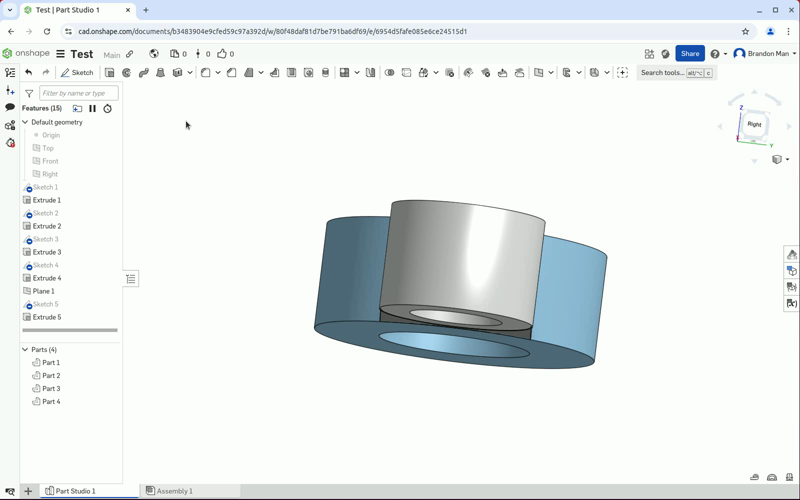
key(right, 3)
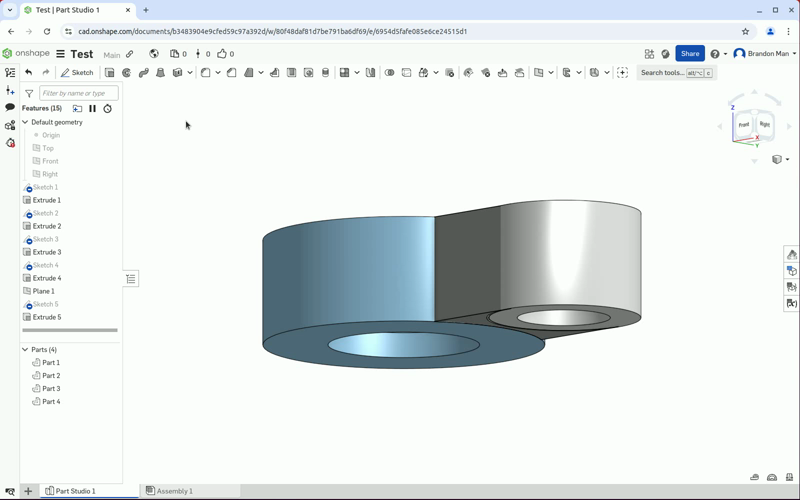
key(down, 3)
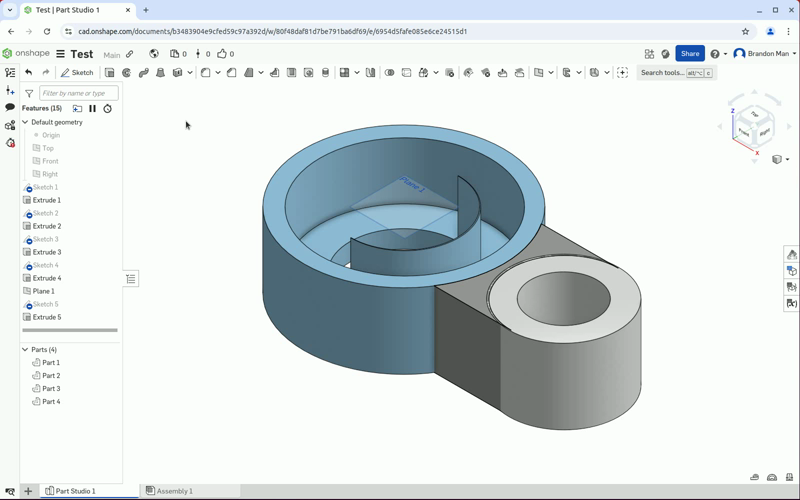
mouse_move(73, 189)
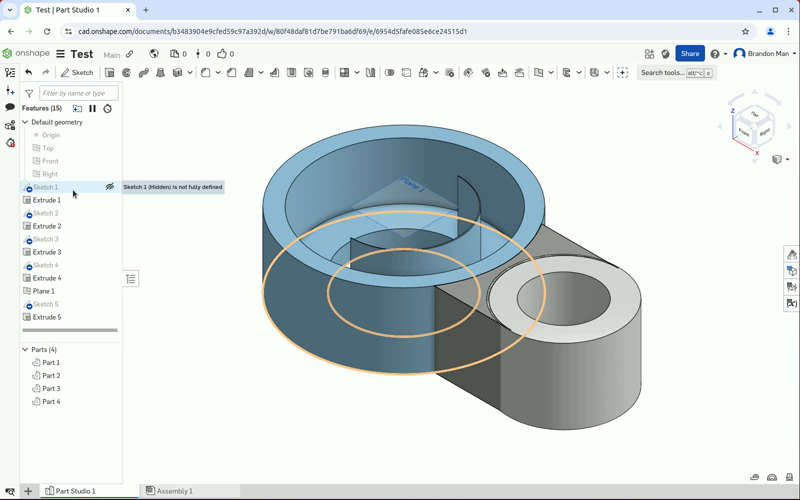
click(73, 189)